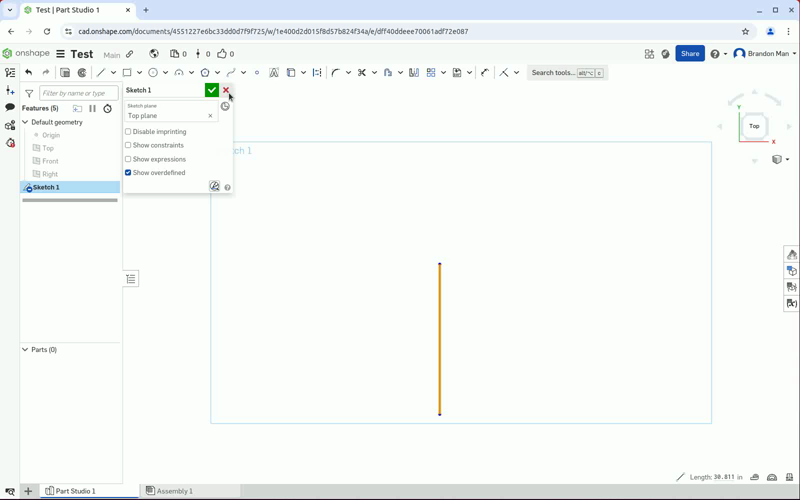
key(shift+h)
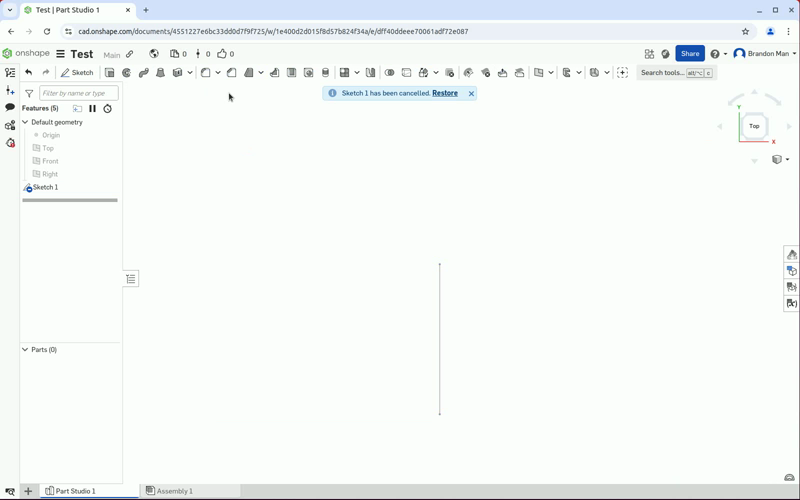
key(shift+s)
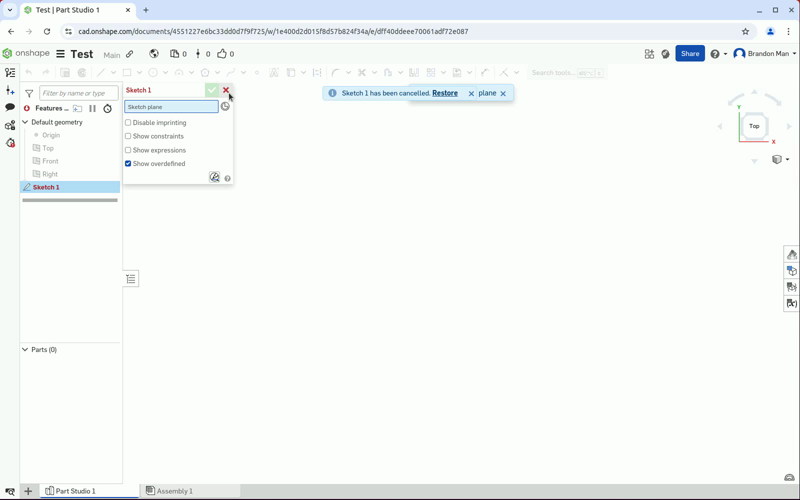
mouse_move(73, 150)
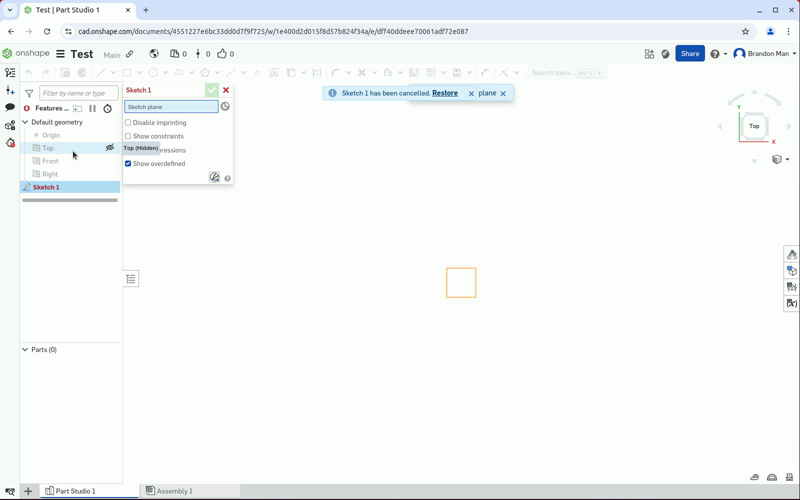
click(73, 150)
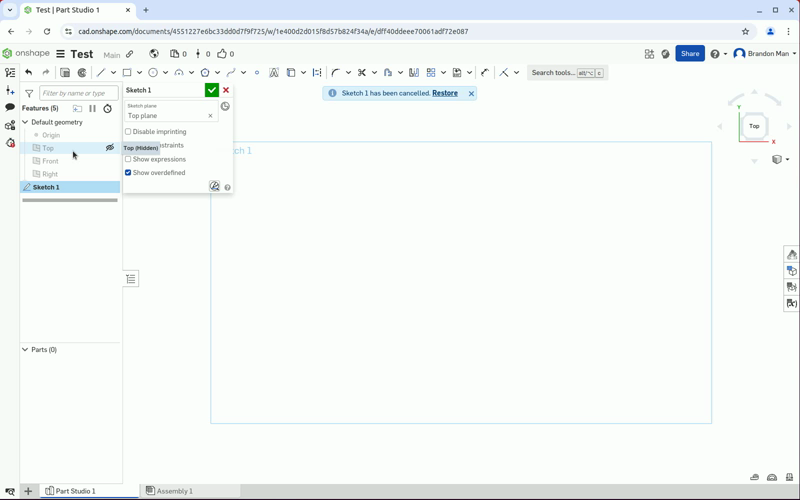
mouse_move(73, 352)
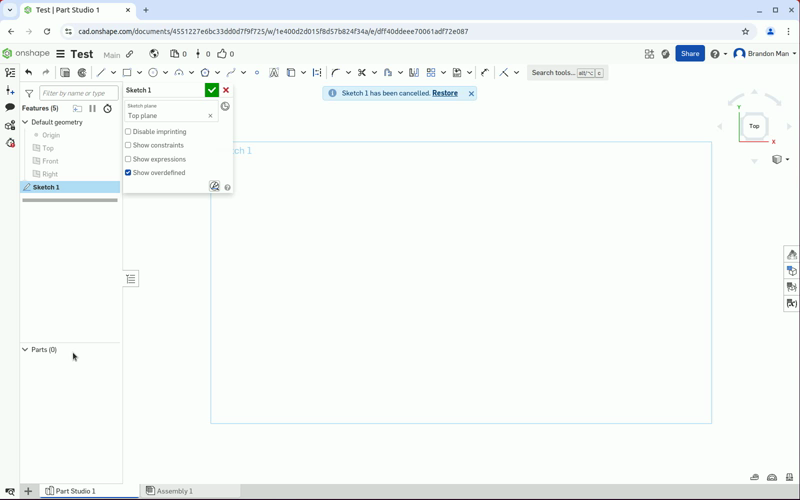
key(y)
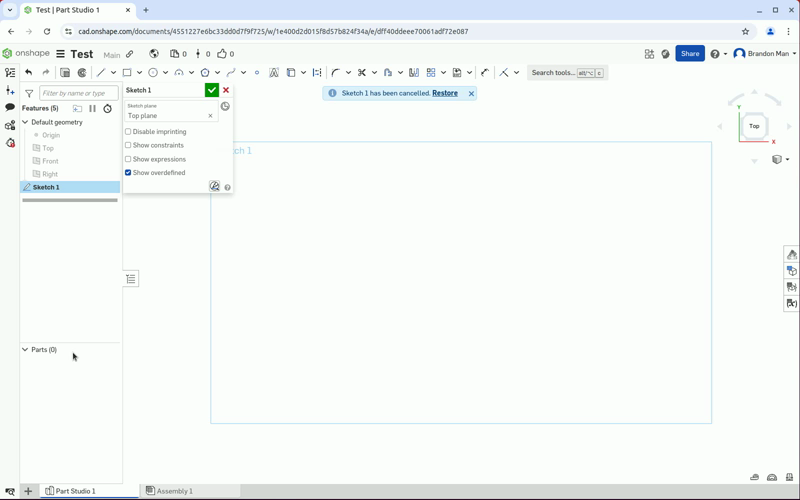
key(l)
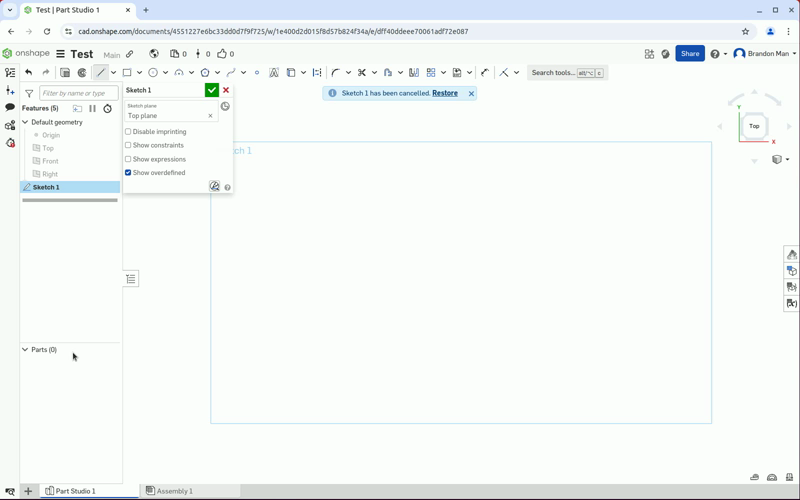
key_down(shift)
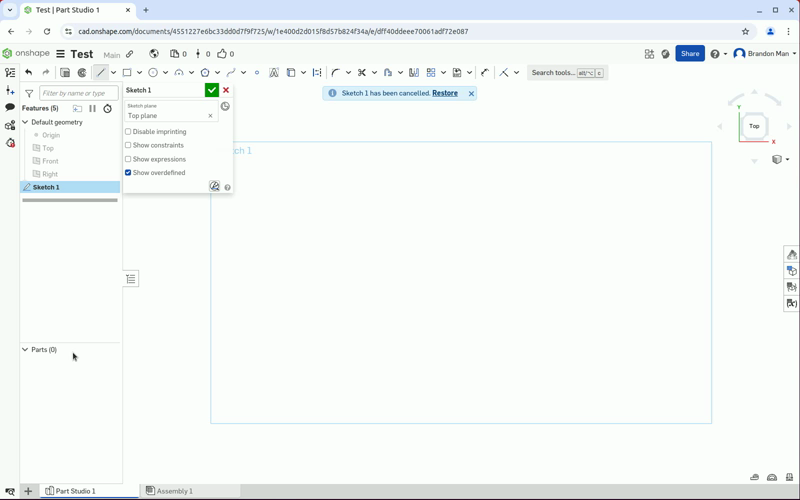
mouse_move(460, 282)
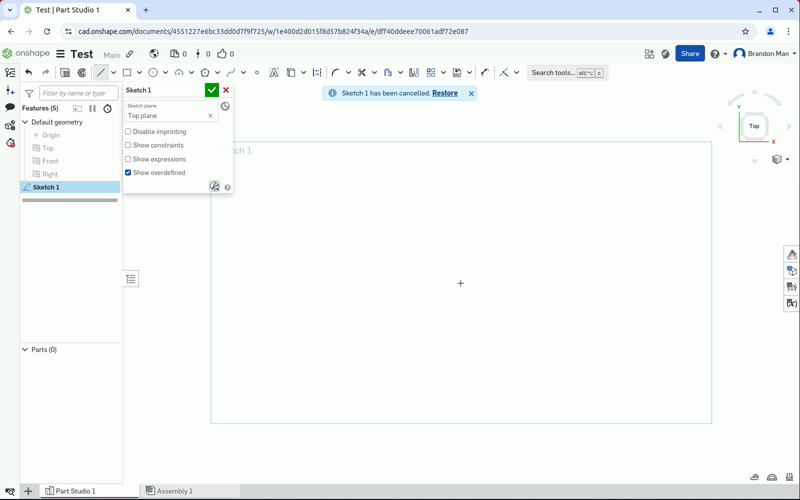
click(460, 282)
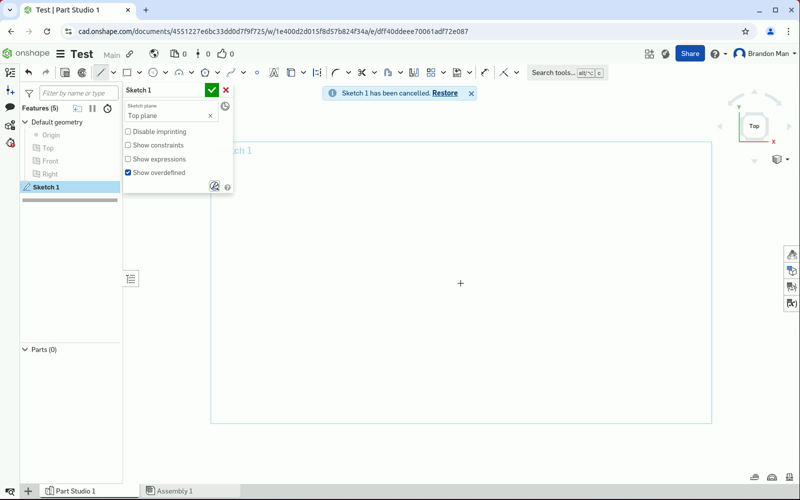
key_up(shift)
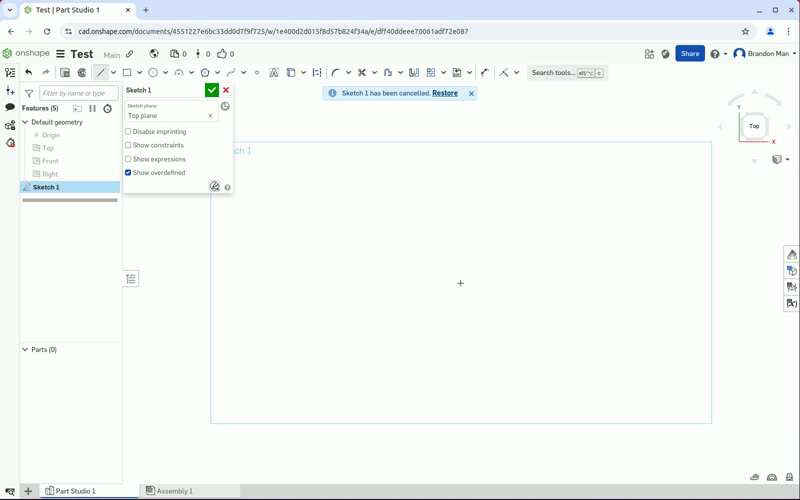
key_down(shift)
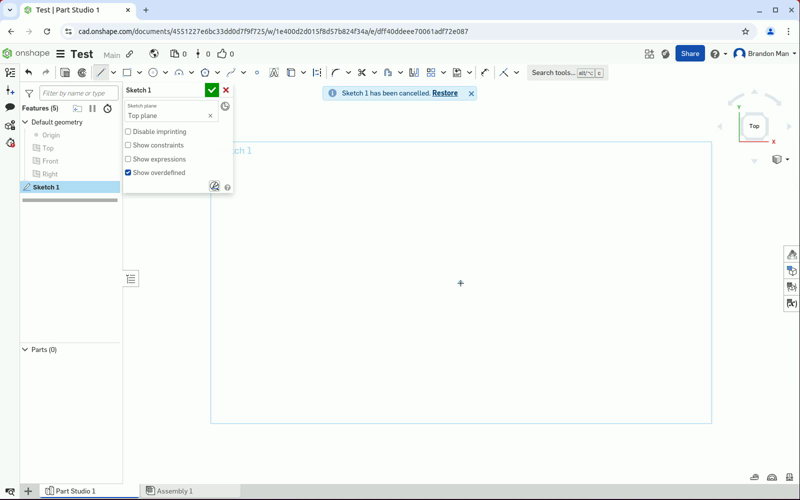
mouse_move(490, 282)
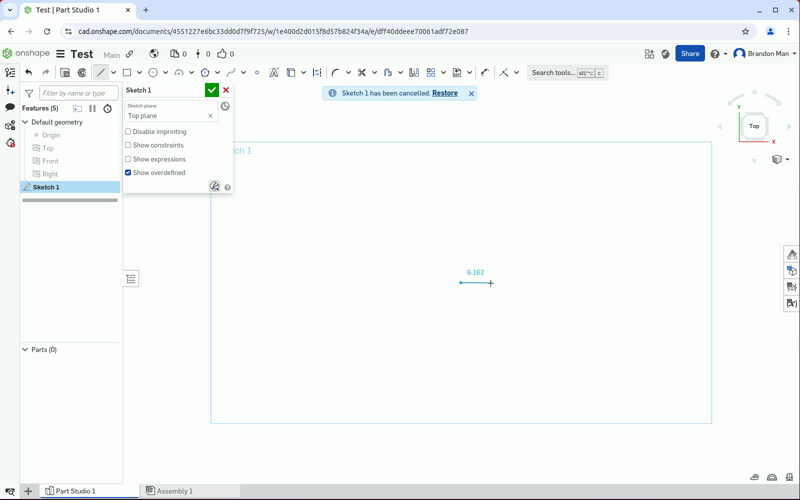
mouse_move(494, 282)
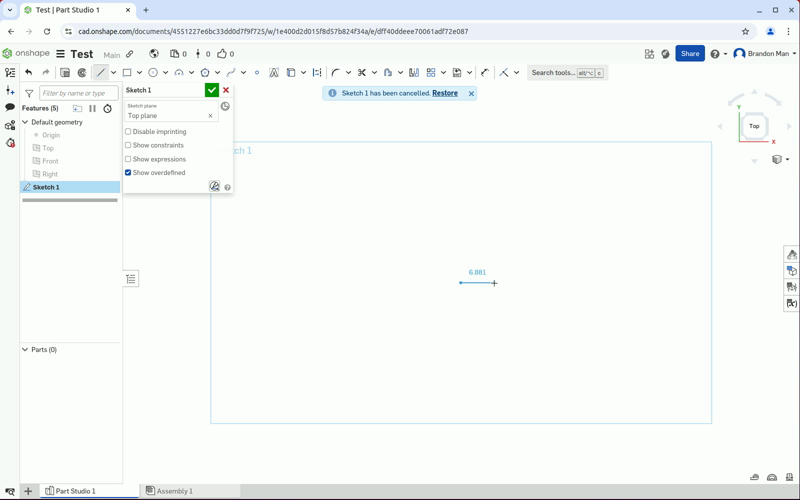
click(494, 282)
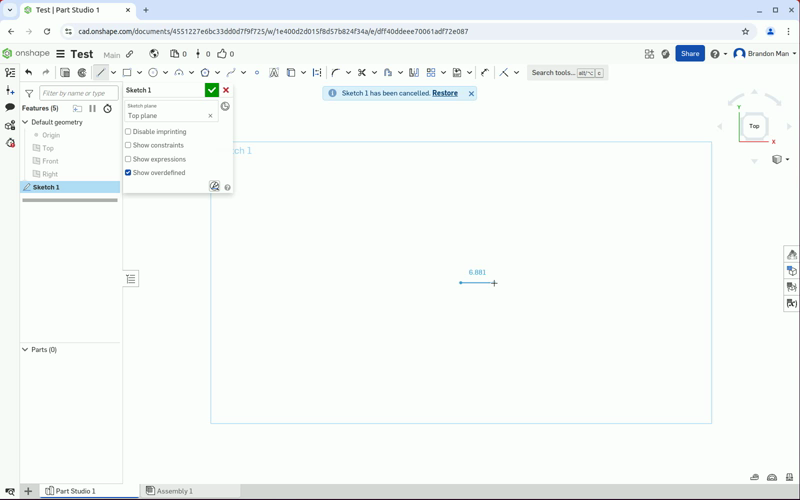
key_up(shift)
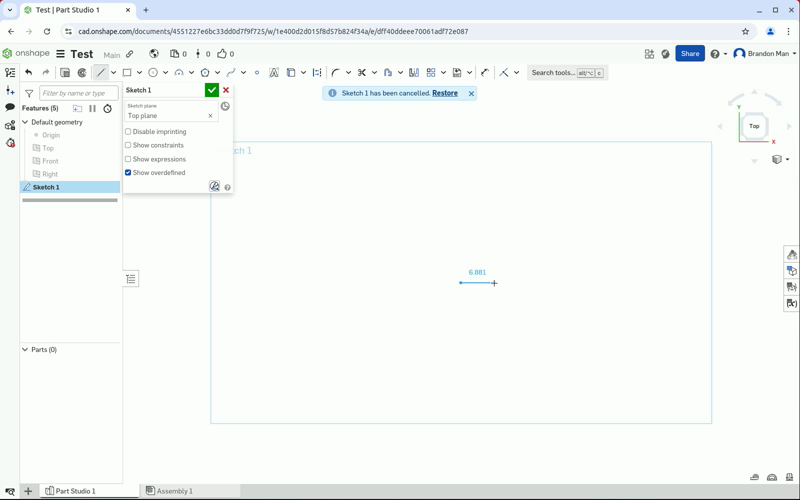
key_down(shift)
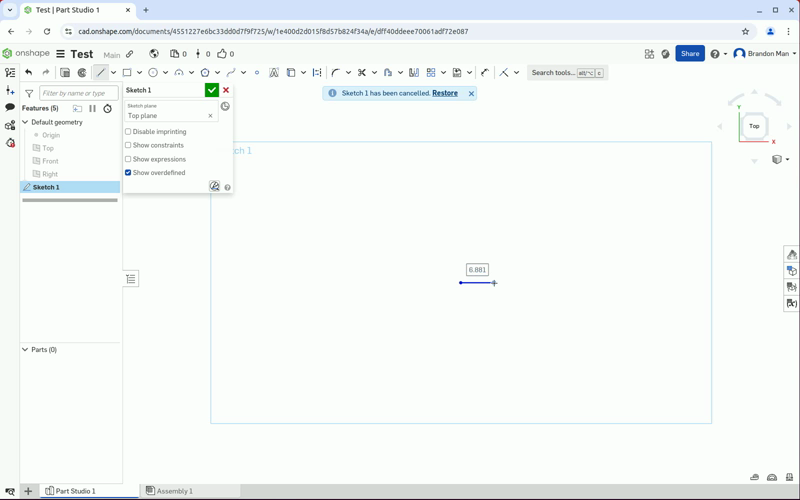
mouse_move(524, 282)
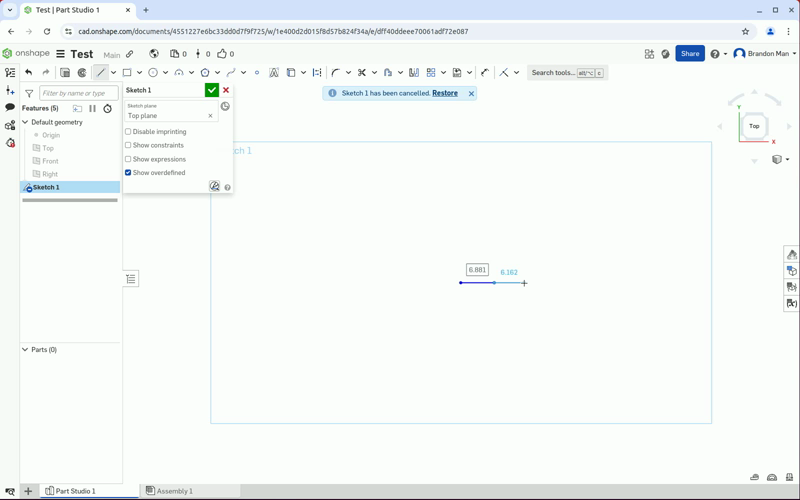
mouse_move(494, 249)
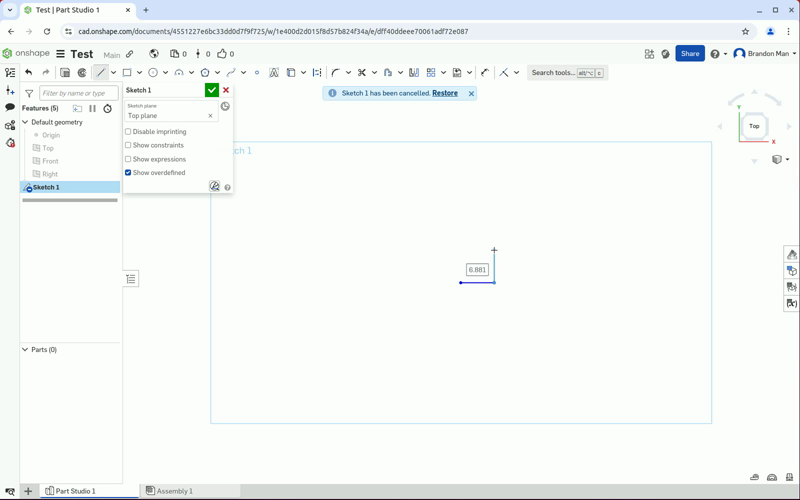
click(494, 249)
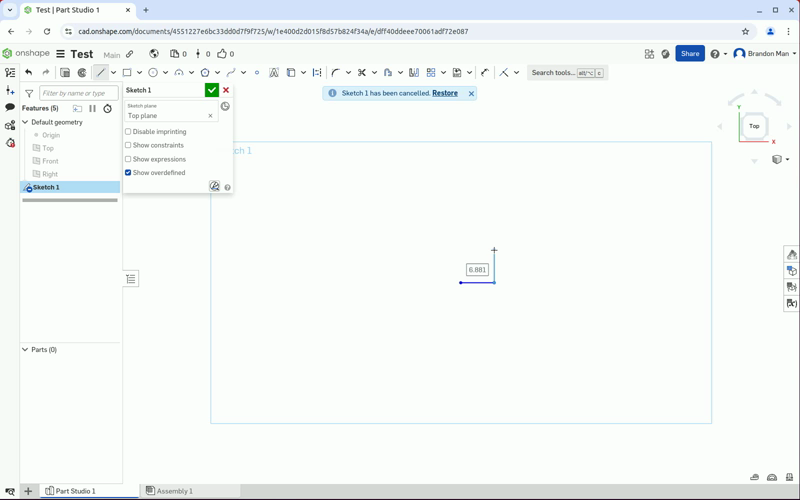
key_up(shift)
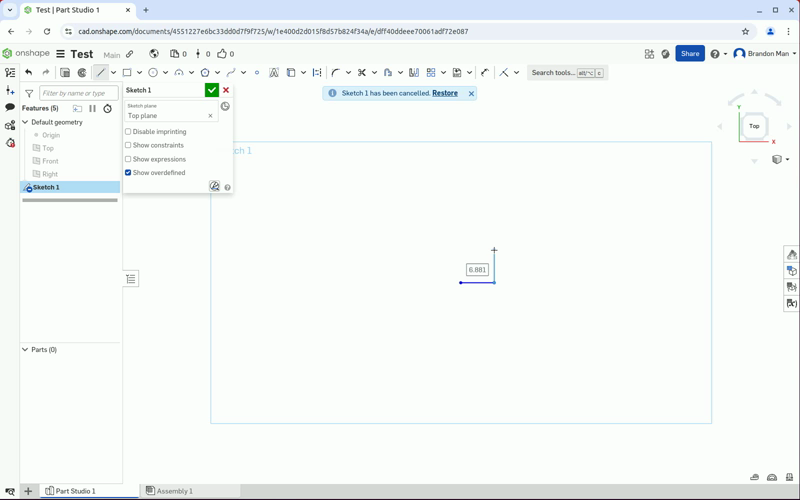
key_down(shift)
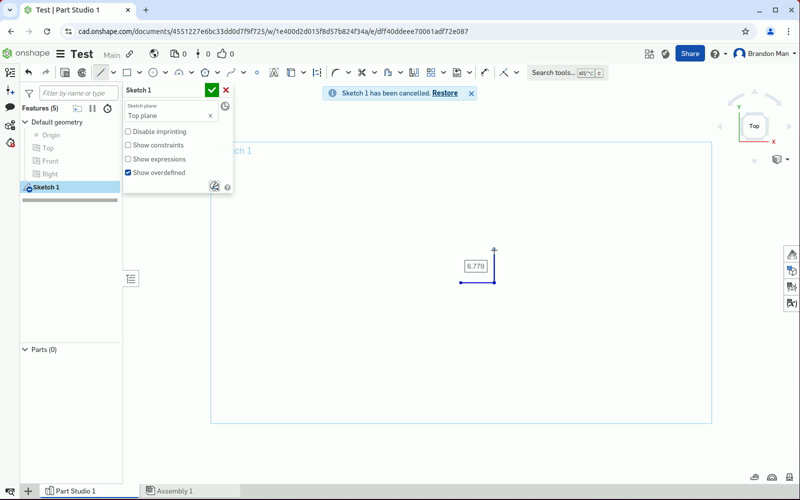
mouse_move(524, 249)
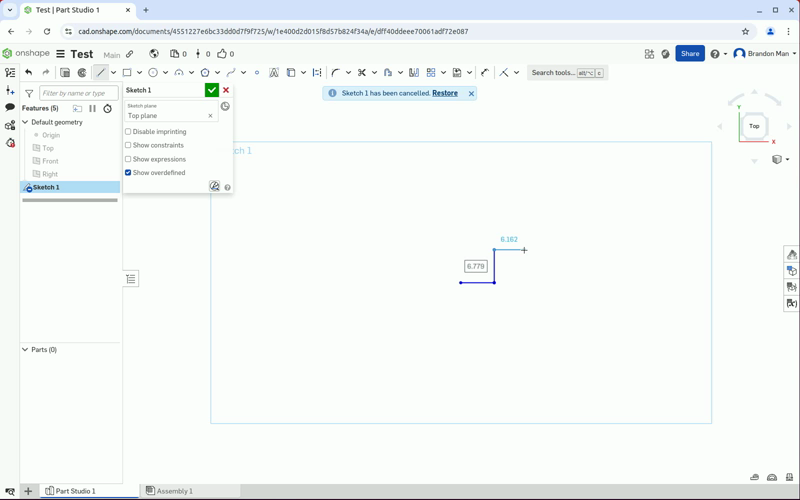
mouse_move(494, 226)
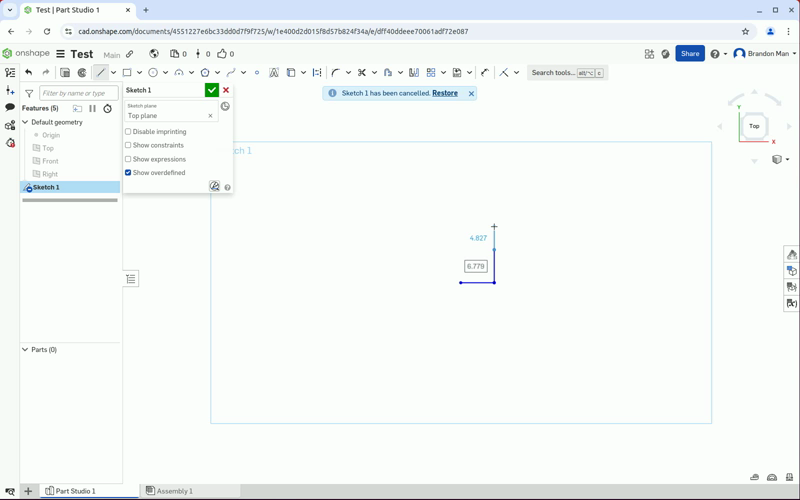
click(494, 226)
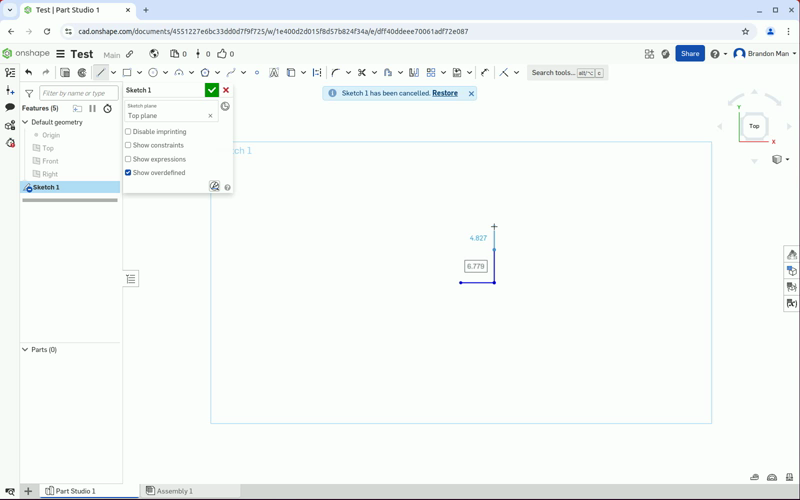
key_up(shift)
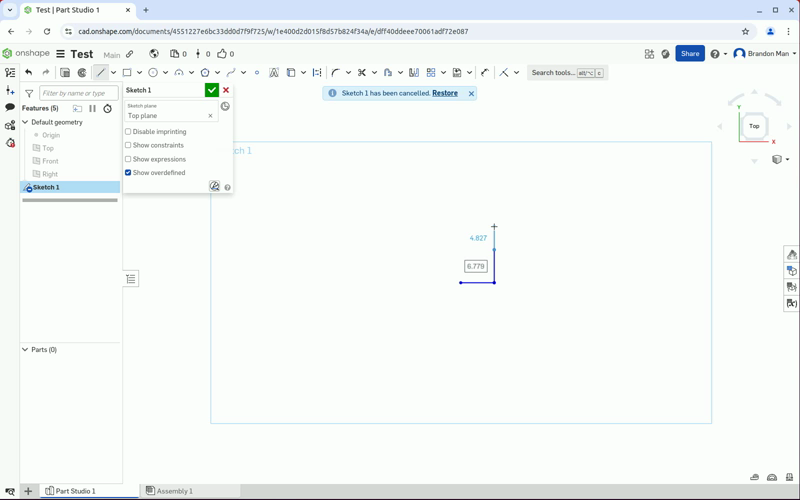
key_down(shift)
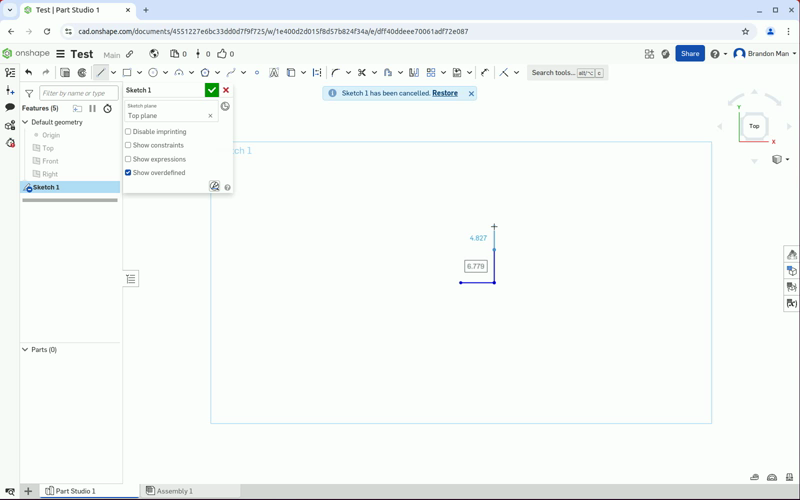
mouse_move(573, 226)
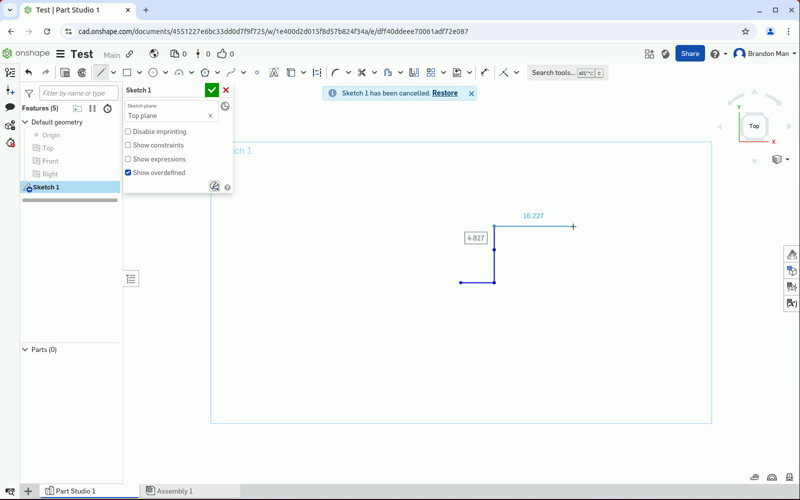
click(573, 226)
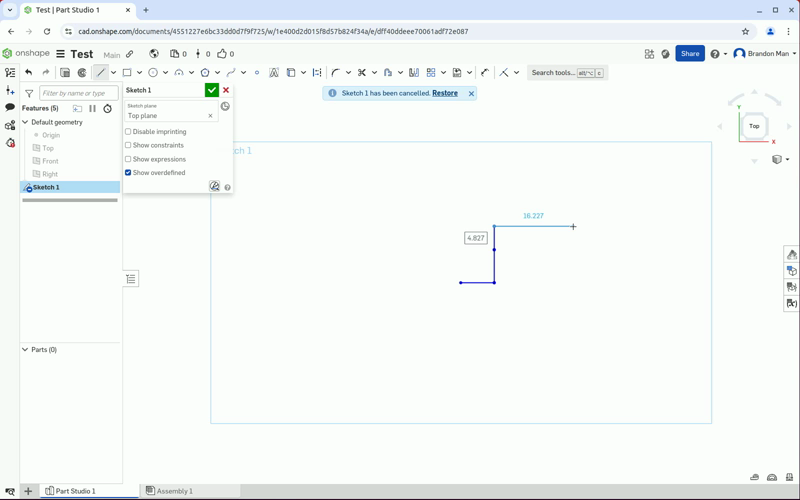
key_up(shift)
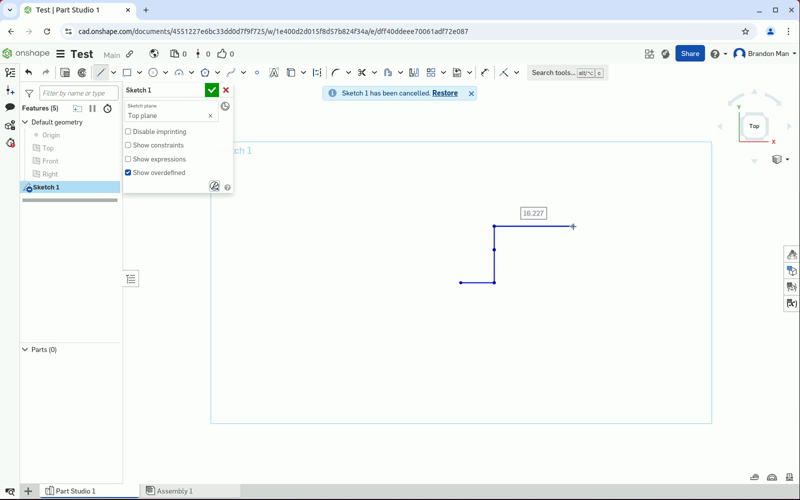
key_down(shift)
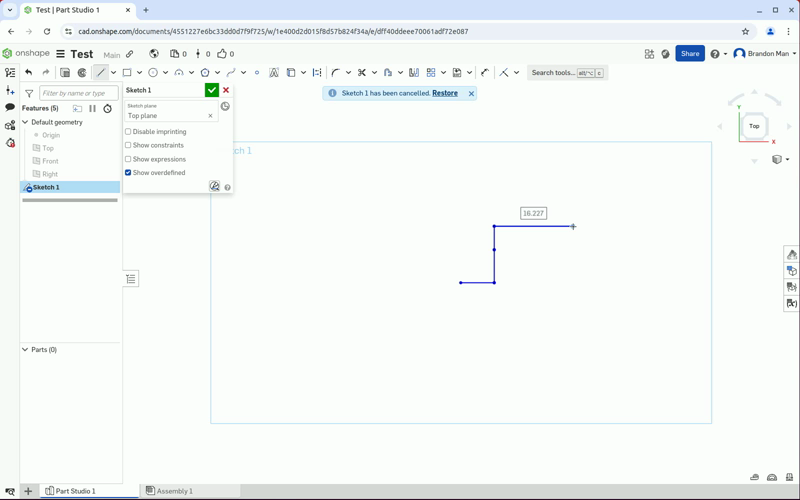
mouse_move(589, 226)
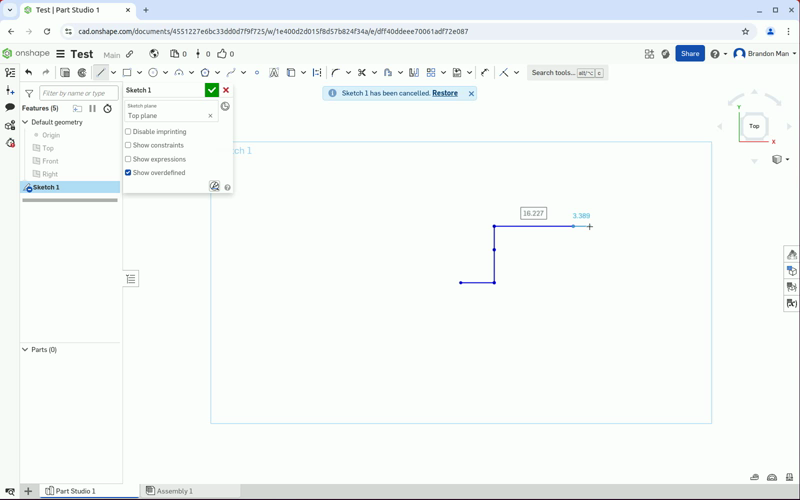
mouse_move(573, 192)
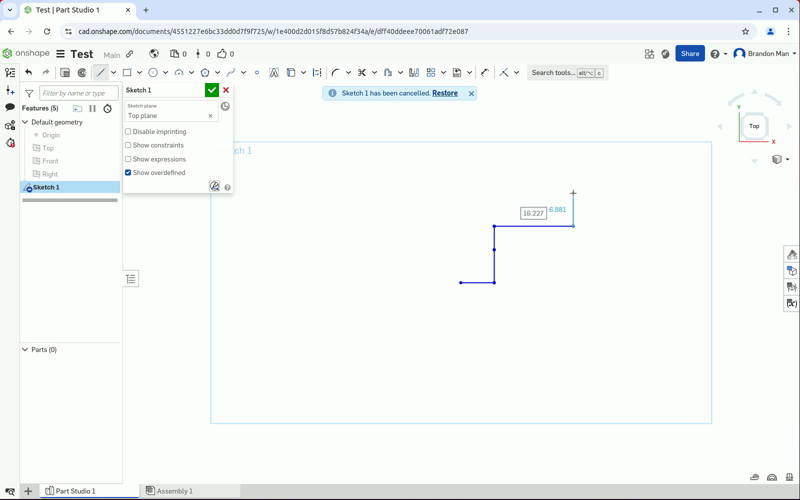
click(573, 192)
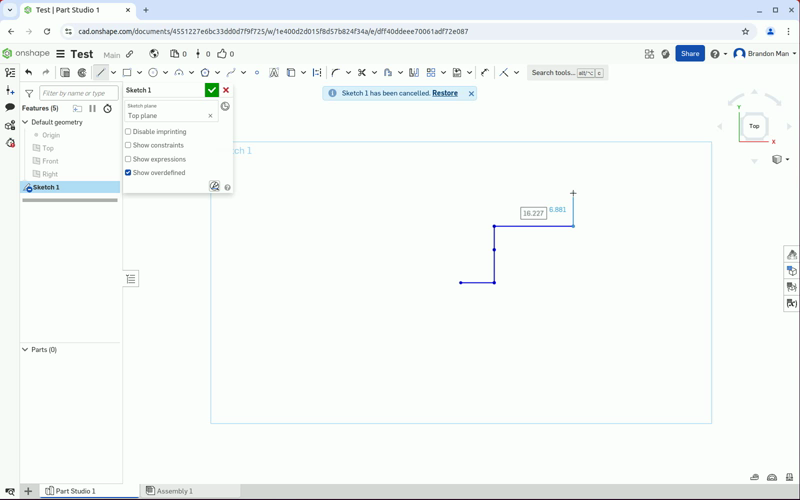
key_up(shift)
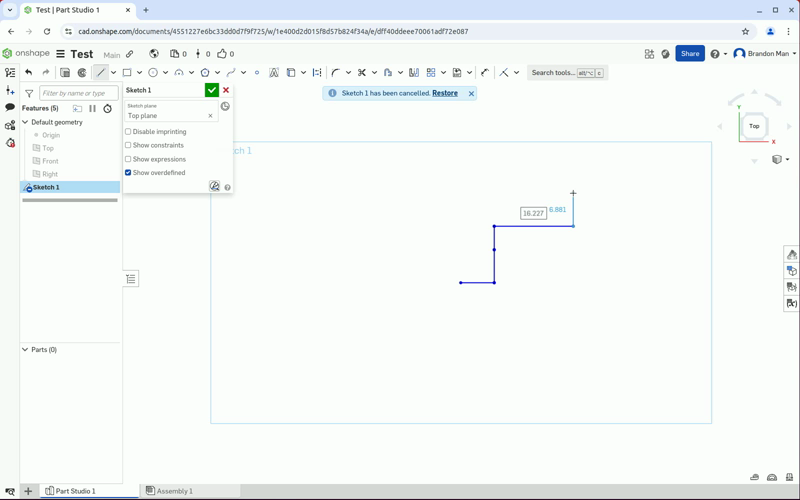
key_down(shift)
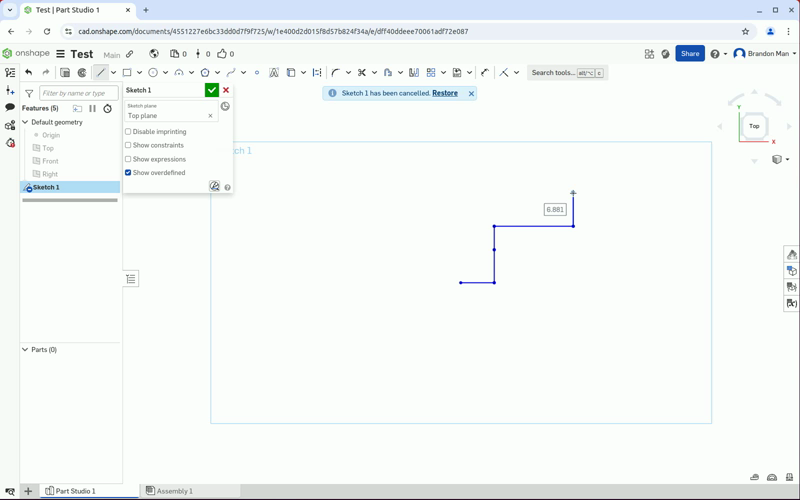
mouse_move(460, 192)
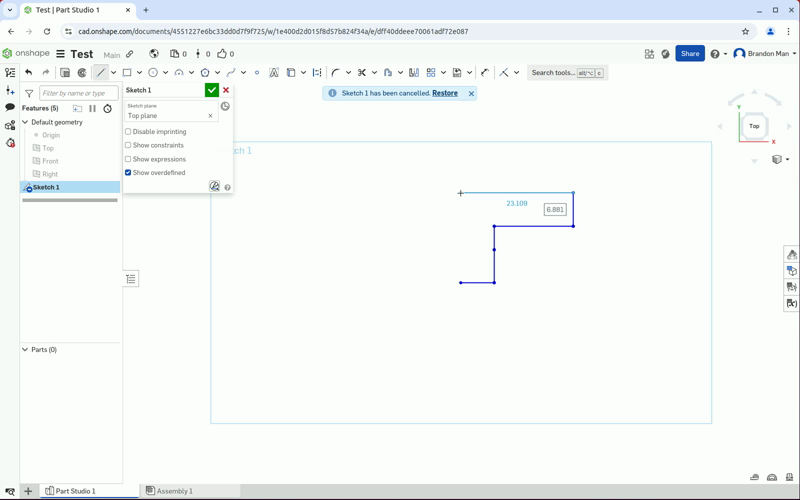
click(460, 192)
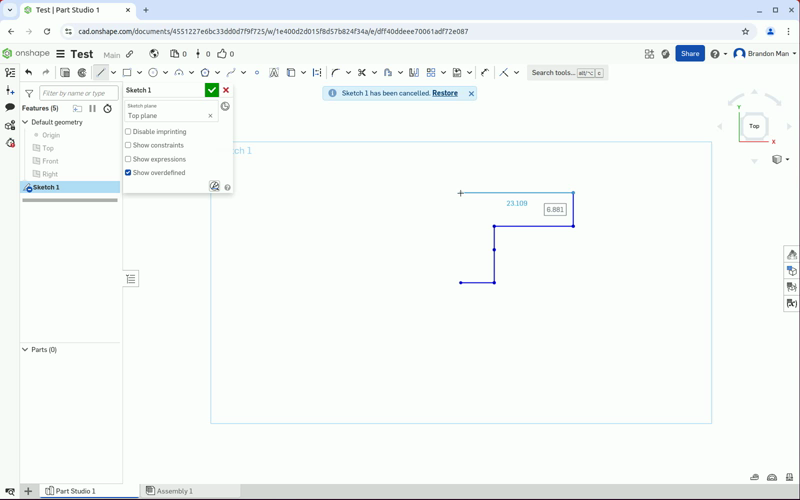
key_up(shift)
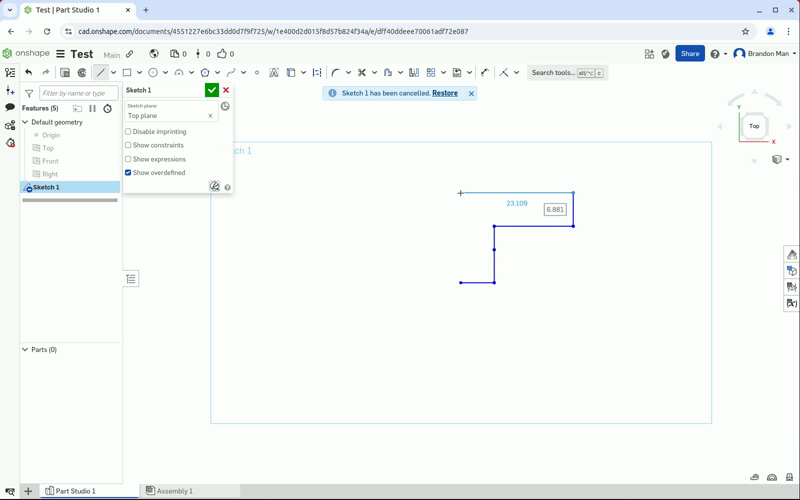
key_down(shift)
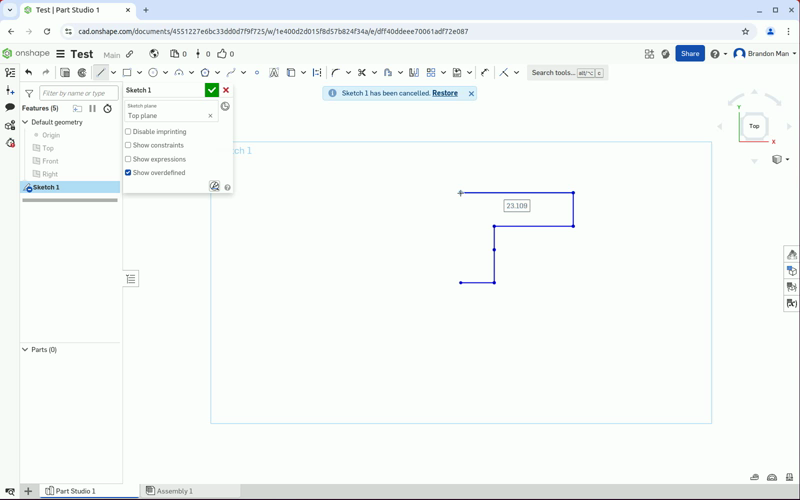
mouse_move(460, 282)
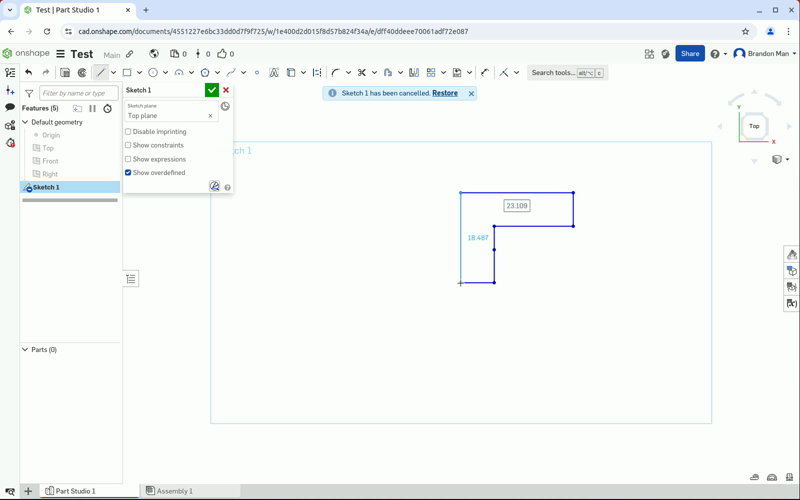
key_up(shift)
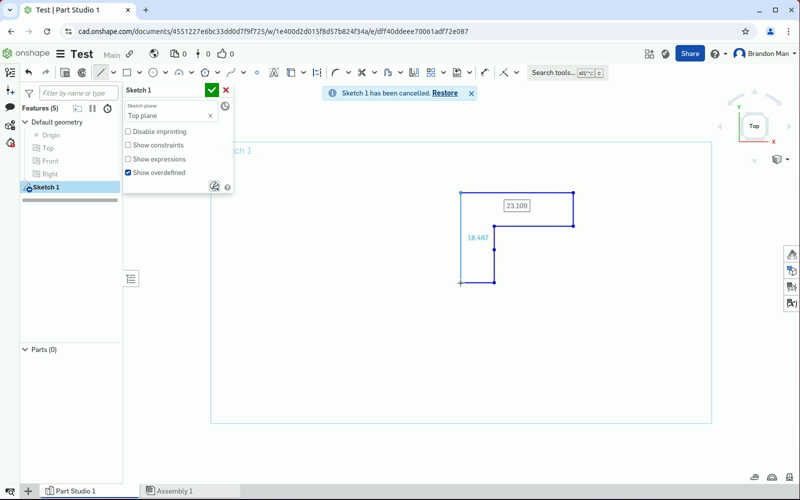
click(460, 282)
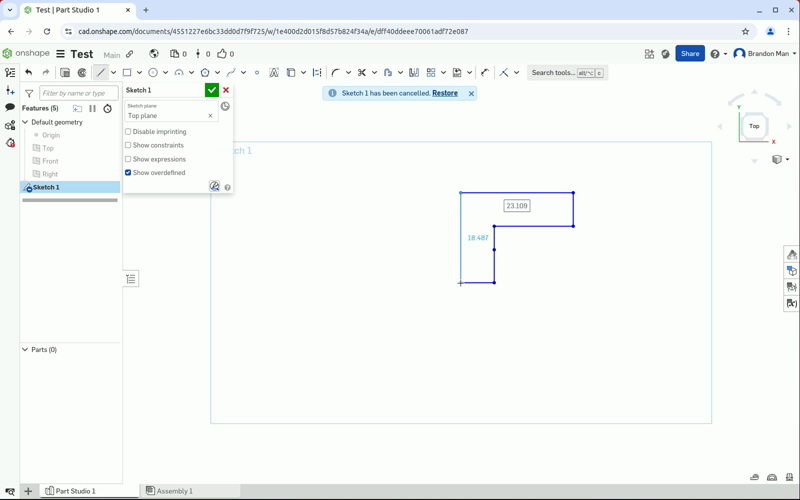
key(esc)
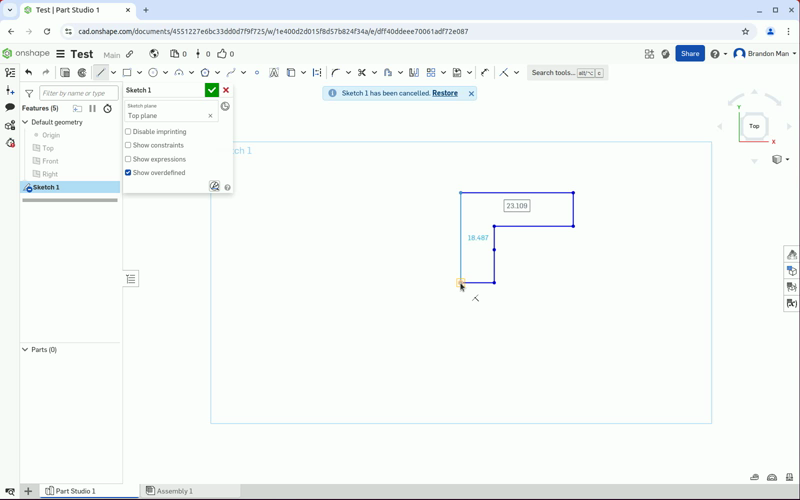
mouse_move(488, 231)
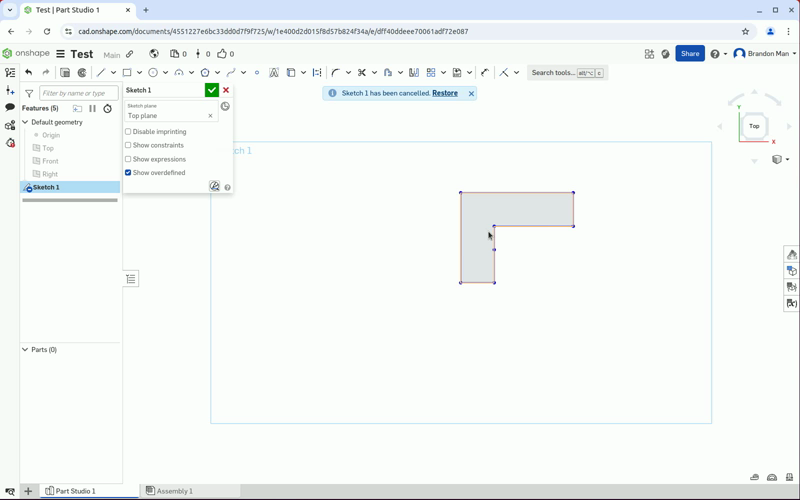
click(488, 231)
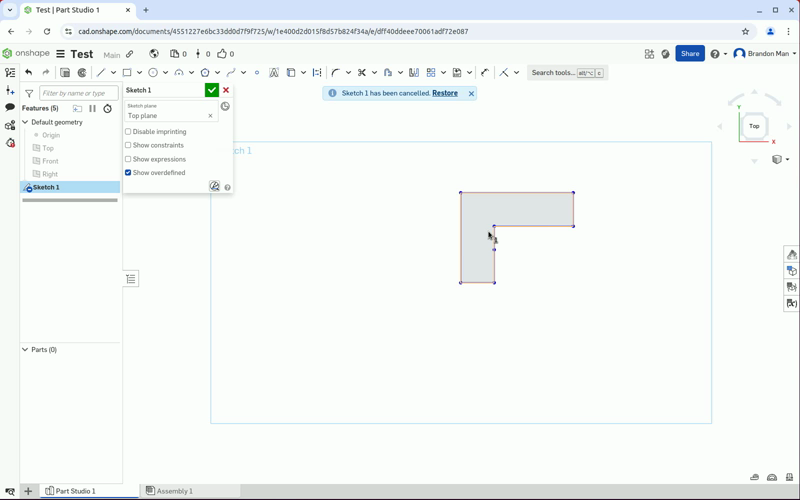
mouse_move(73, 352)
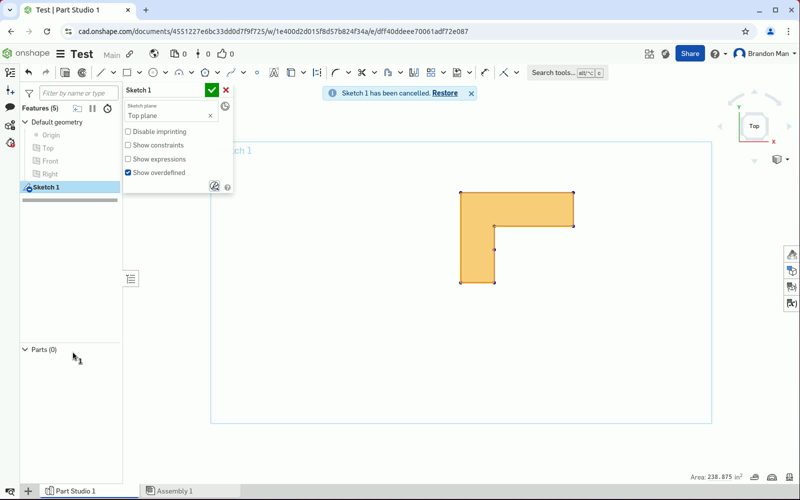
key(shift+y)
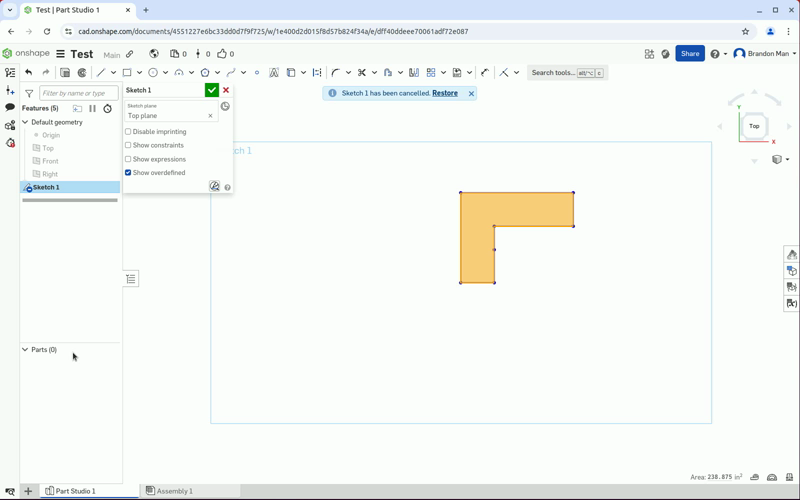
key(shift+e)
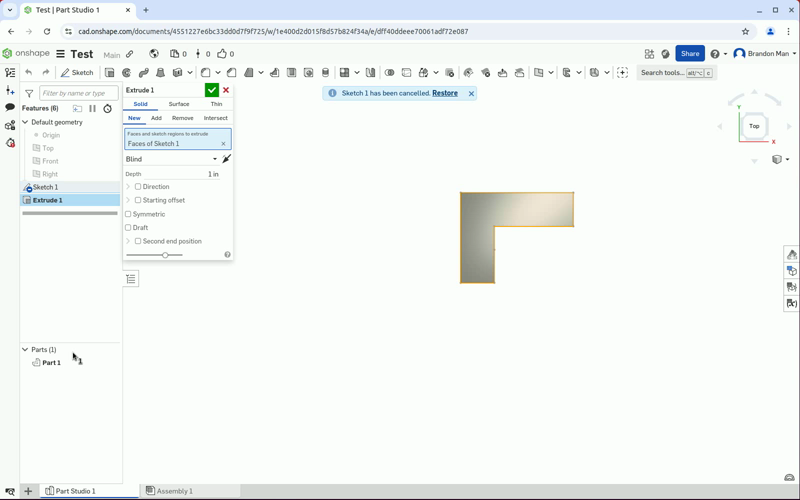
mouse_move(143, 106)
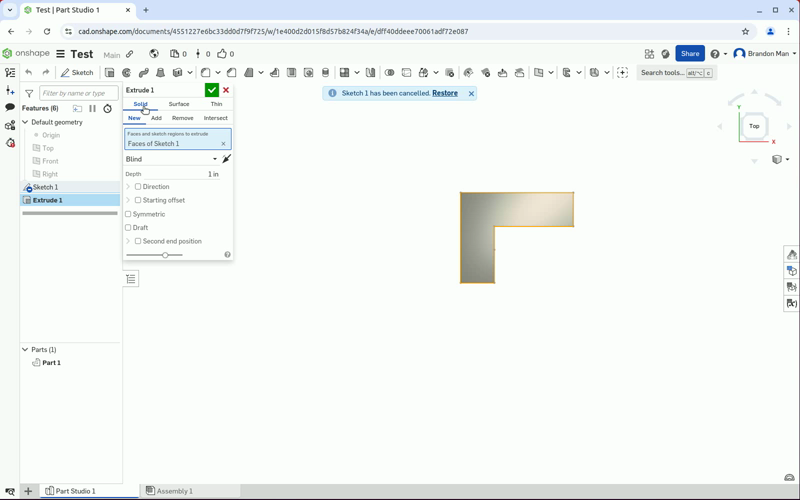
click(143, 106)
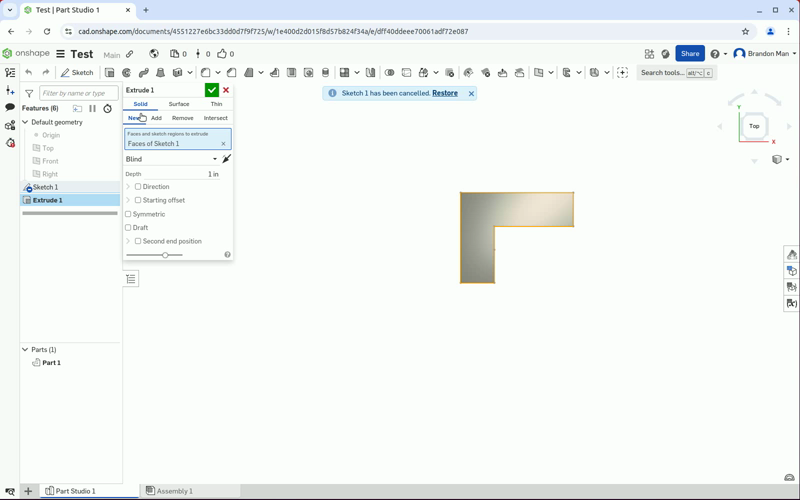
mouse_move(137, 120)
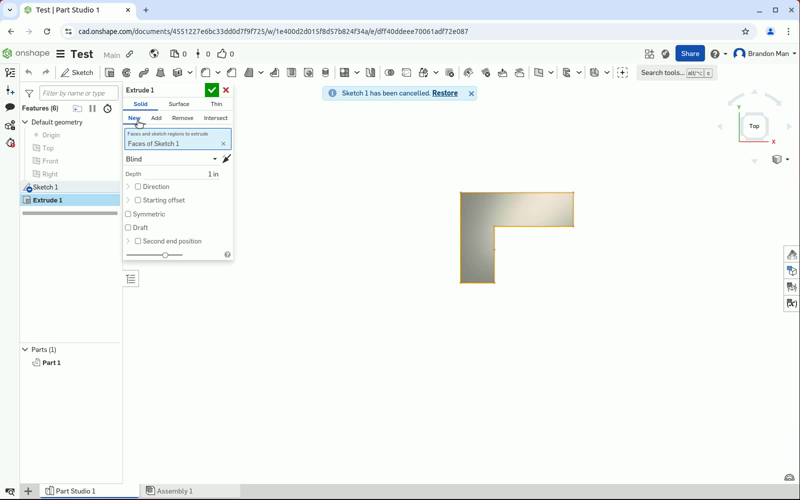
click(137, 120)
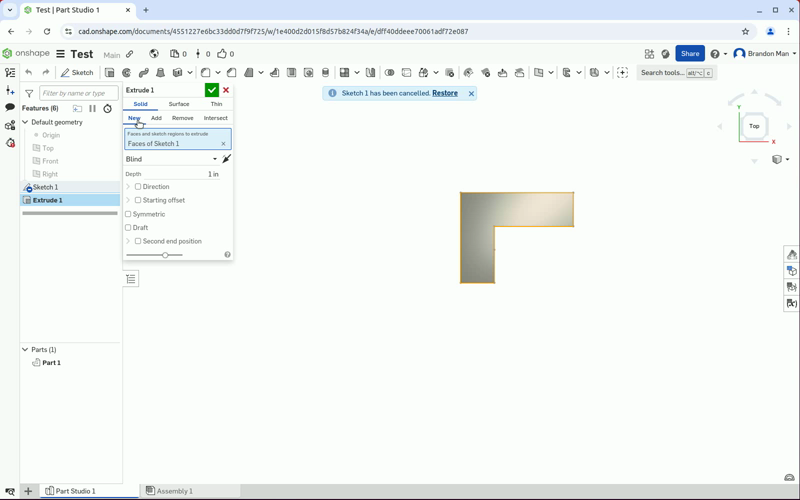
key(tab, 4)
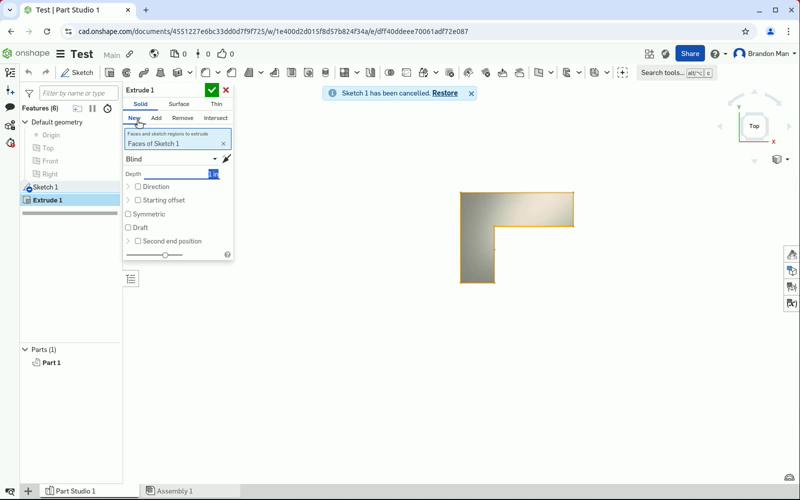
text(18.535)
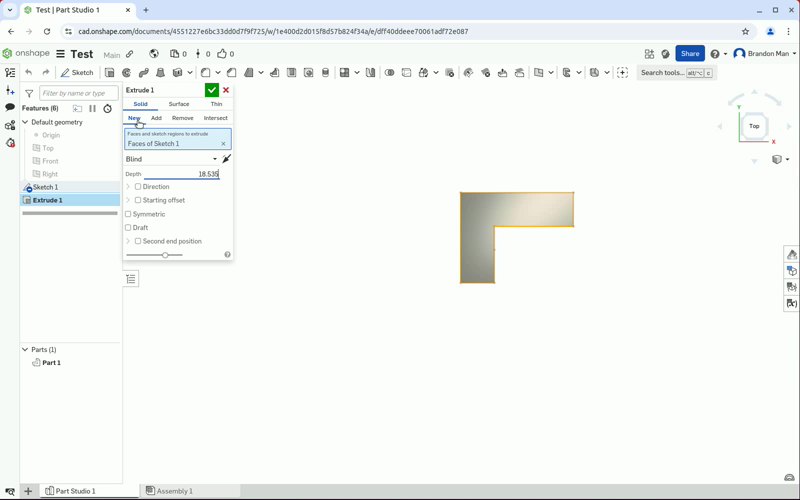
key(enter)
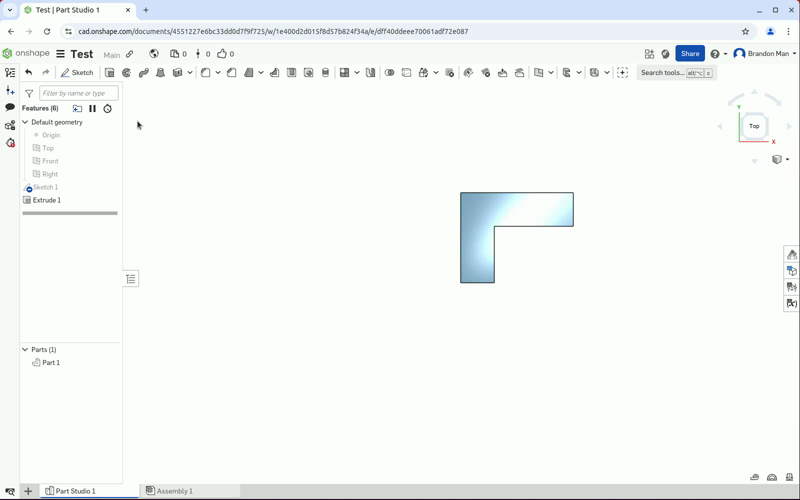
key(shift+h)
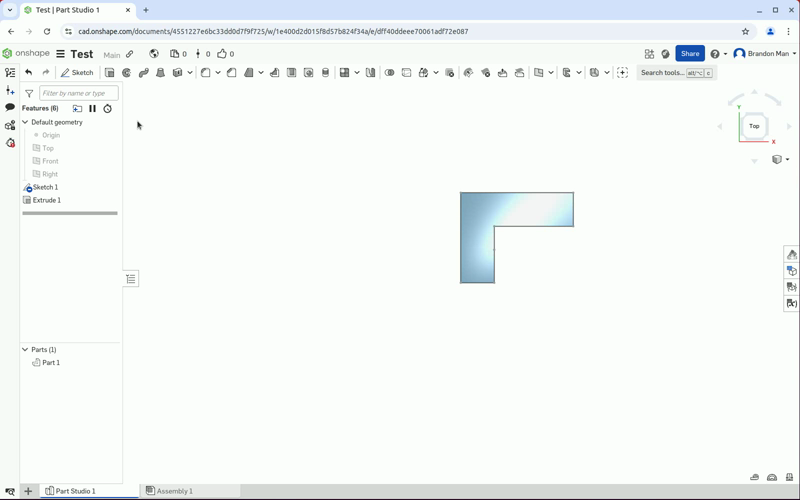
key(shift+h)
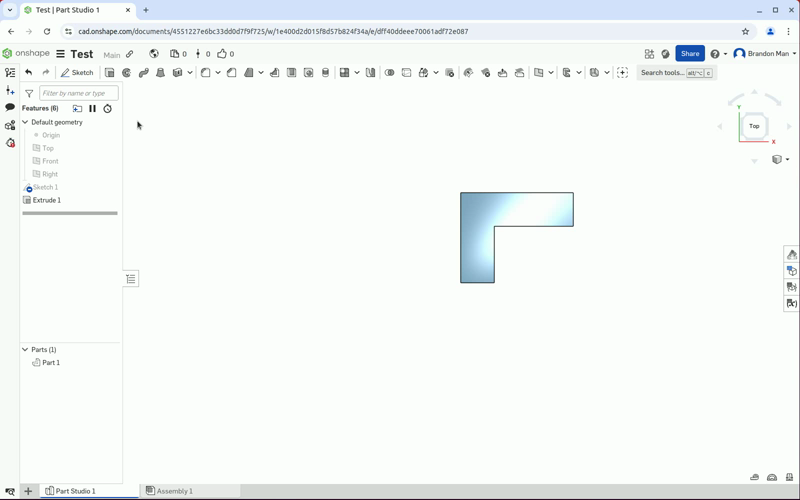
mouse_move(73, 189)
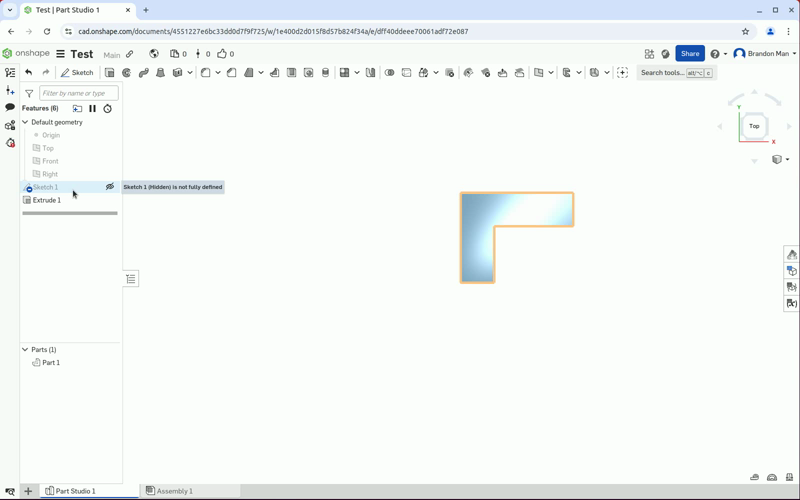
click(73, 189)
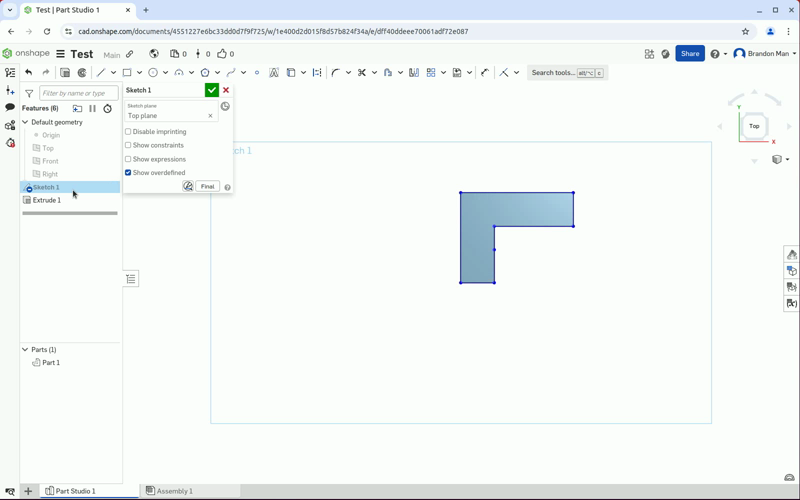
mouse_move(229, 92)
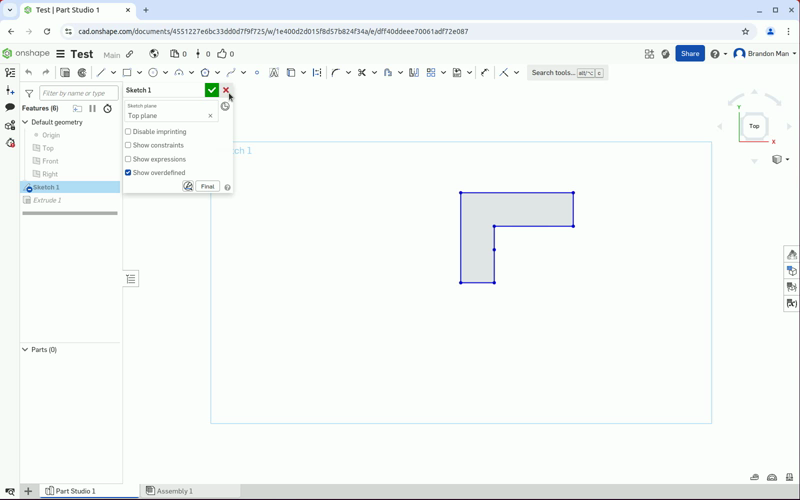
click(229, 92)
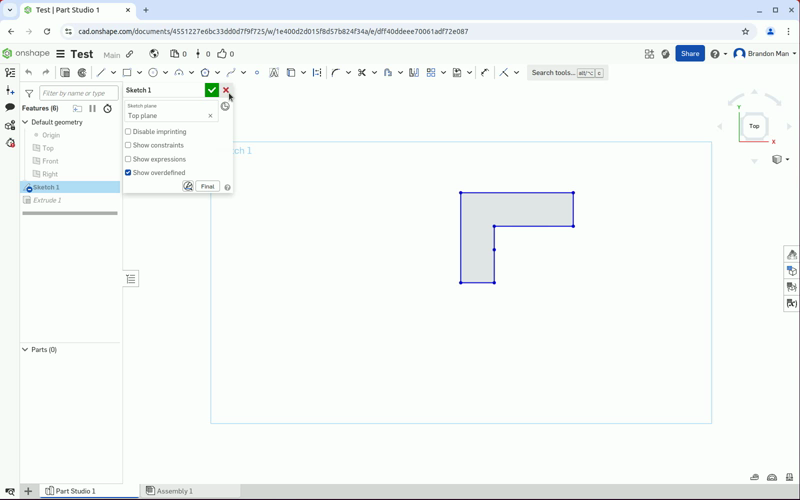
key(shift+s)
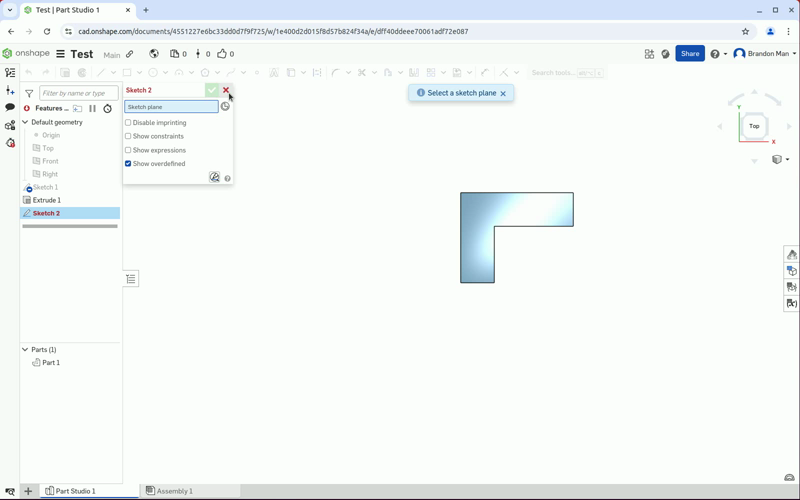
mouse_move(73, 150)
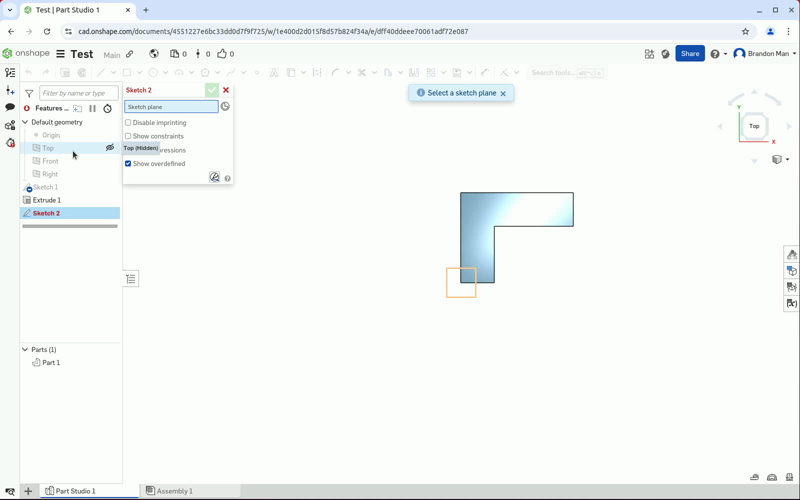
click(73, 150)
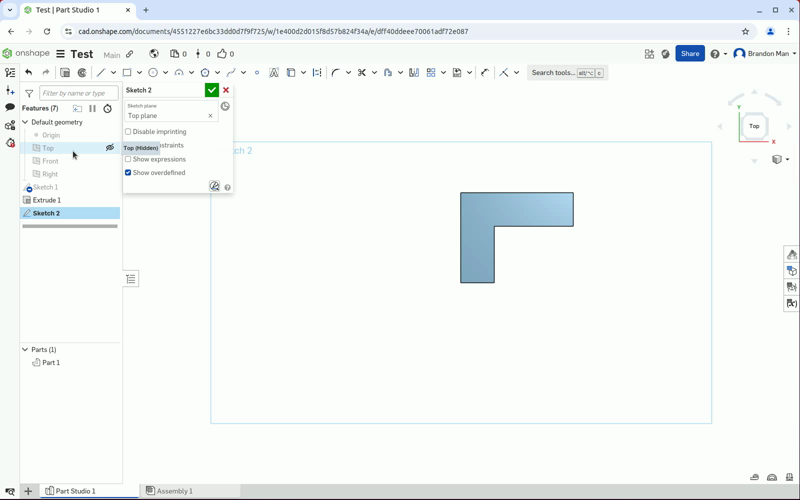
mouse_move(73, 352)
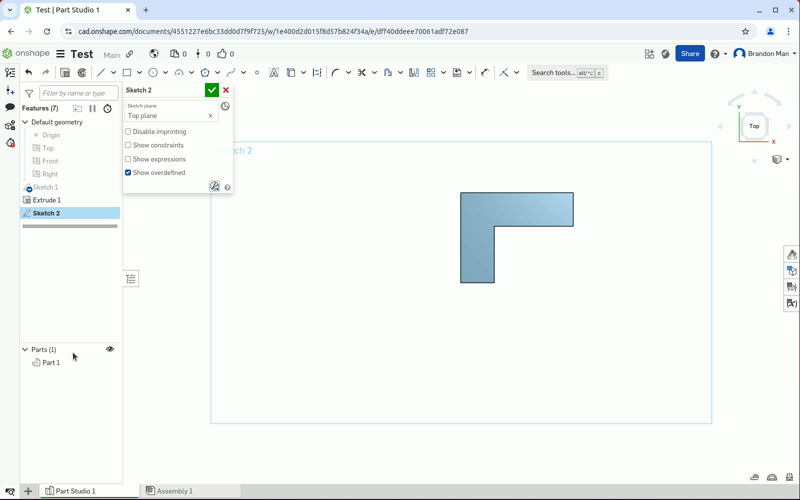
key(y)
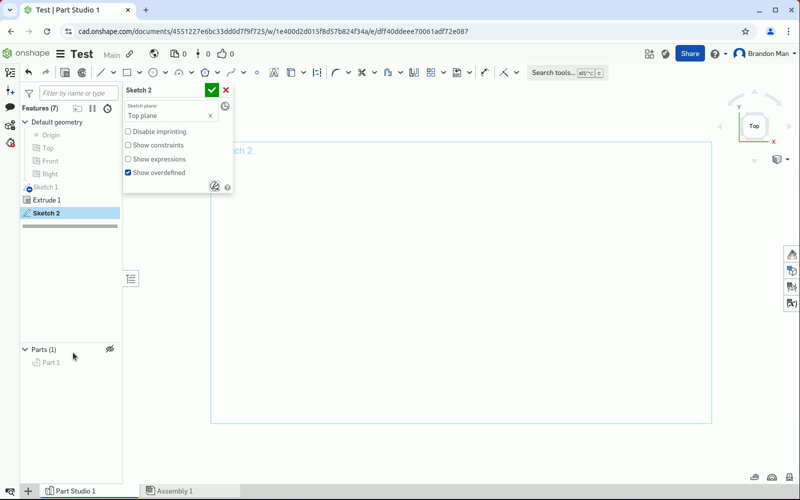
key(l)
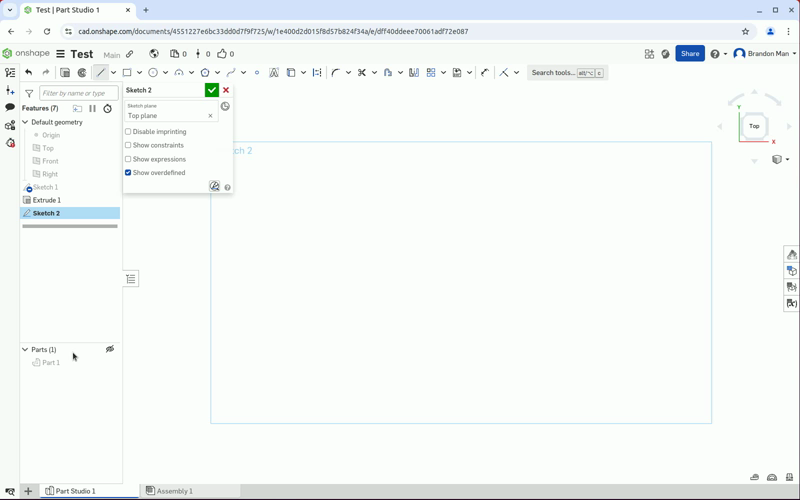
key_down(shift)
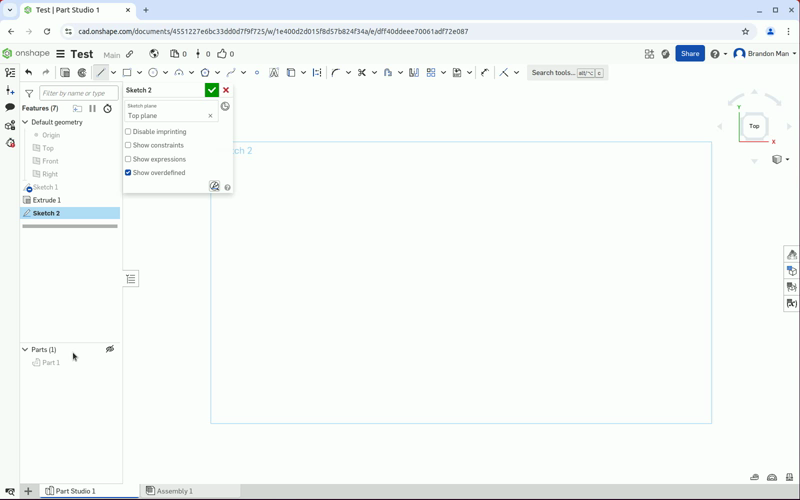
mouse_move(494, 249)
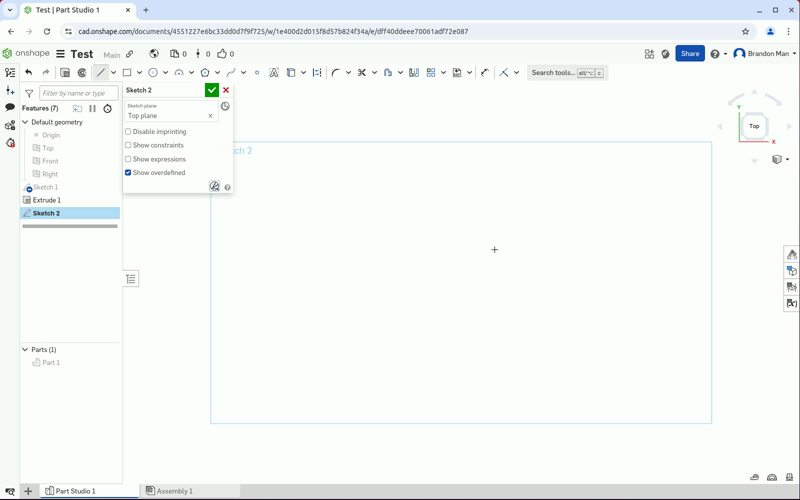
click(494, 249)
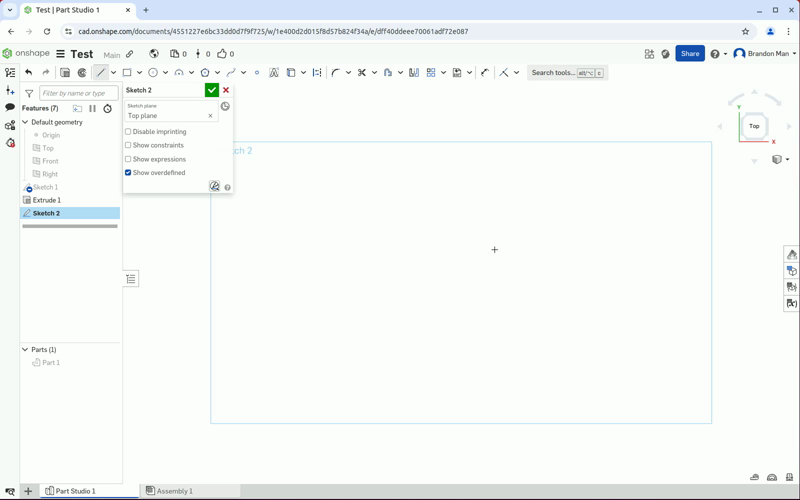
key_up(shift)
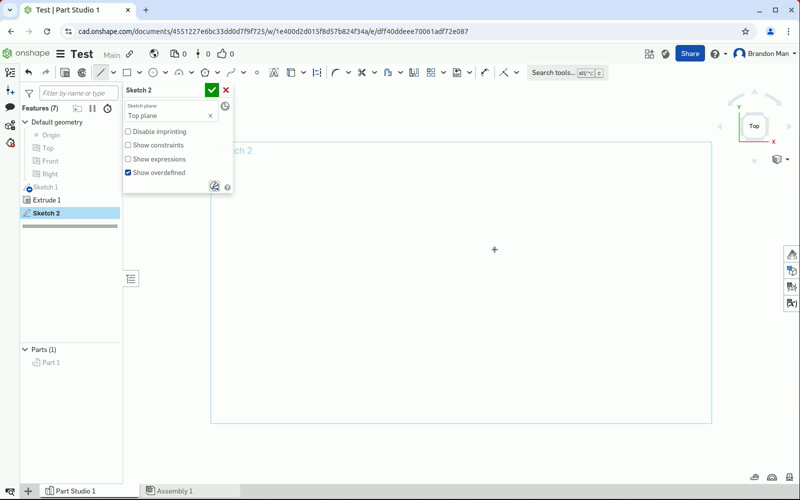
key_down(shift)
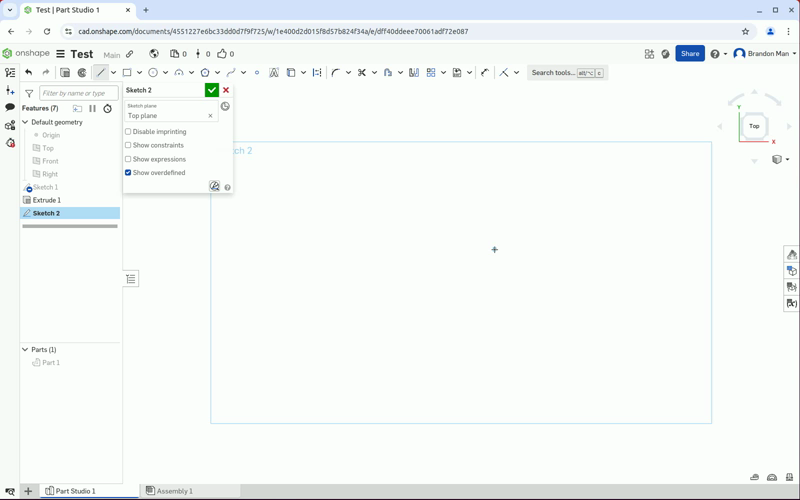
mouse_move(524, 249)
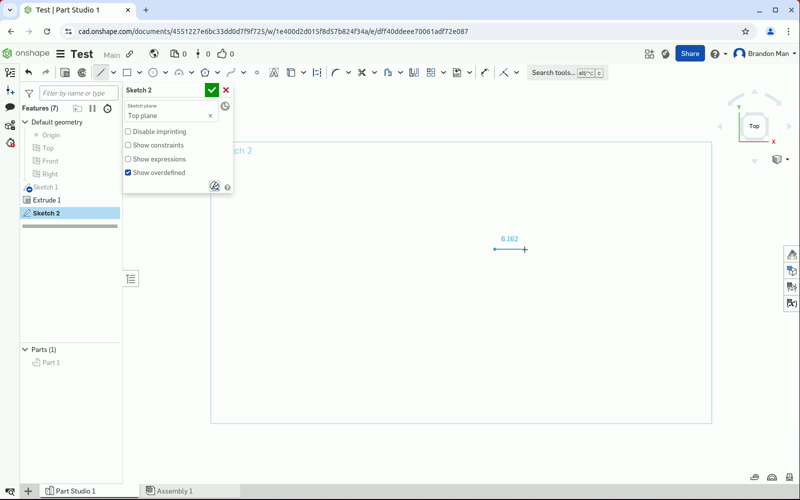
mouse_move(539, 249)
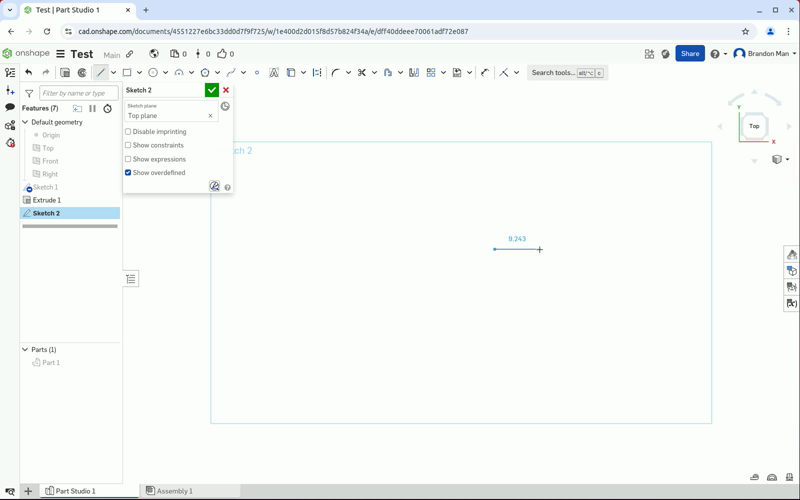
click(539, 249)
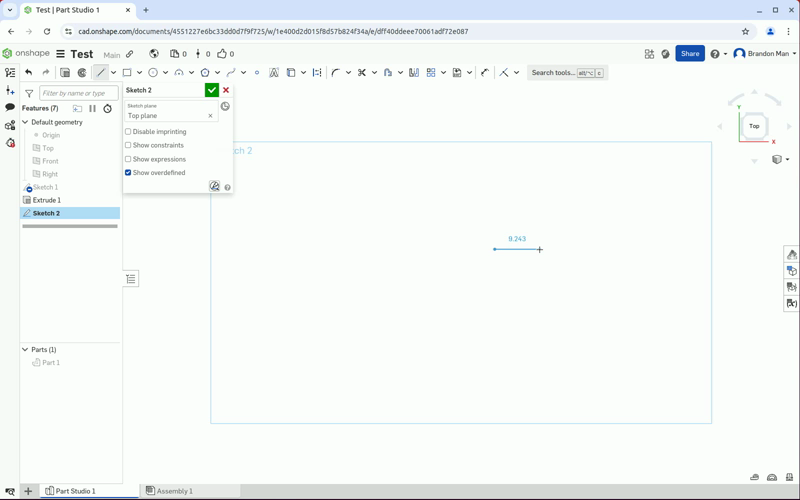
key_up(shift)
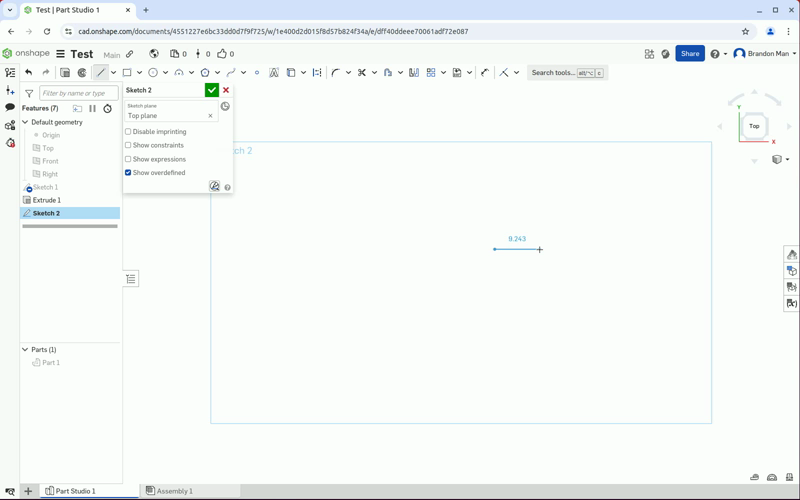
key_down(shift)
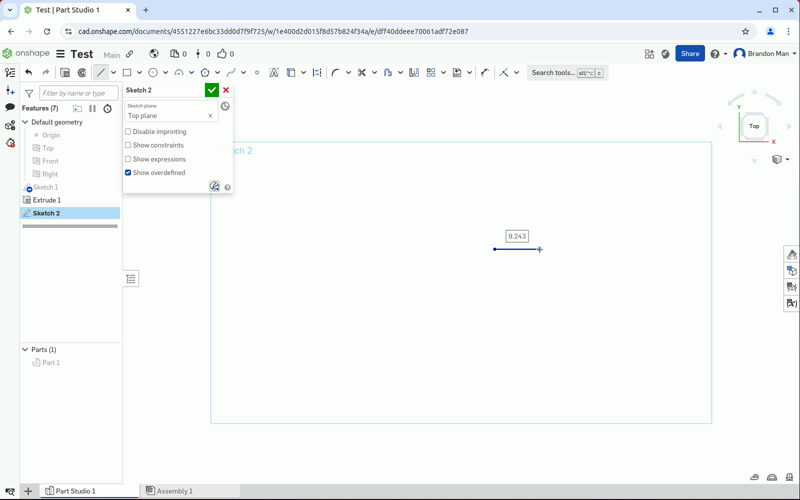
mouse_move(569, 249)
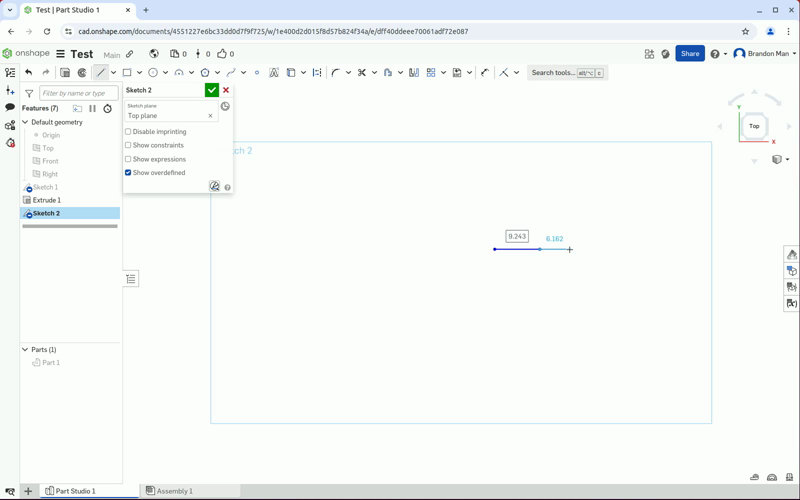
mouse_move(573, 249)
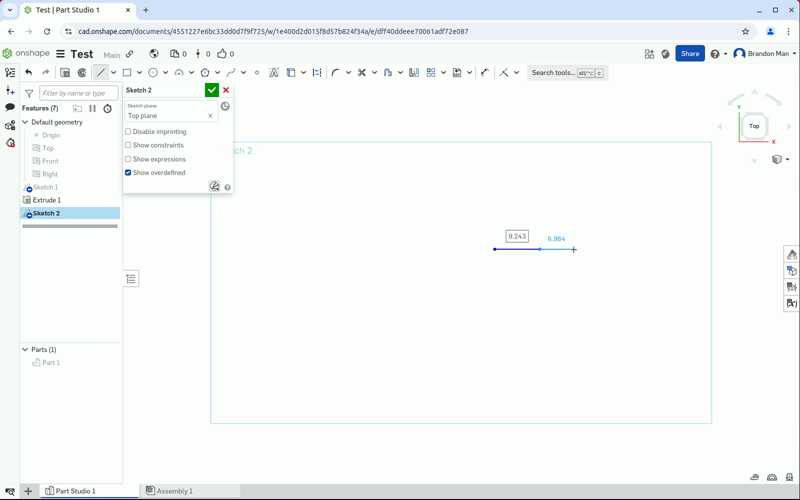
click(573, 249)
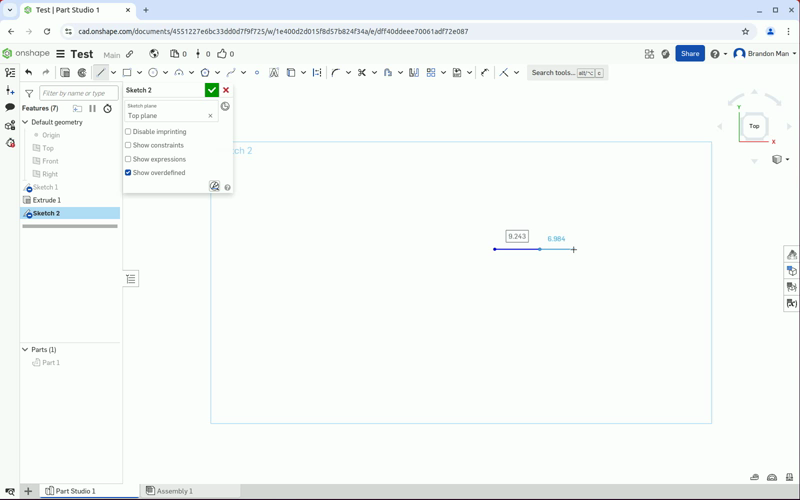
key_up(shift)
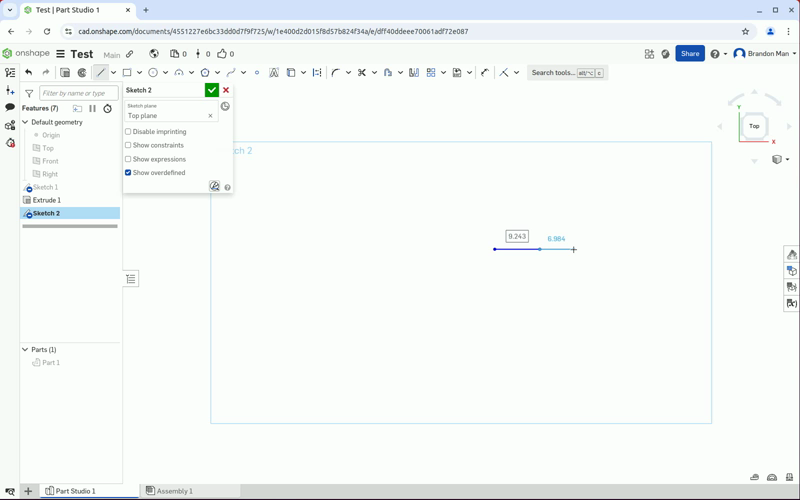
key_down(shift)
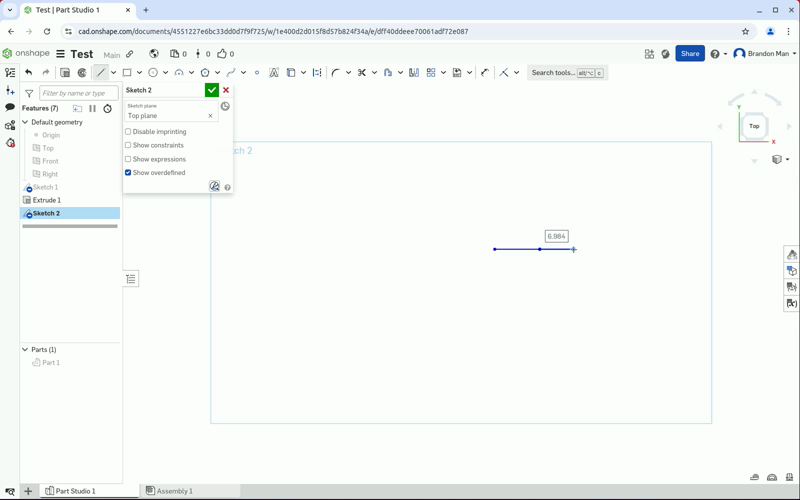
mouse_move(589, 249)
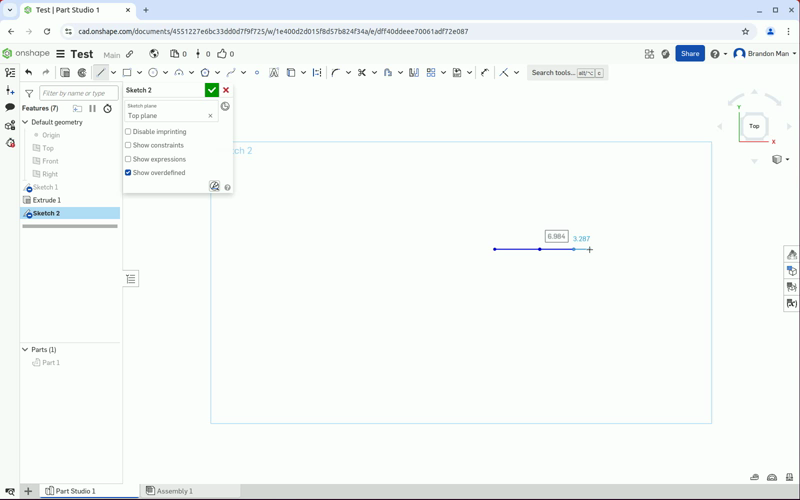
mouse_move(573, 226)
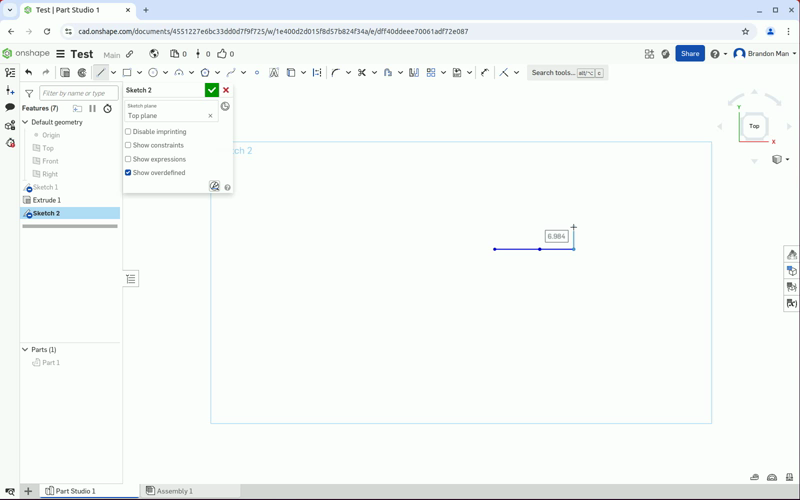
click(573, 226)
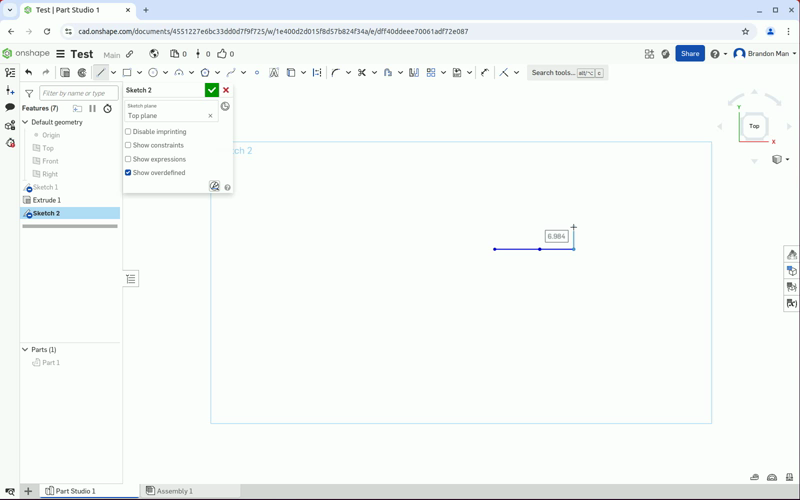
key_up(shift)
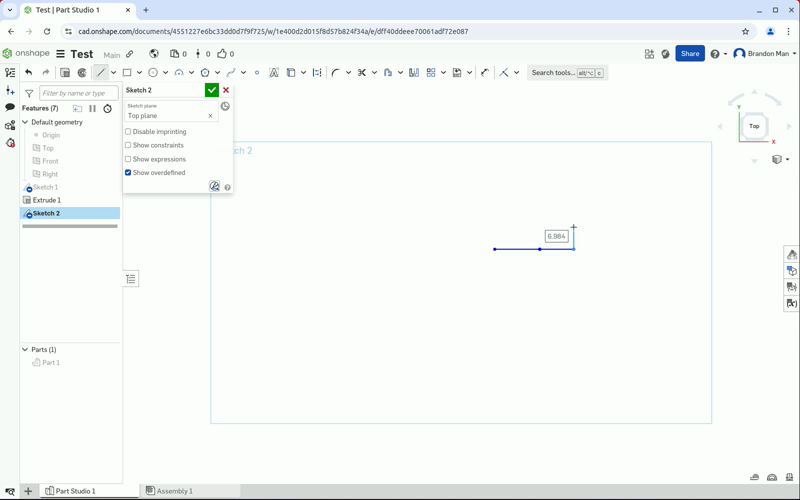
key_down(shift)
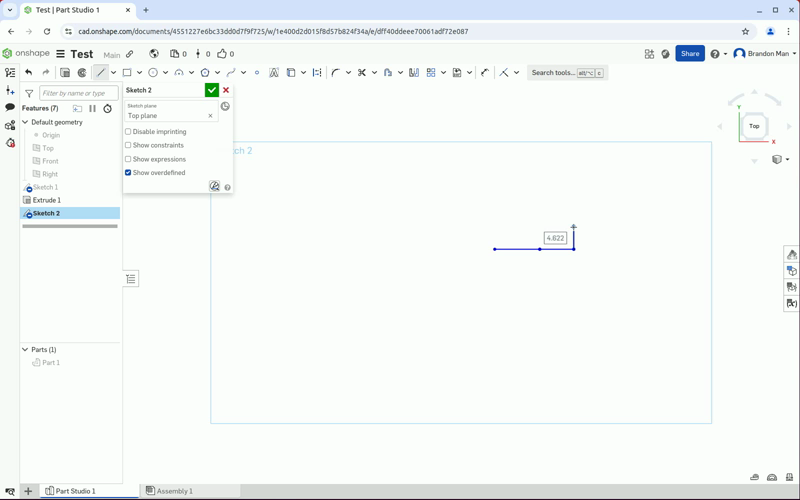
mouse_move(494, 226)
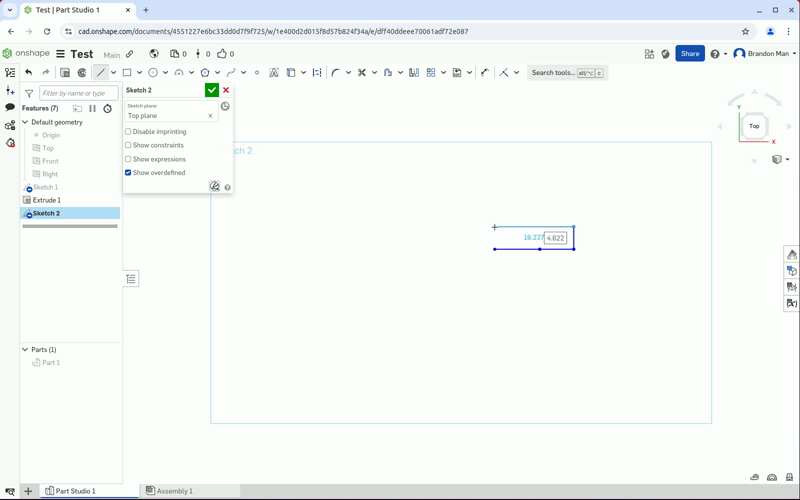
click(494, 226)
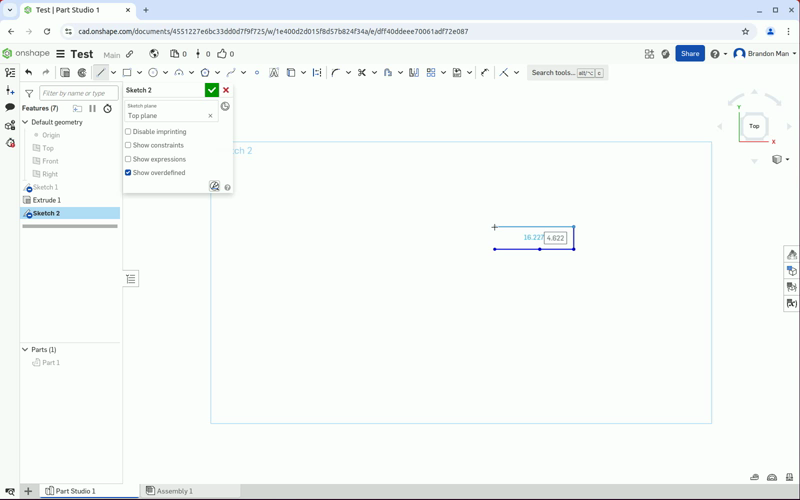
key_up(shift)
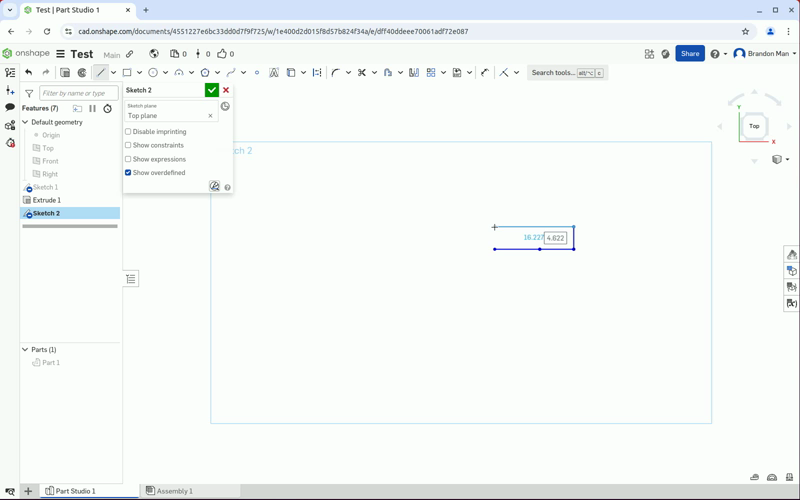
mouse_move(524, 226)
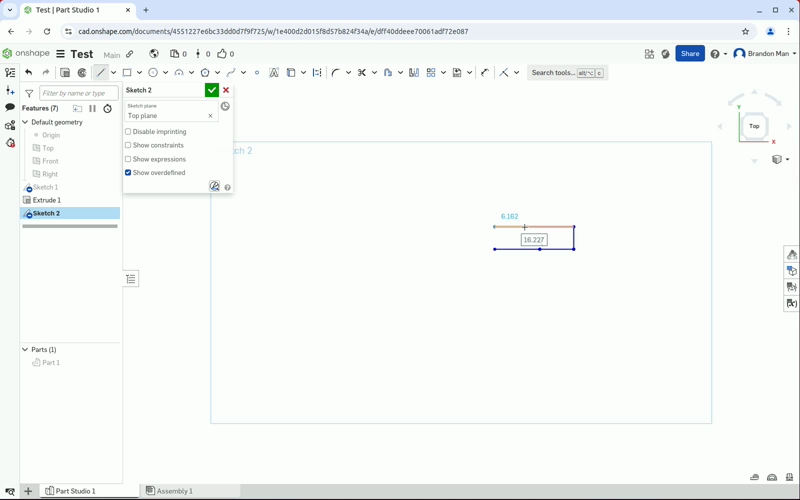
key_down(shift)
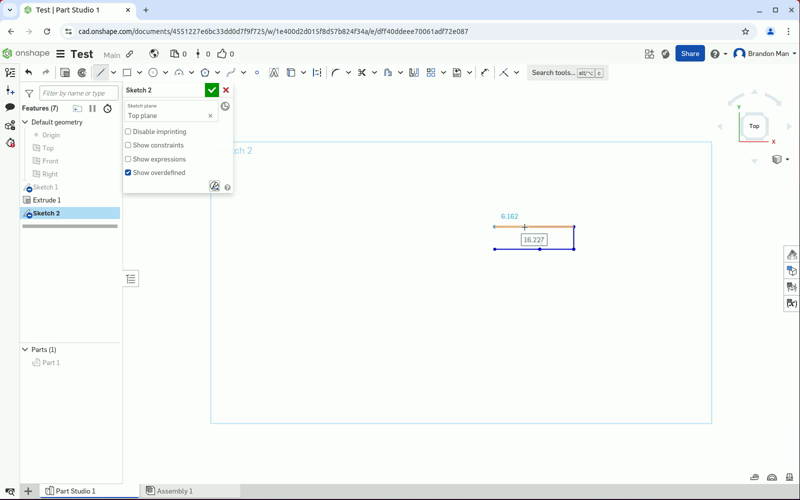
mouse_move(494, 249)
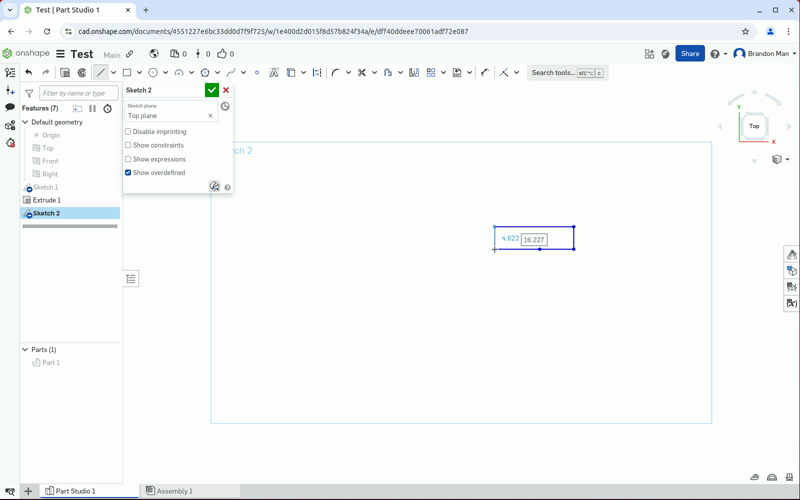
key_up(shift)
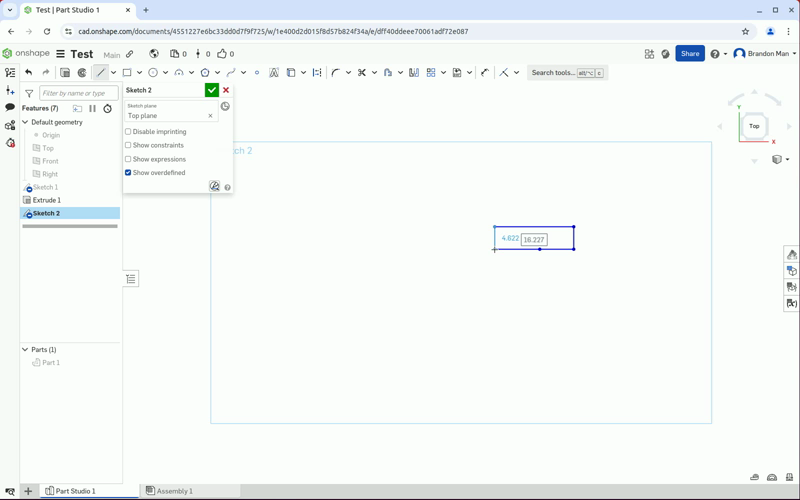
click(494, 249)
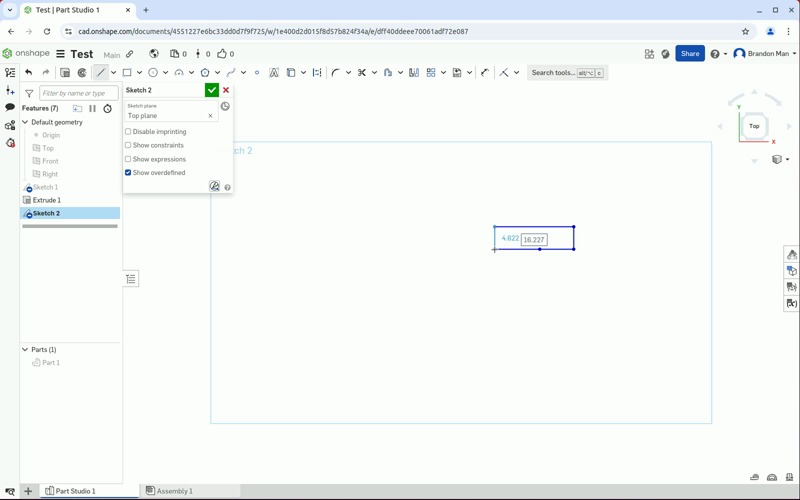
key(esc)
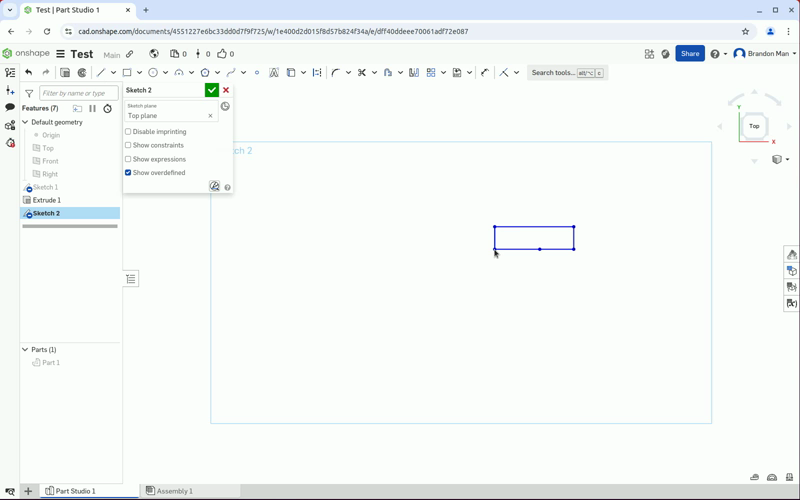
mouse_move(542, 230)
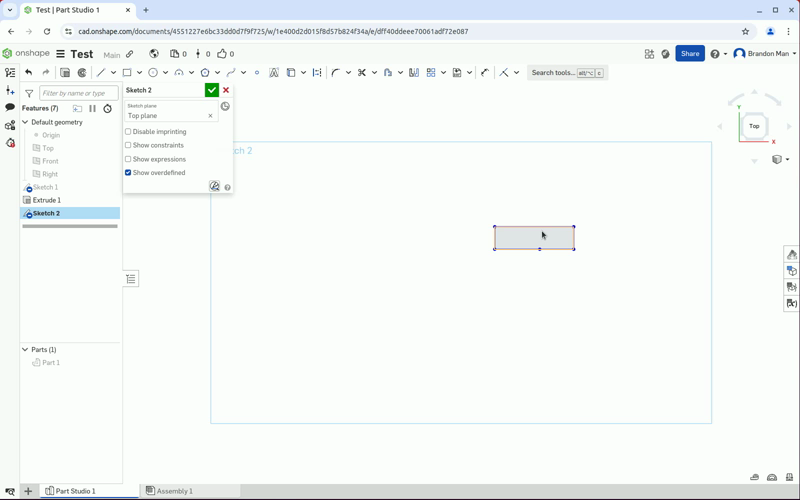
scroll(6)
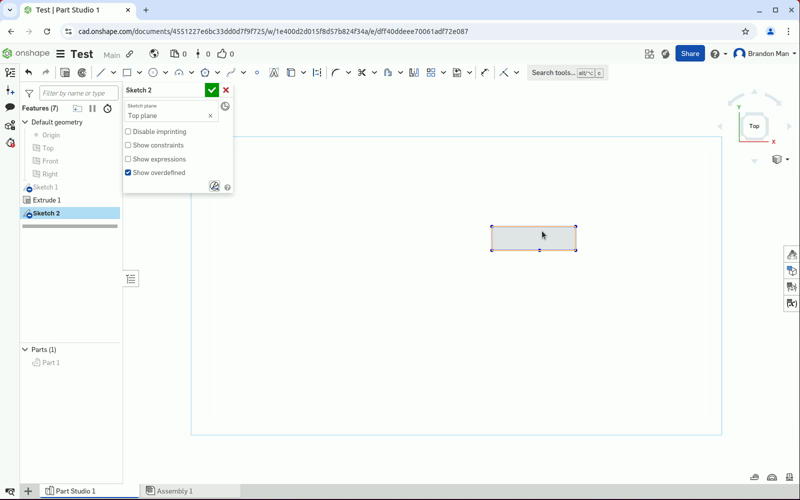
scroll(6)
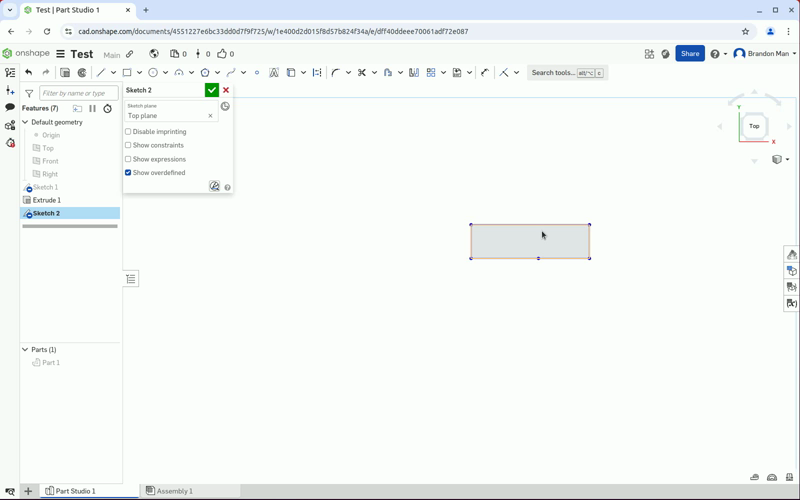
scroll(6)
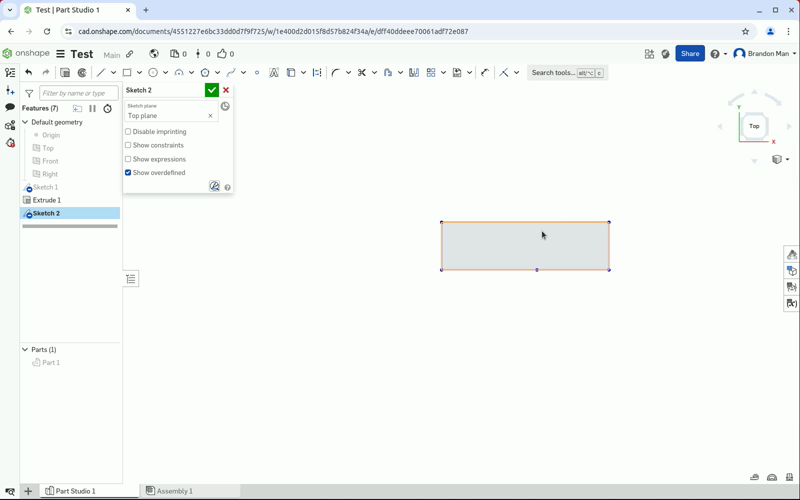
scroll(6)
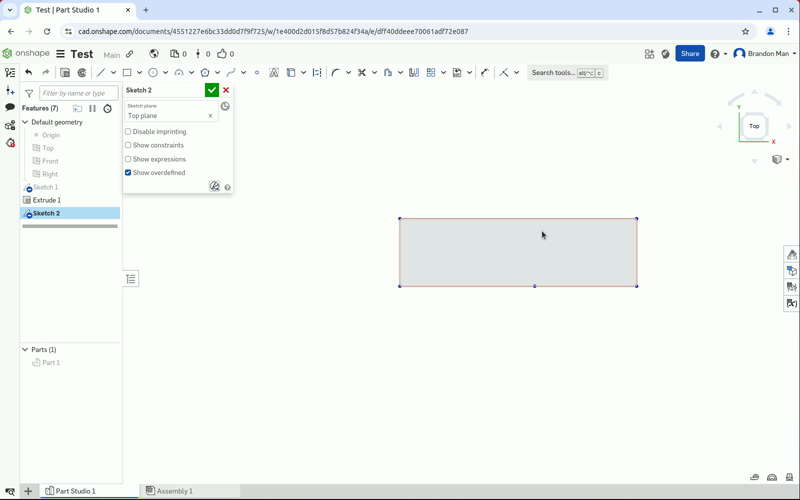
scroll(6)
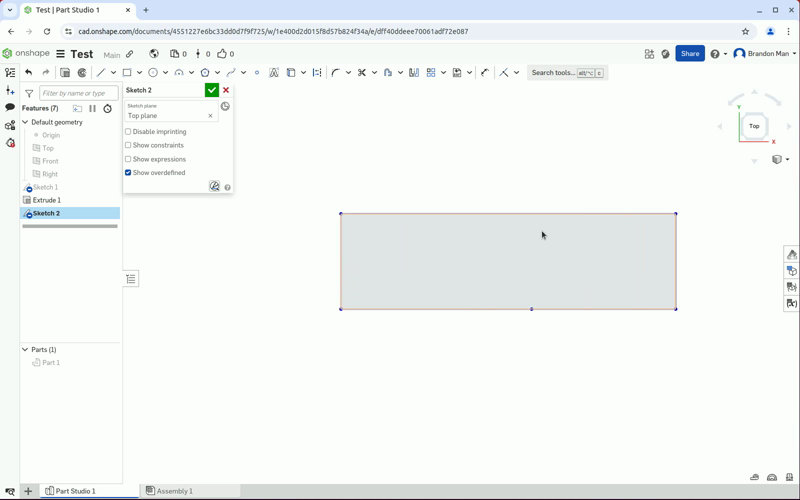
scroll(6)
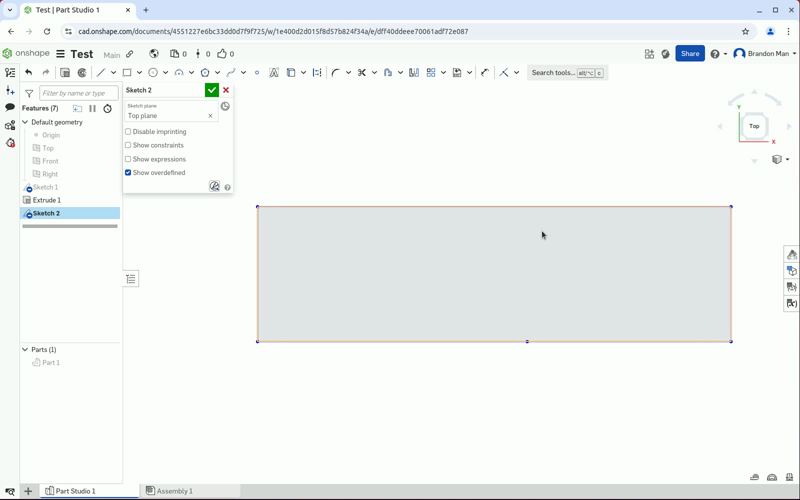
scroll(6)
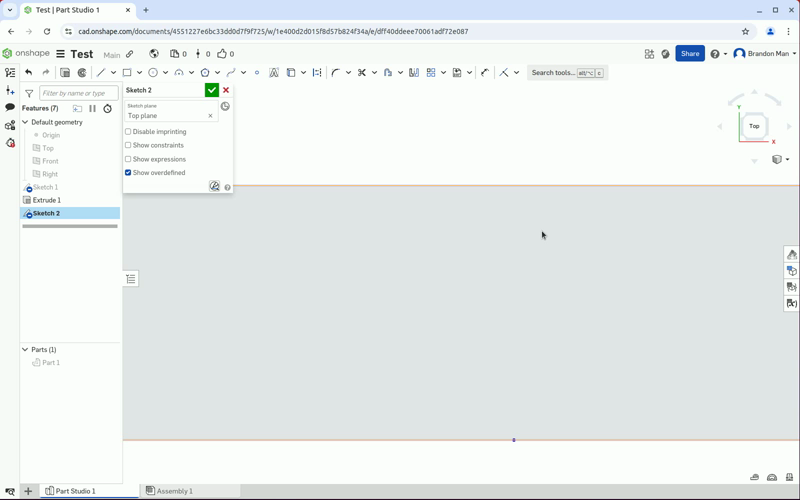
click(542, 230)
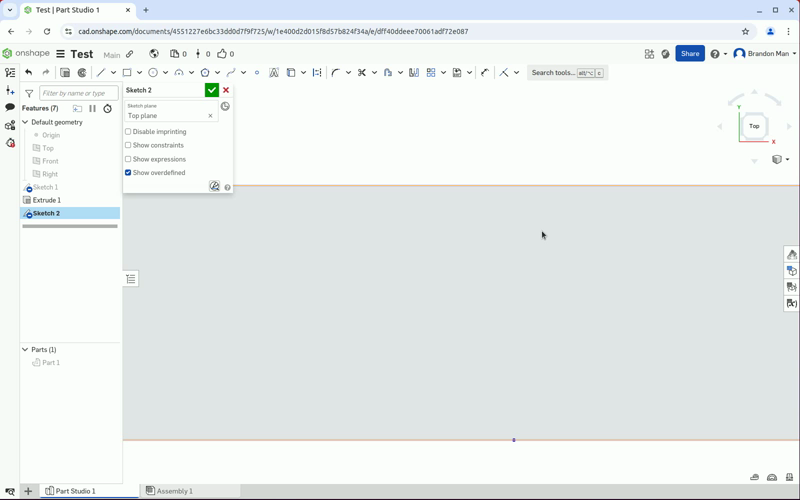
scroll(-6)
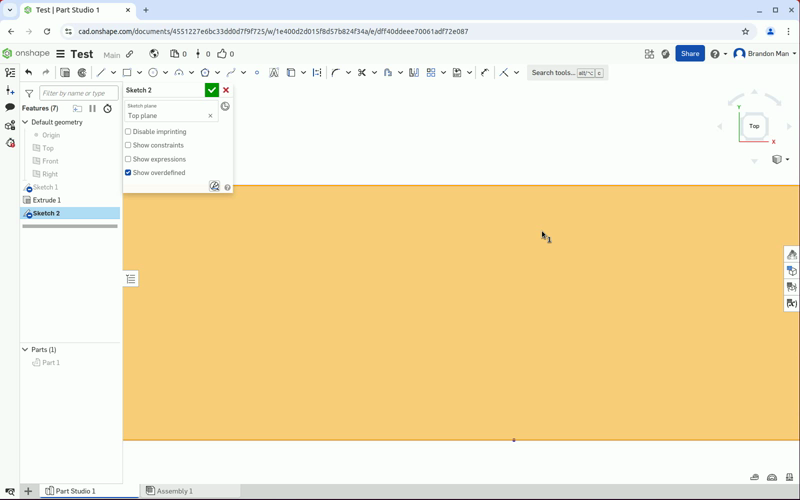
scroll(-6)
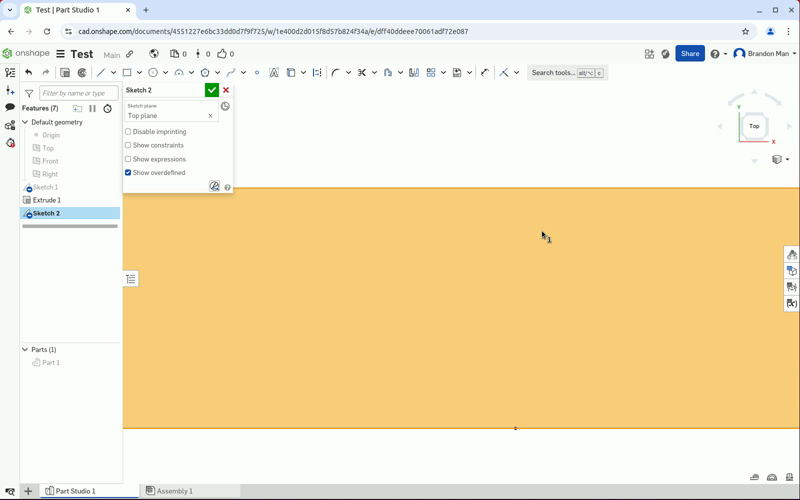
scroll(-6)
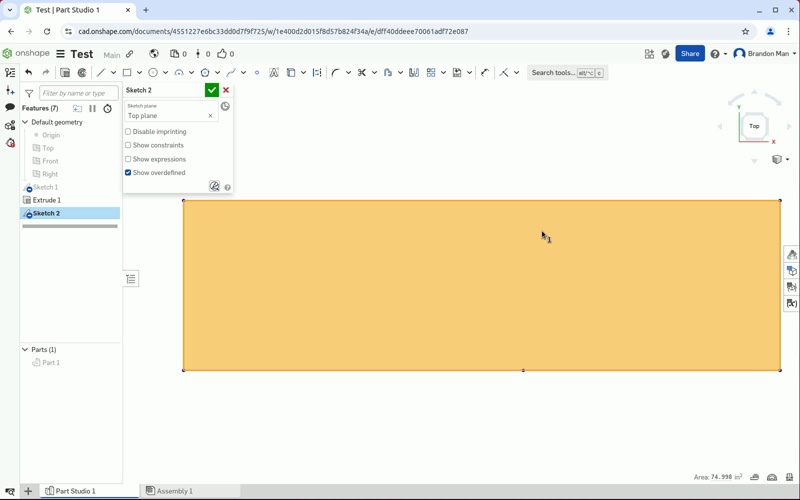
scroll(-6)
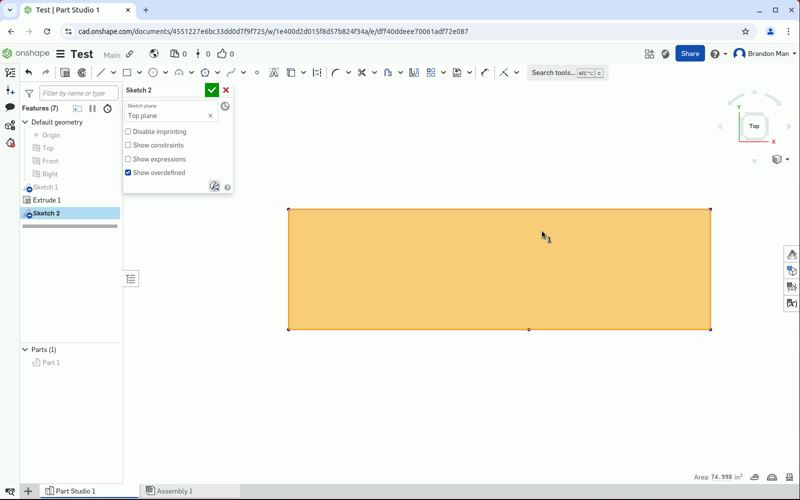
scroll(-6)
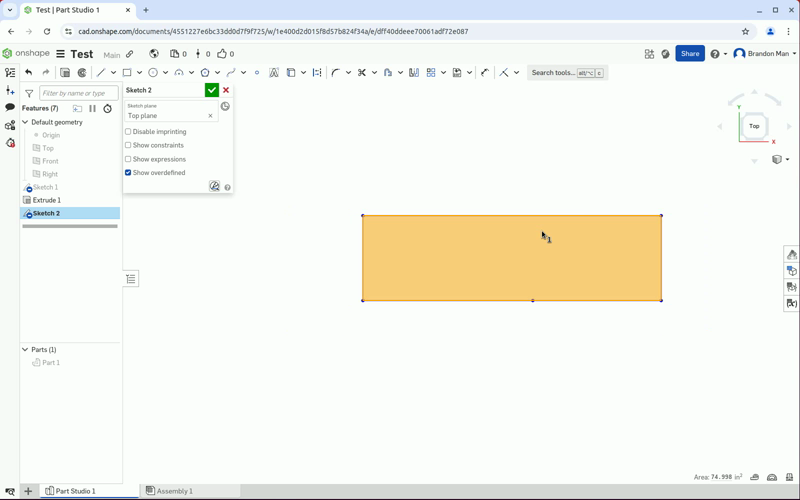
scroll(-6)
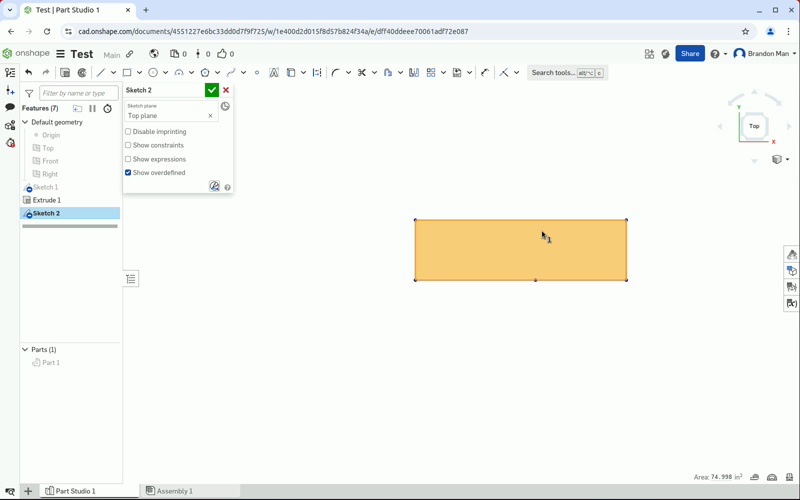
scroll(-6)
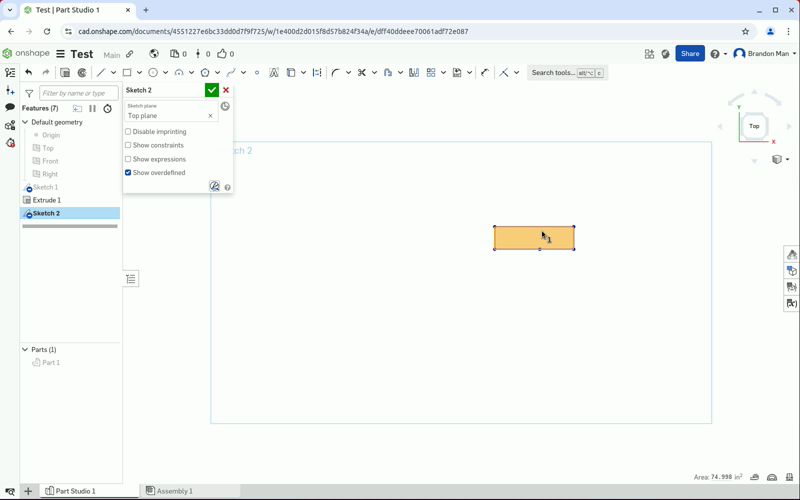
mouse_move(73, 352)
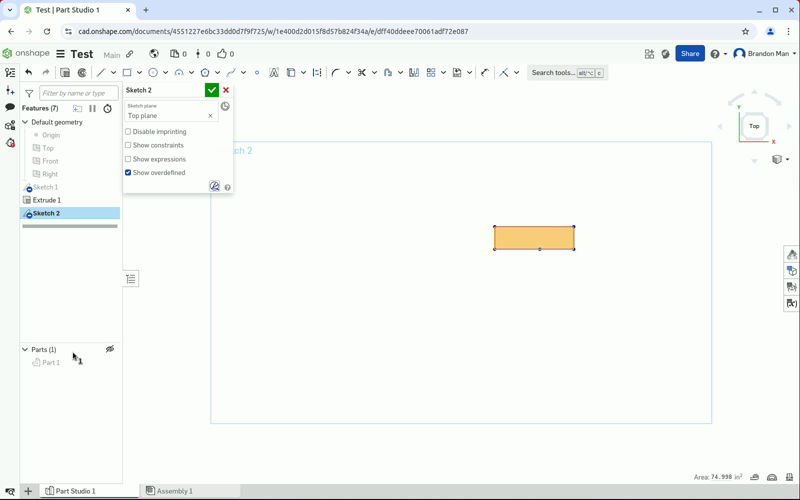
key(shift+y)
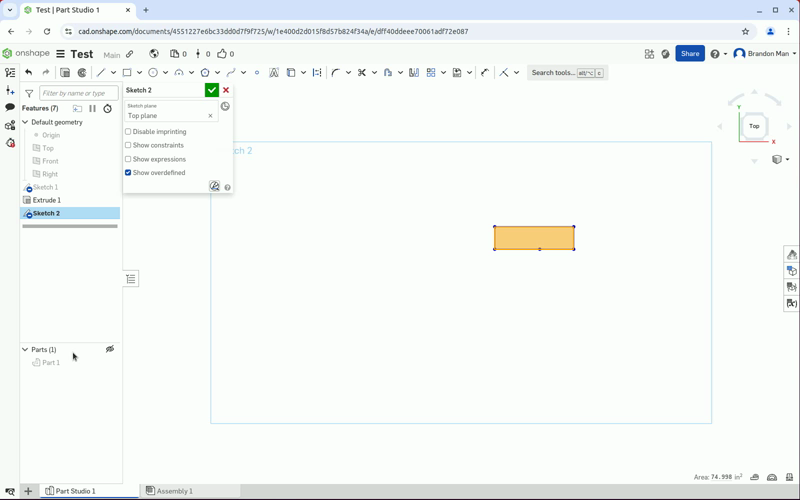
key(shift+e)
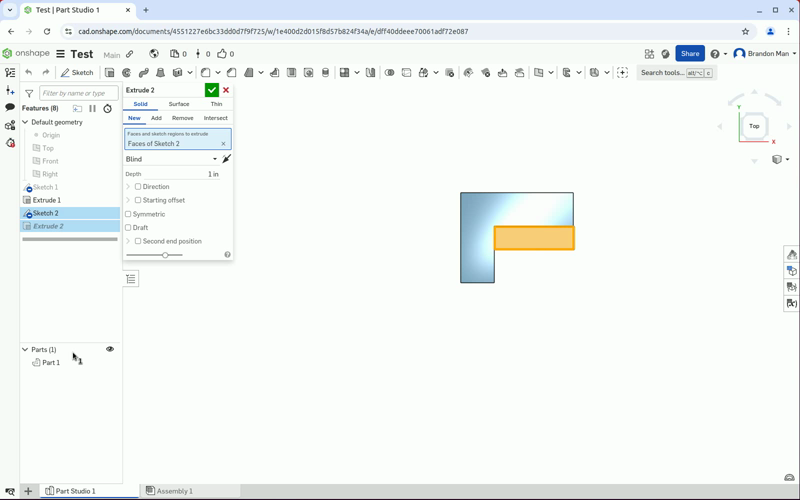
mouse_move(143, 106)
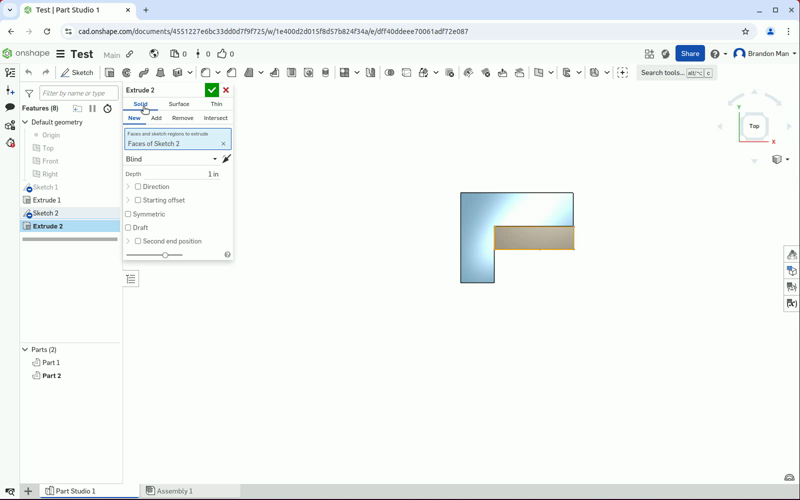
click(143, 106)
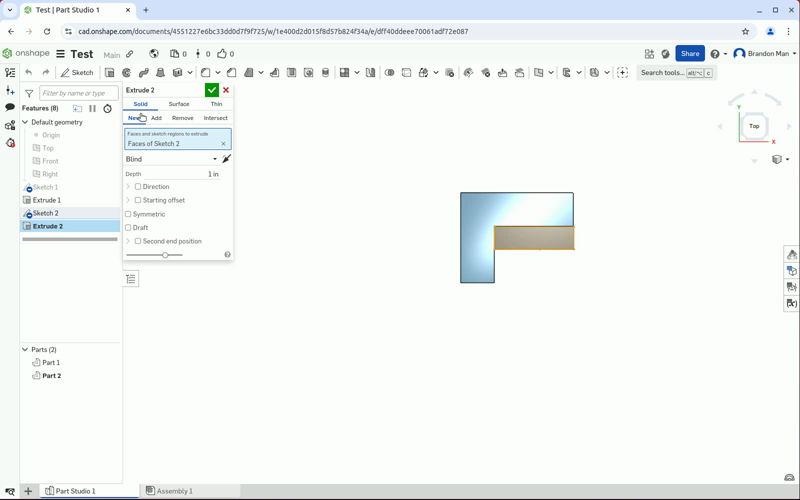
mouse_move(137, 120)
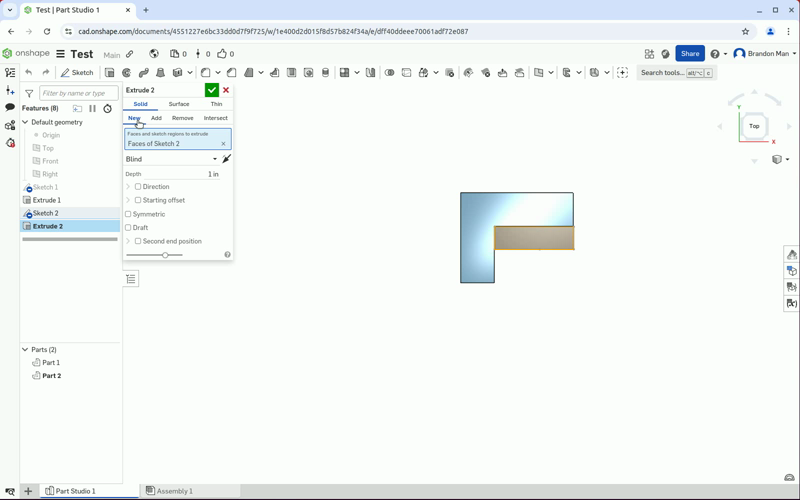
click(137, 120)
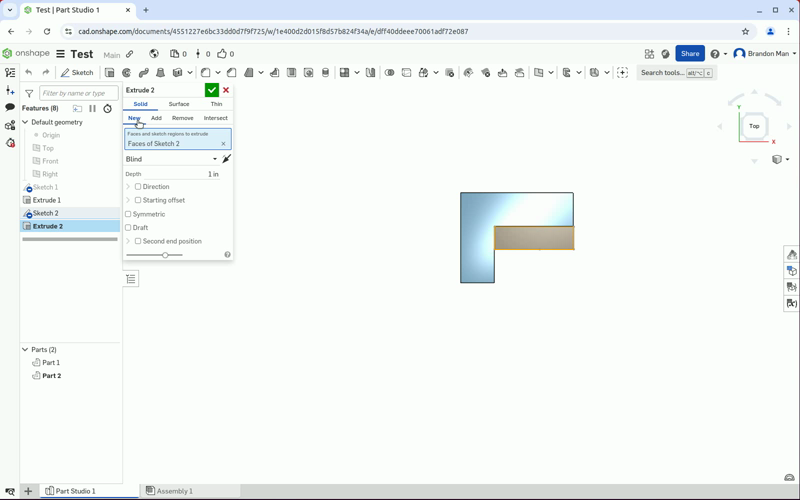
key(tab, 4)
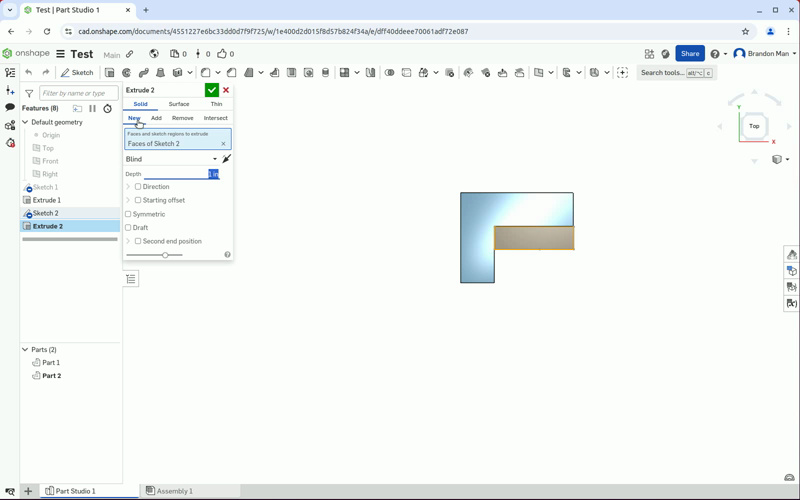
text(12.276)
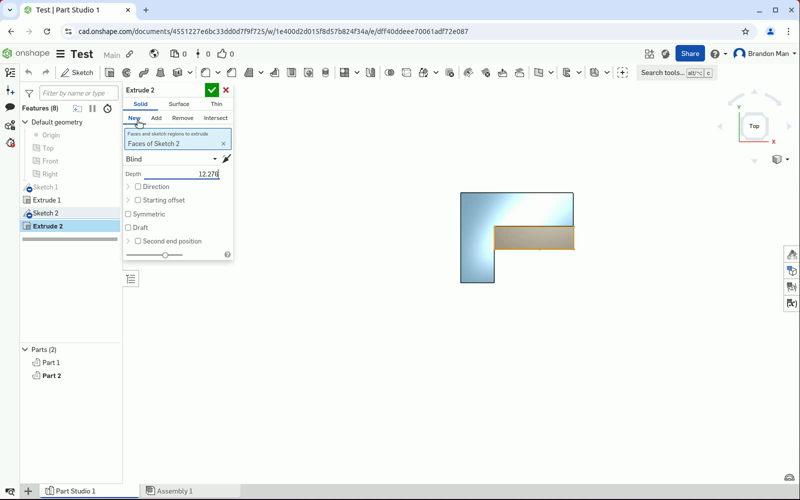
key(enter)
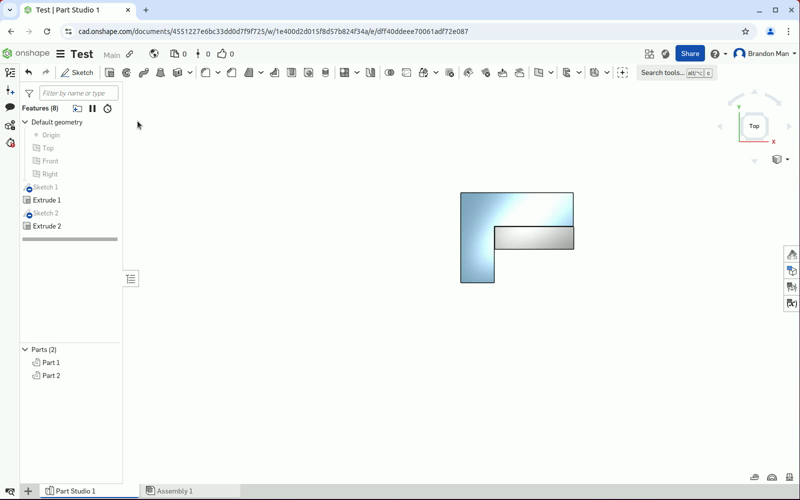
key(shift+h)
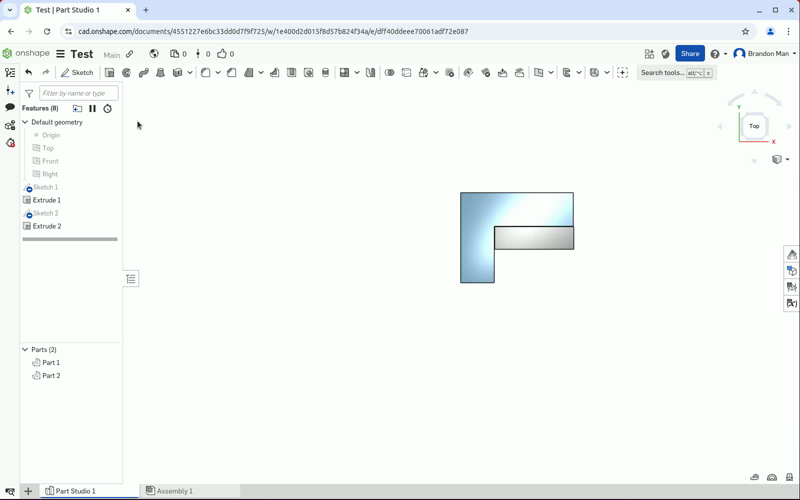
key(shift+h)
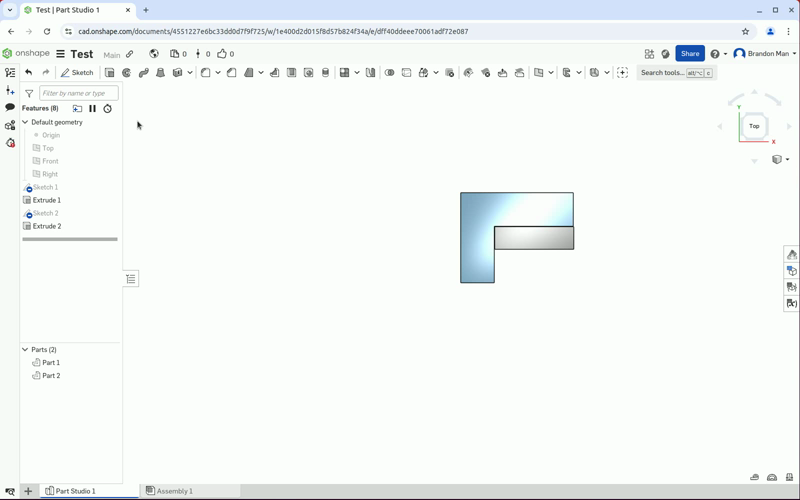
mouse_move(73, 189)
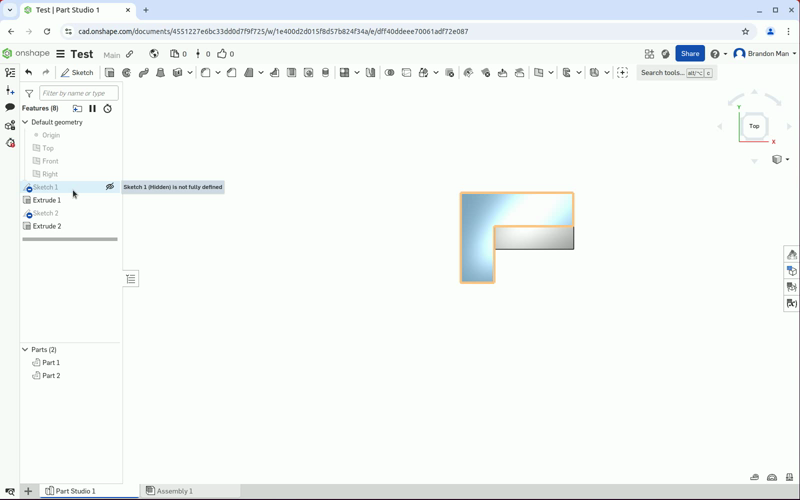
click(73, 189)
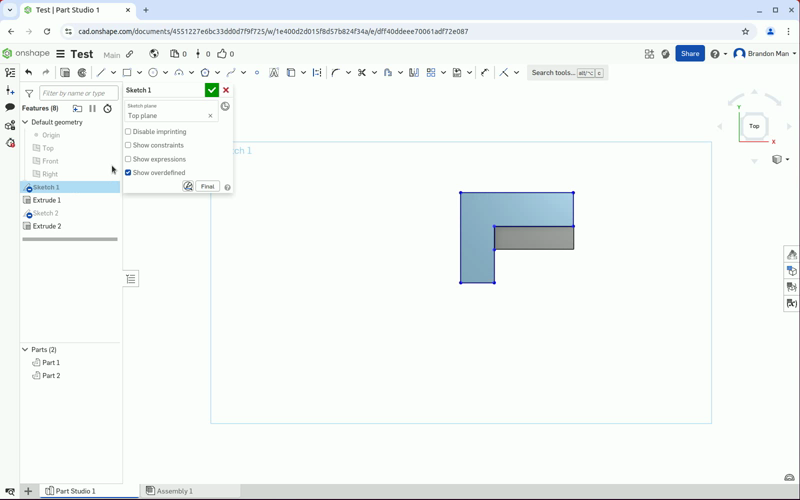
mouse_move(229, 92)
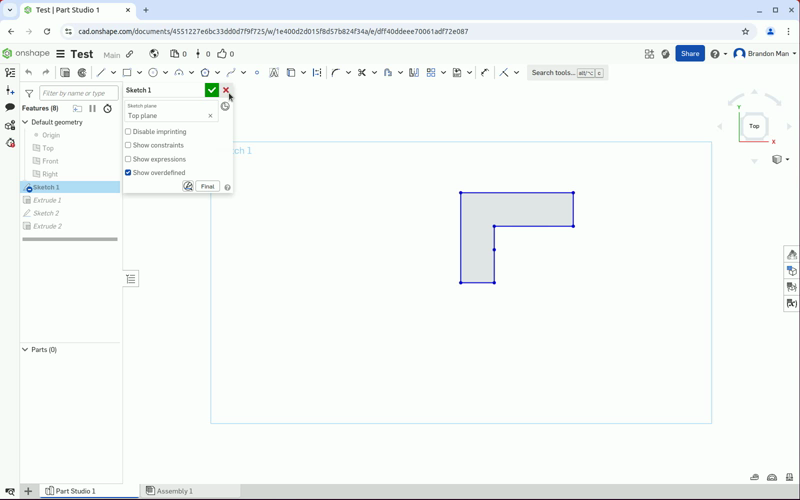
click(229, 92)
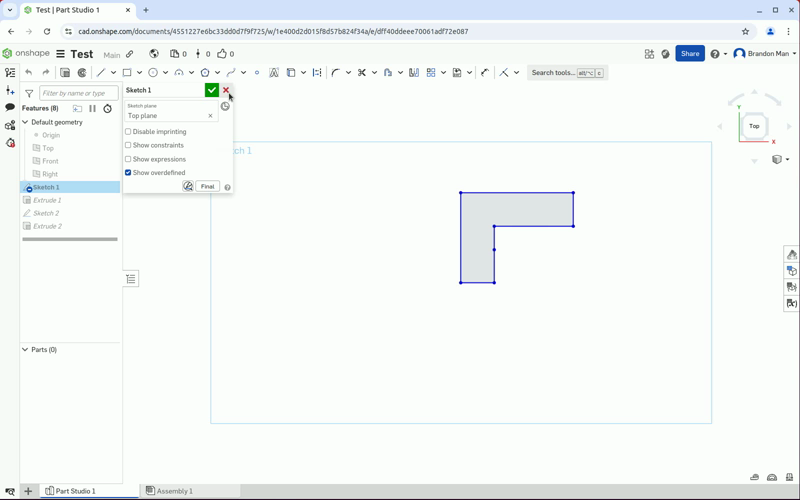
key(shift+s)
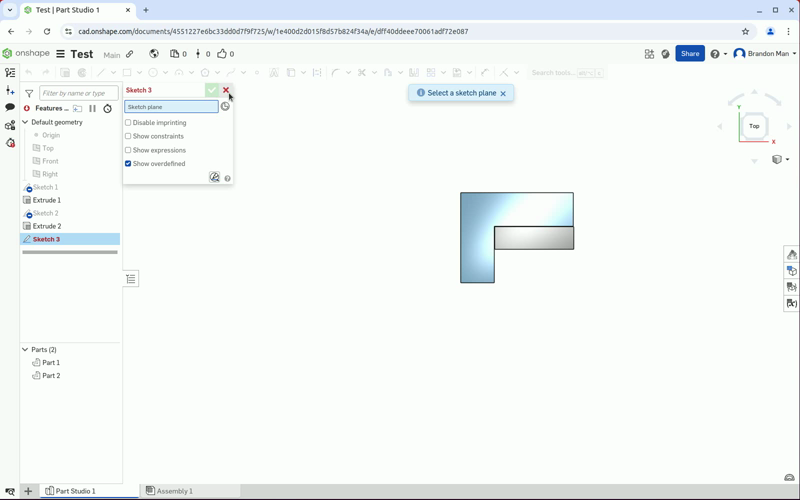
mouse_move(73, 150)
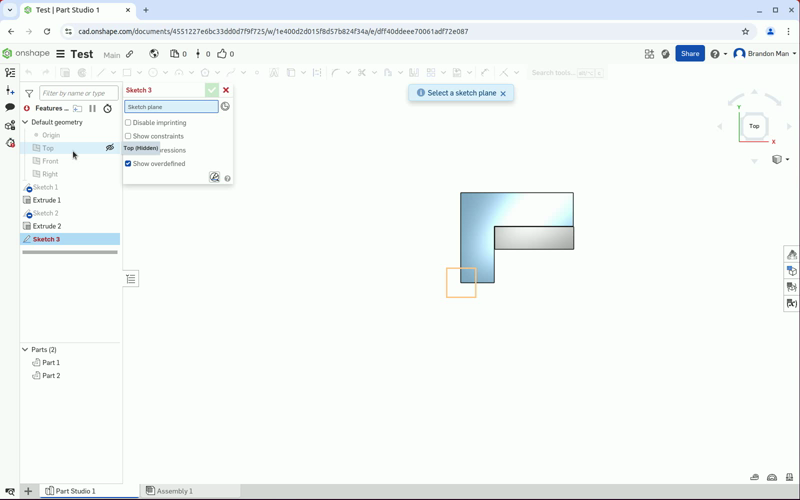
click(73, 150)
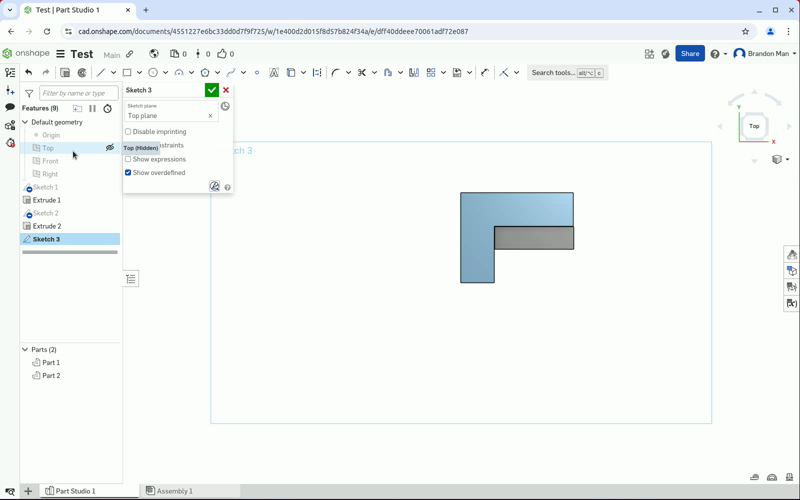
mouse_move(73, 352)
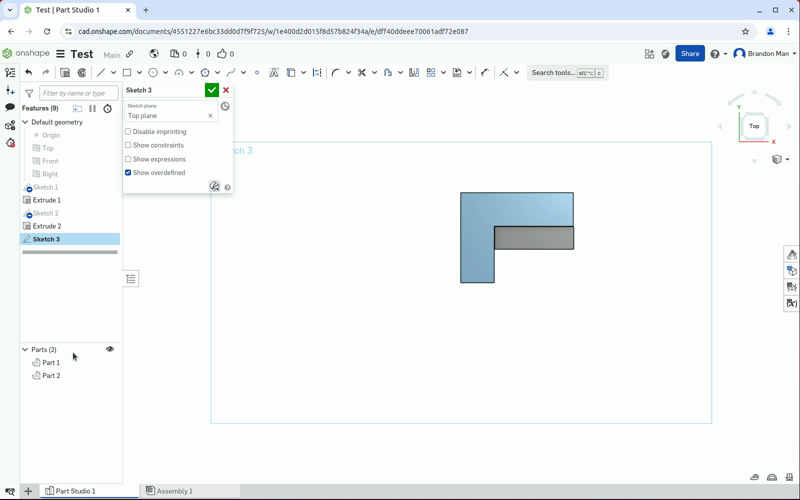
key(y)
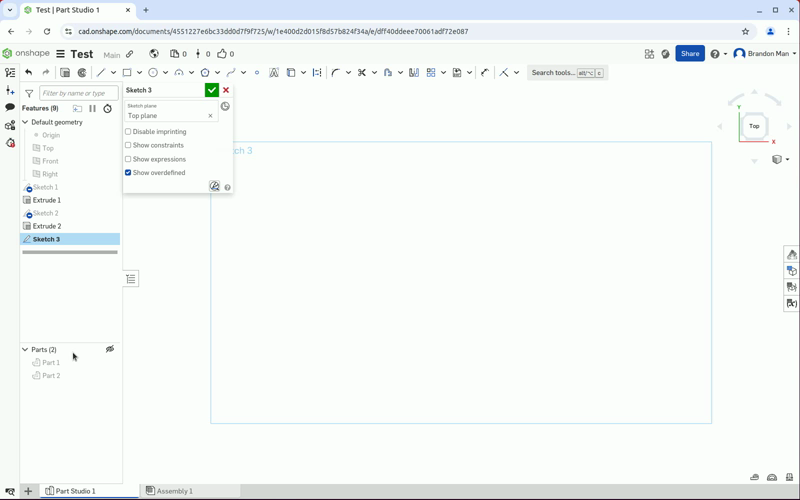
key(l)
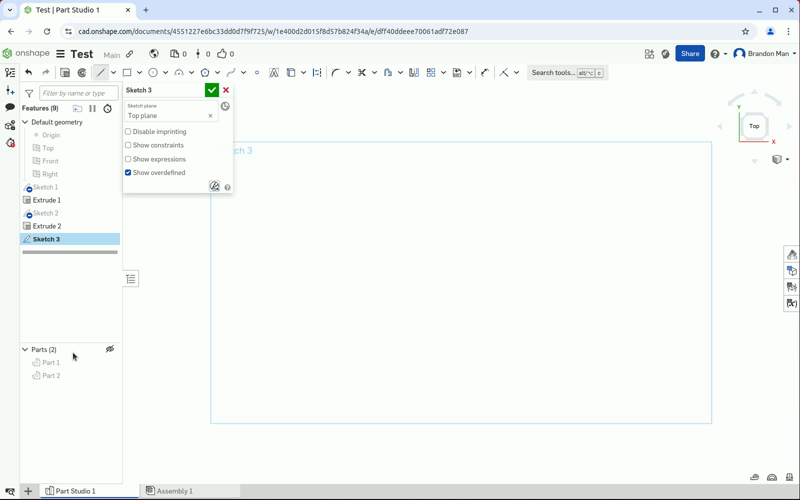
key_down(shift)
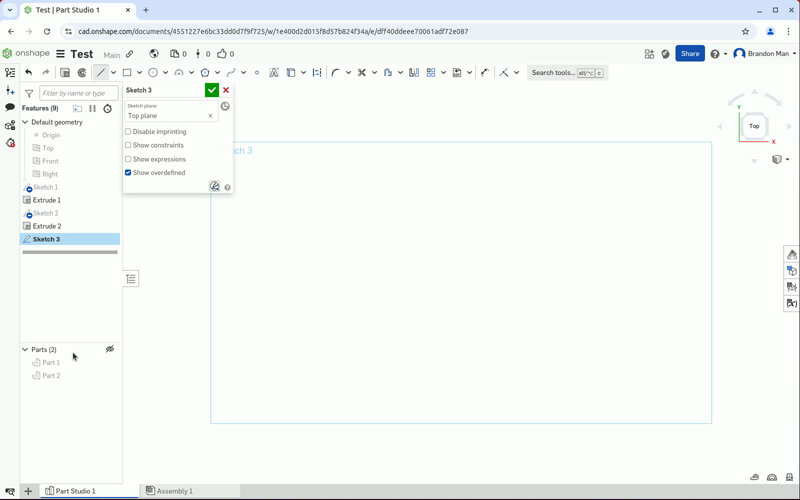
mouse_move(539, 282)
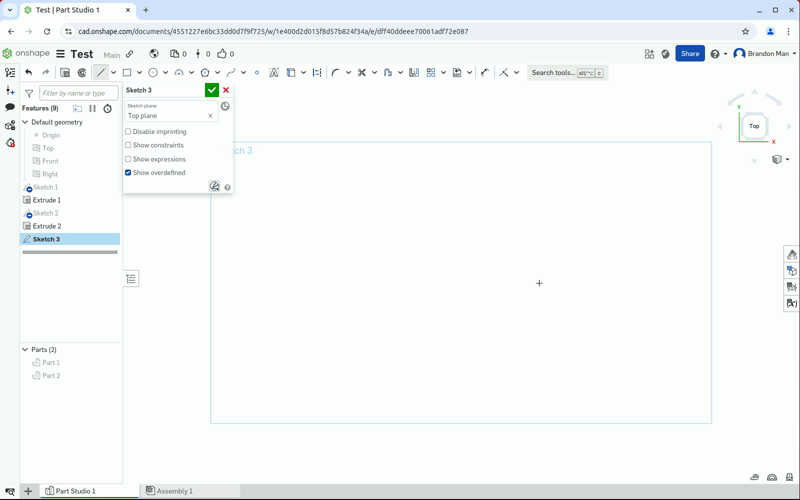
click(539, 282)
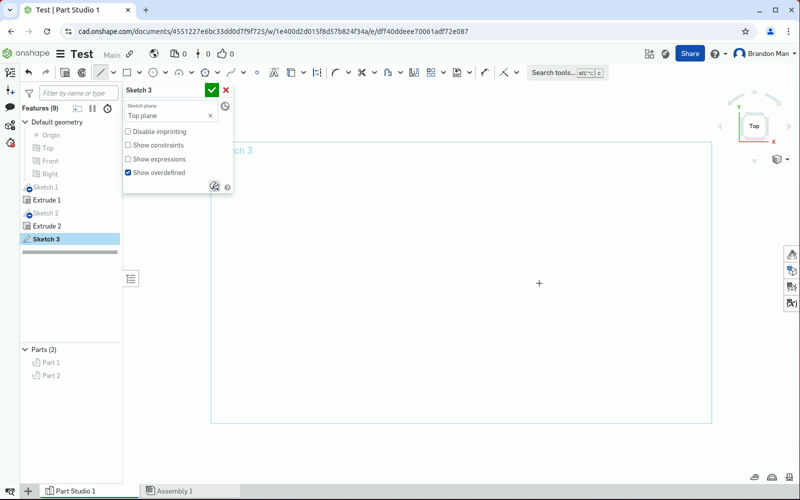
key_up(shift)
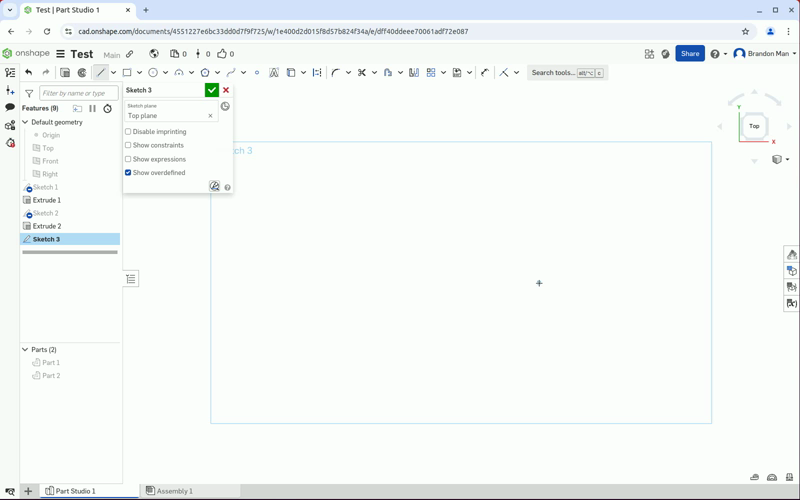
key_down(shift)
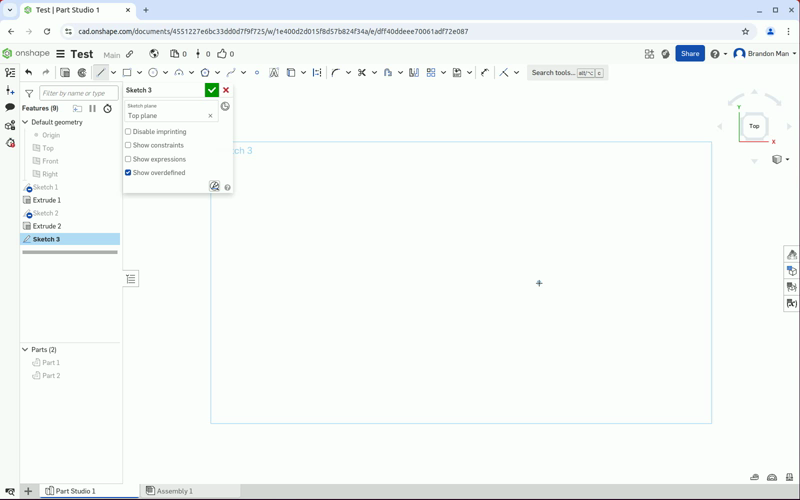
mouse_move(569, 282)
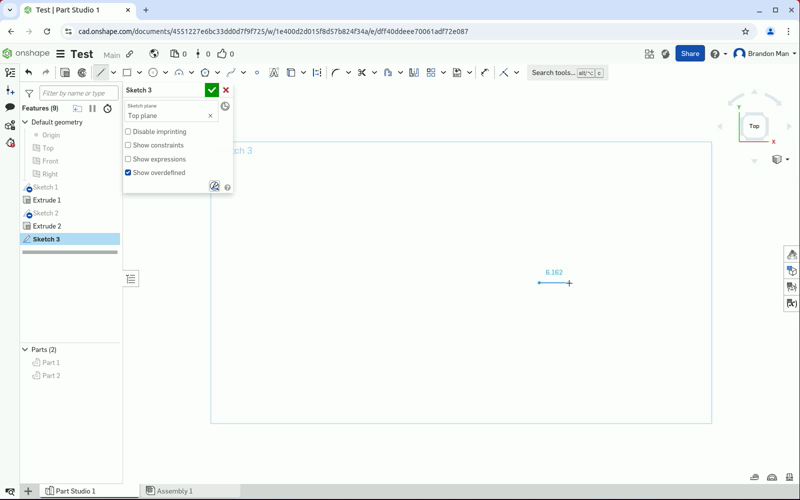
mouse_move(573, 282)
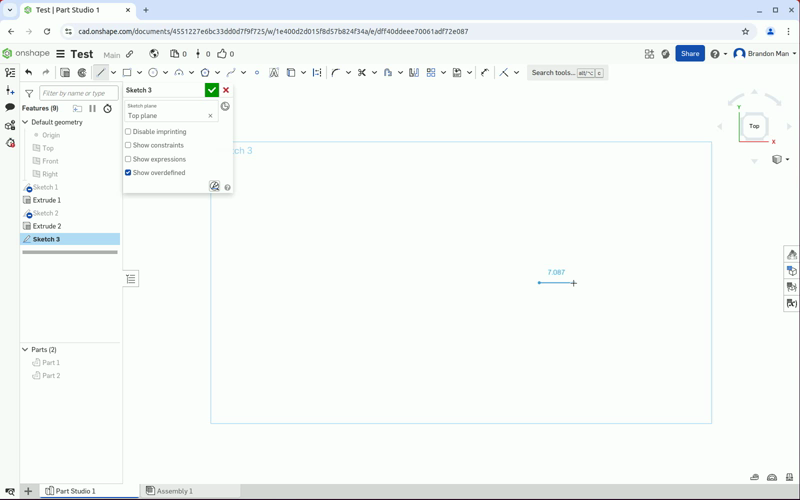
click(573, 282)
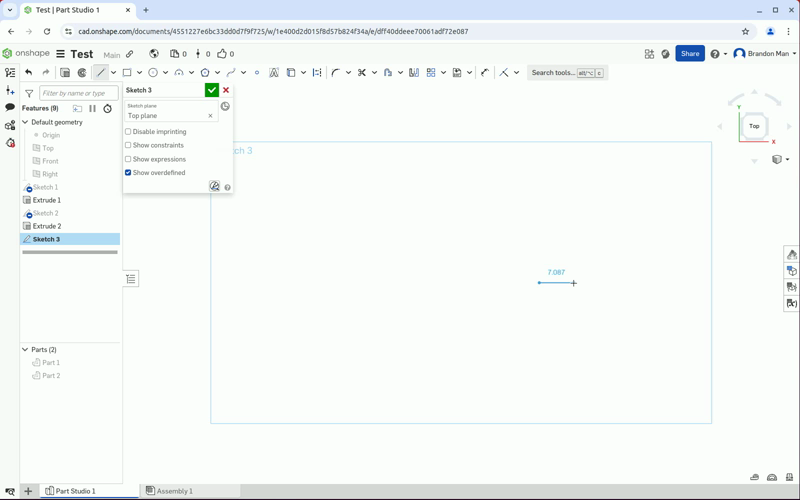
key_up(shift)
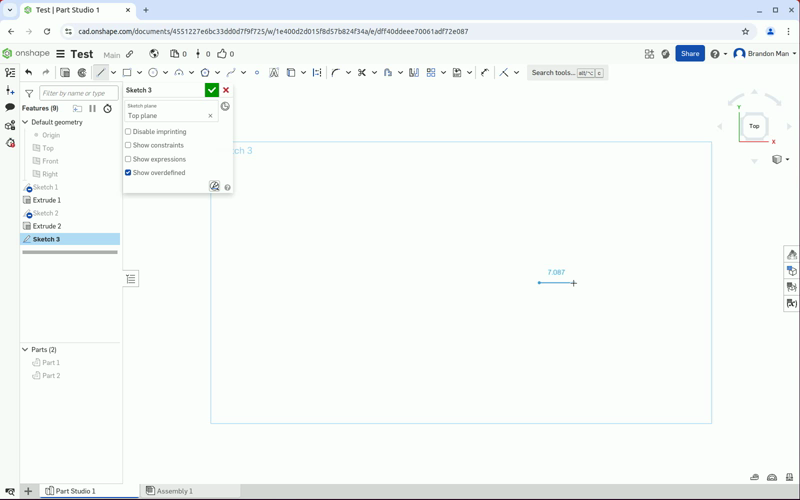
key_down(shift)
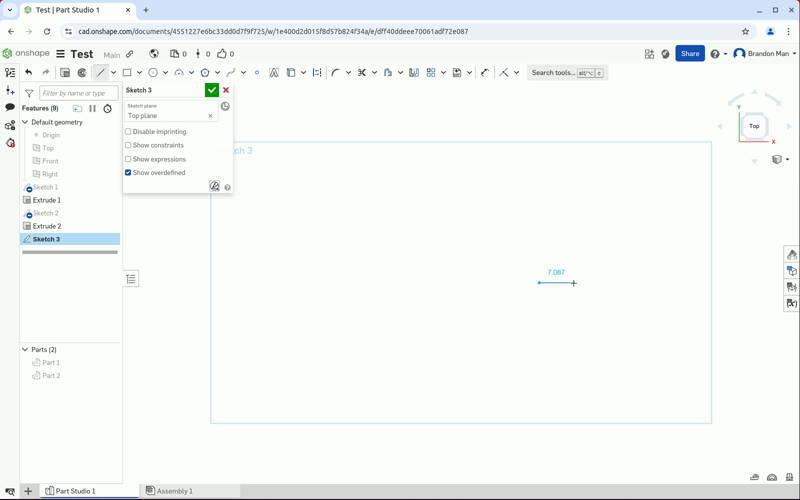
mouse_move(589, 282)
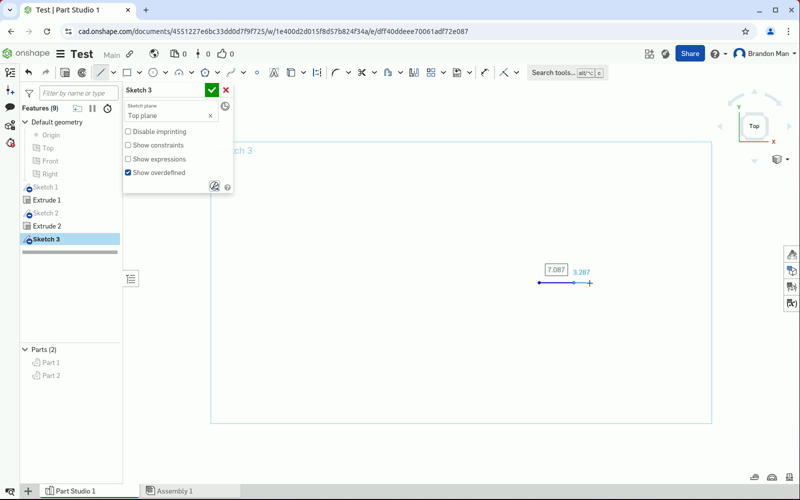
mouse_move(573, 248)
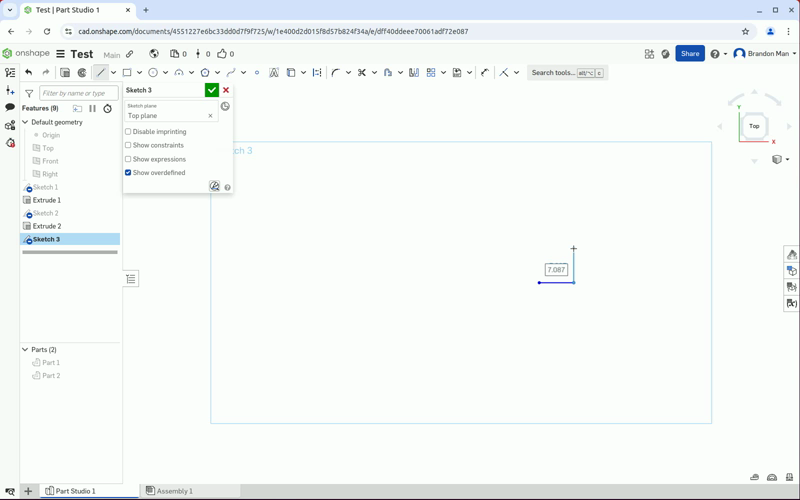
click(573, 248)
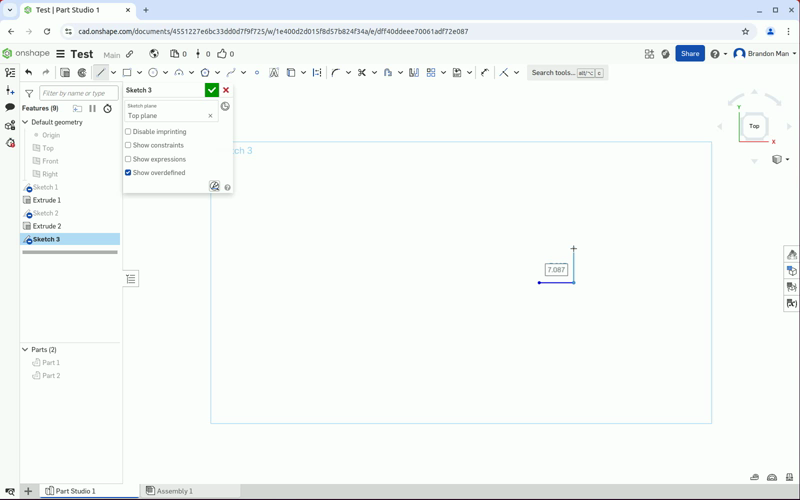
key_up(shift)
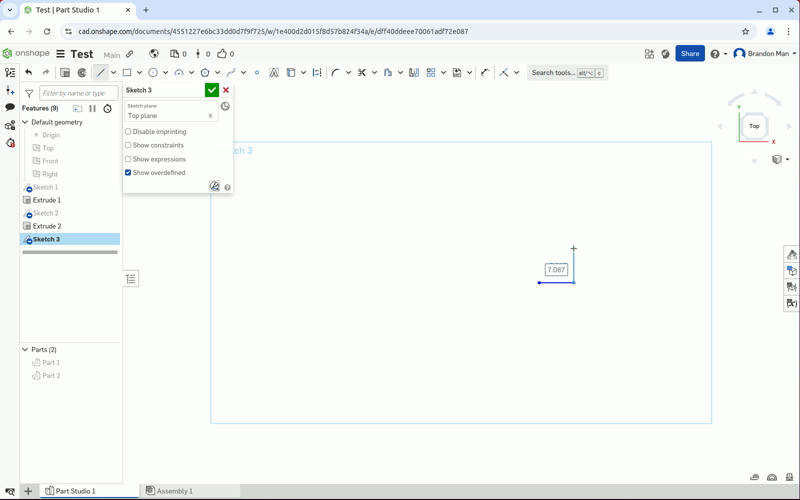
key_down(shift)
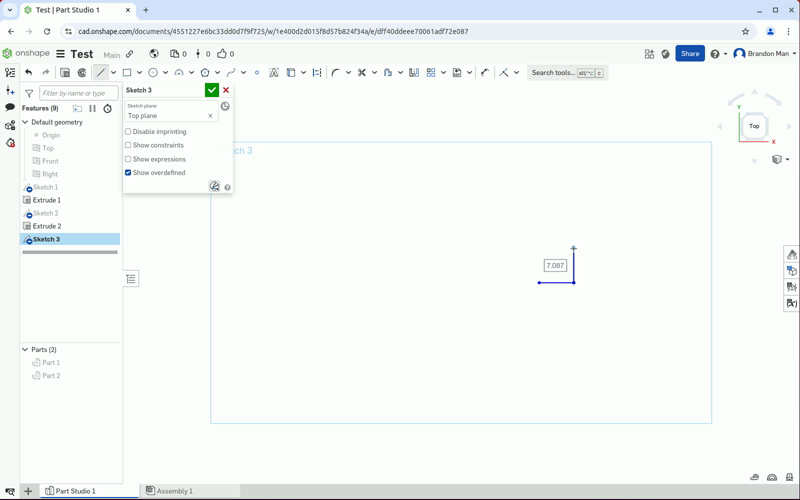
mouse_move(589, 248)
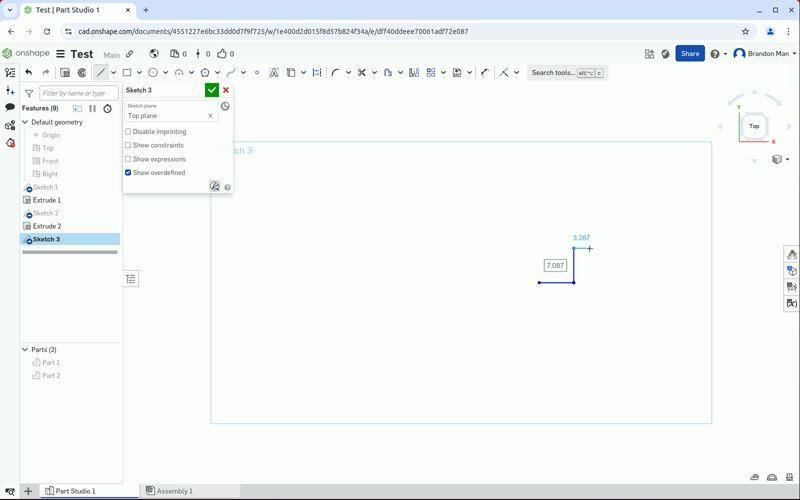
mouse_move(539, 248)
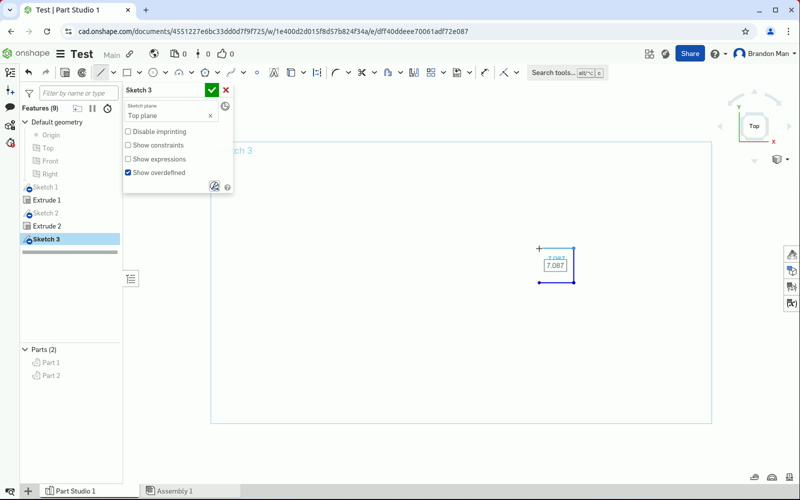
click(539, 248)
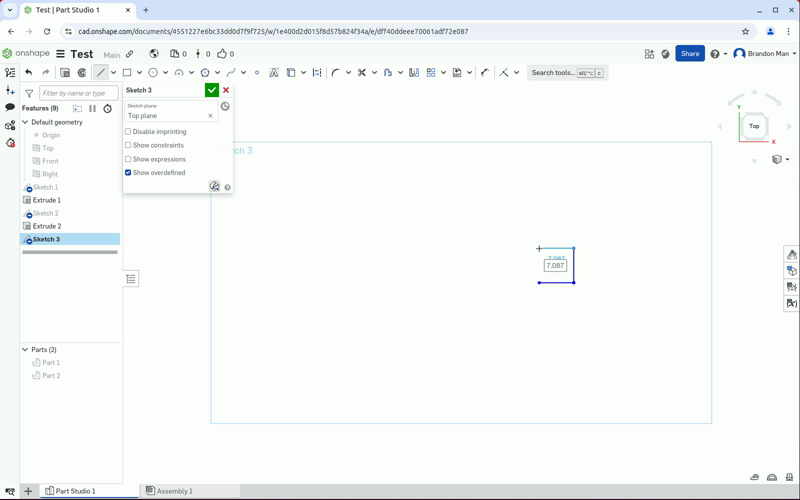
key_up(shift)
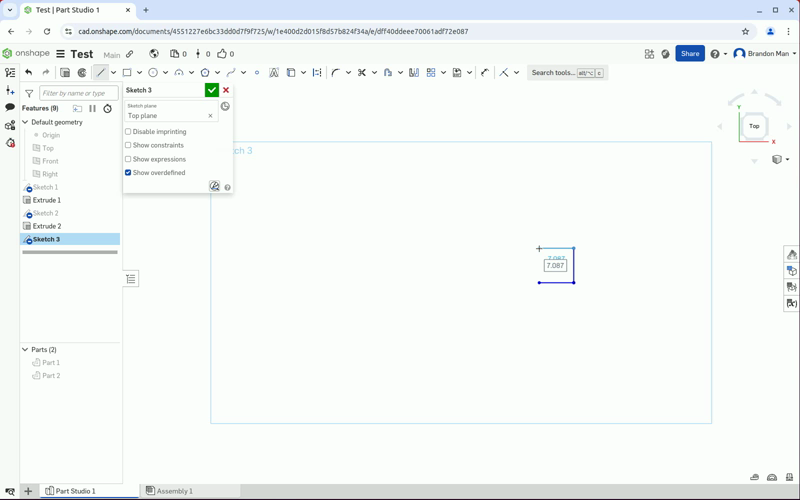
mouse_move(569, 248)
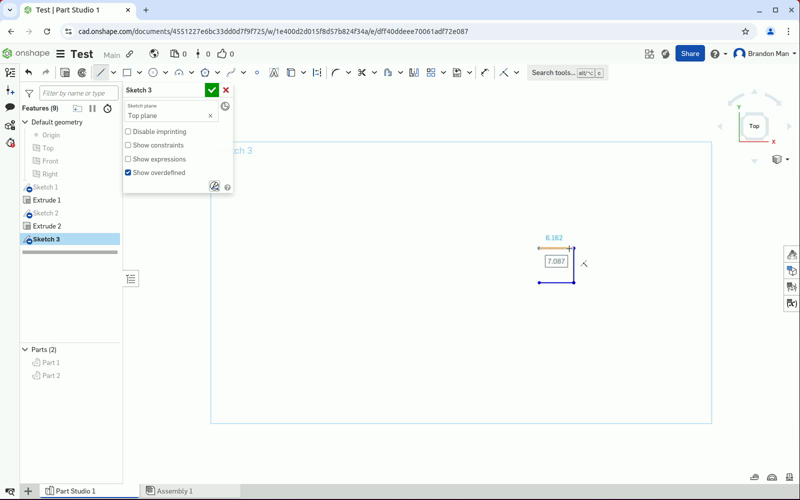
key_down(shift)
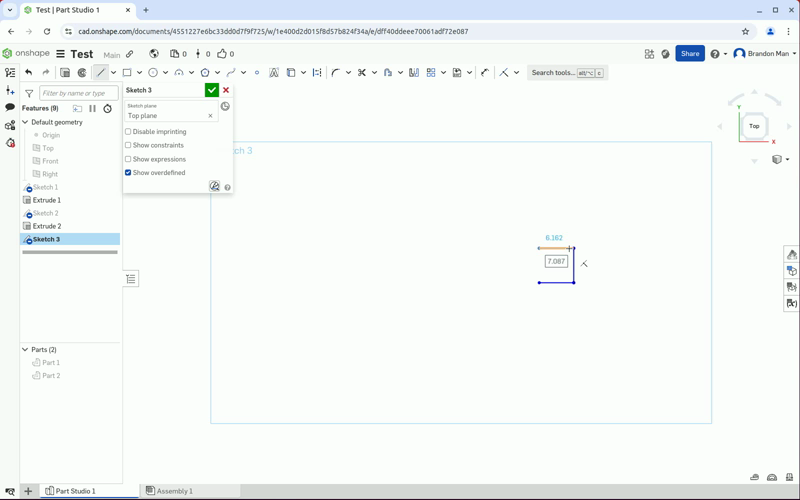
mouse_move(539, 282)
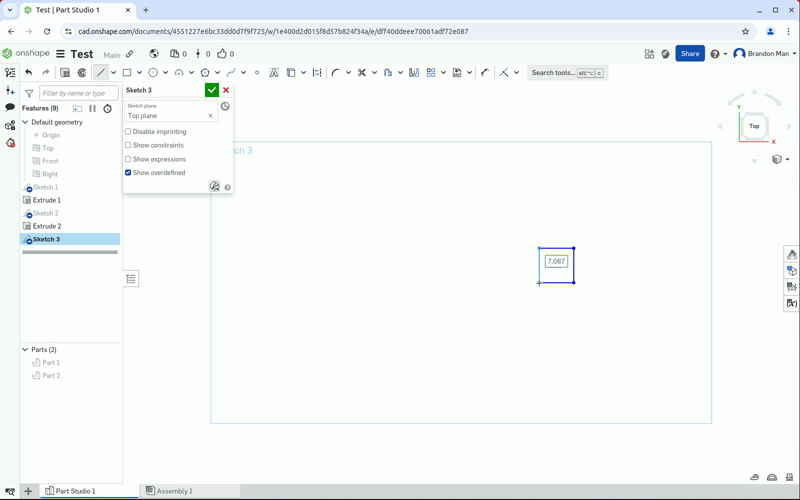
key_up(shift)
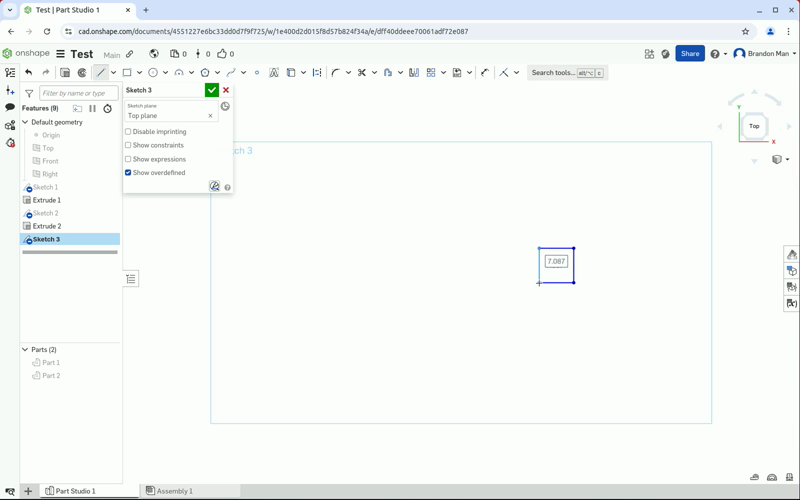
click(539, 282)
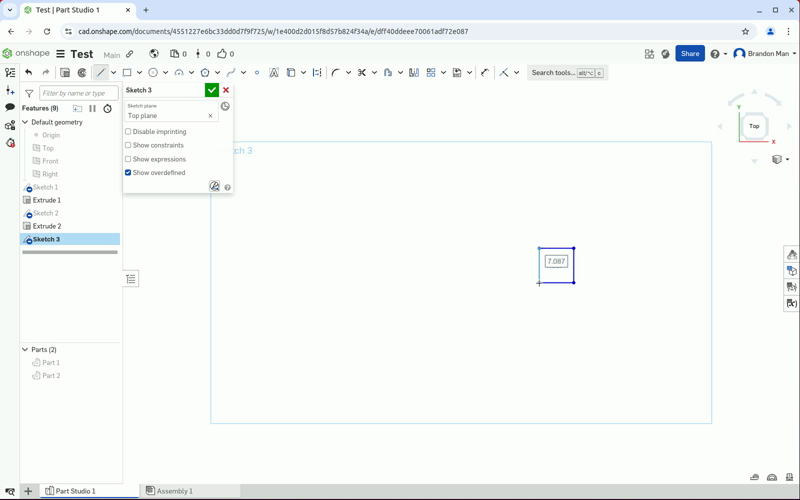
key(esc)
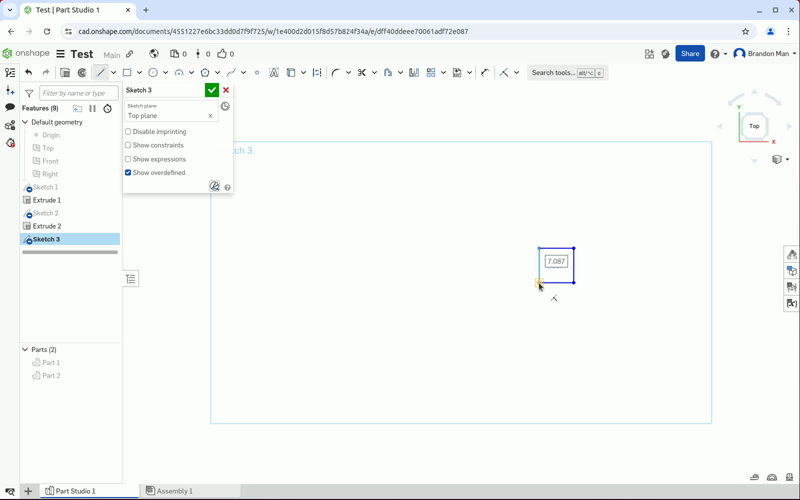
mouse_move(554, 252)
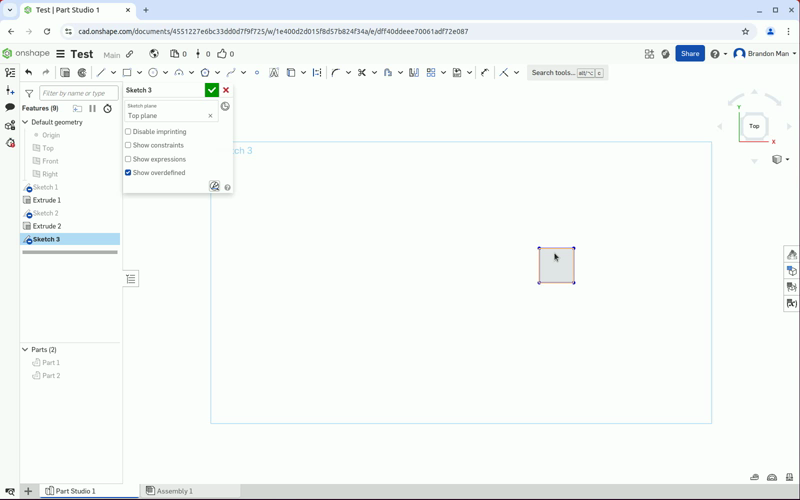
scroll(6)
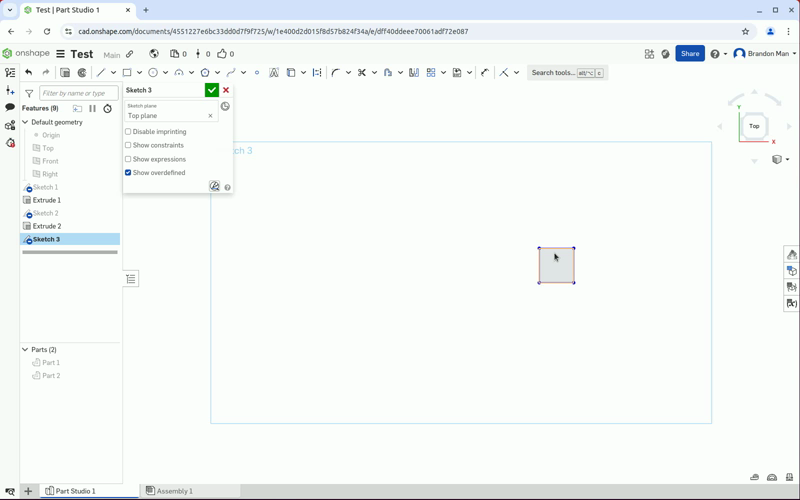
scroll(6)
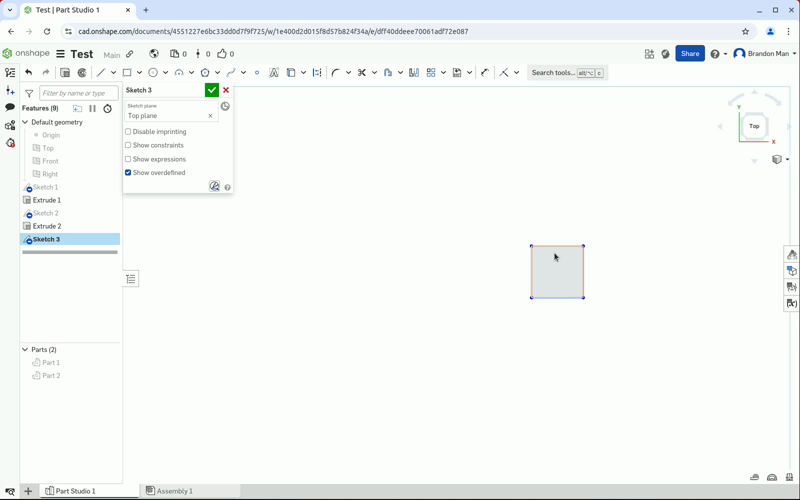
scroll(6)
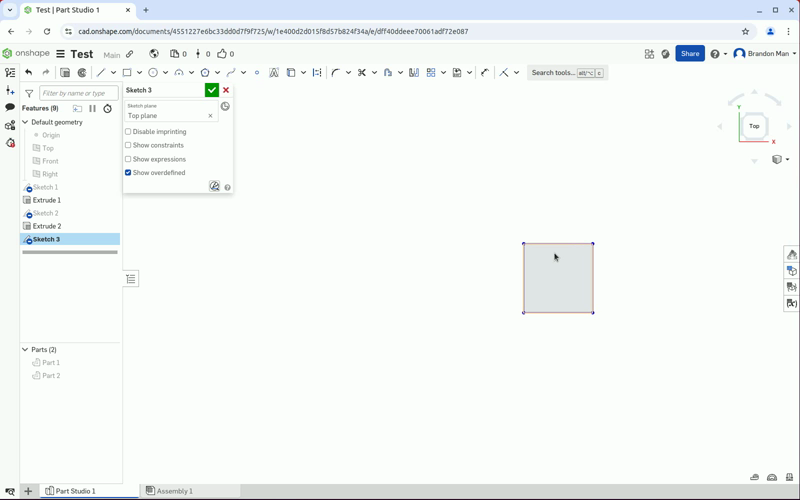
scroll(6)
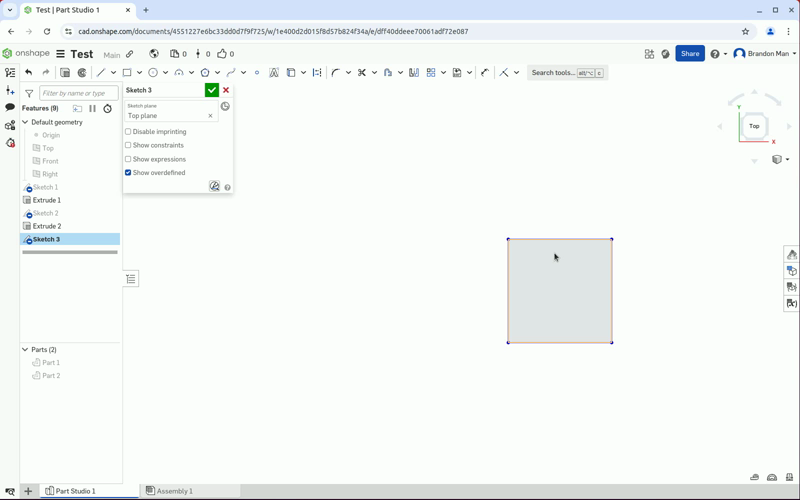
scroll(6)
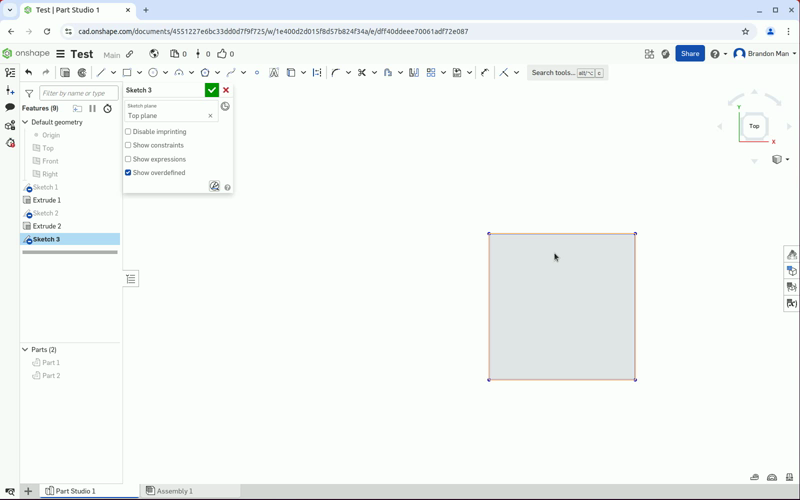
scroll(6)
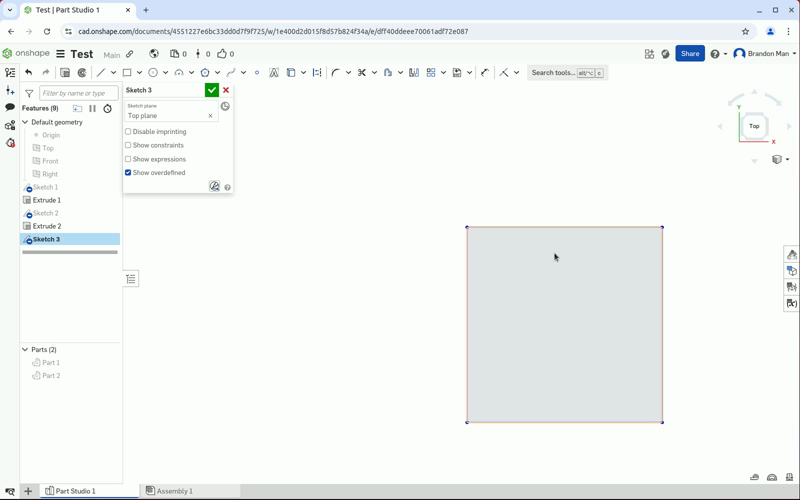
scroll(6)
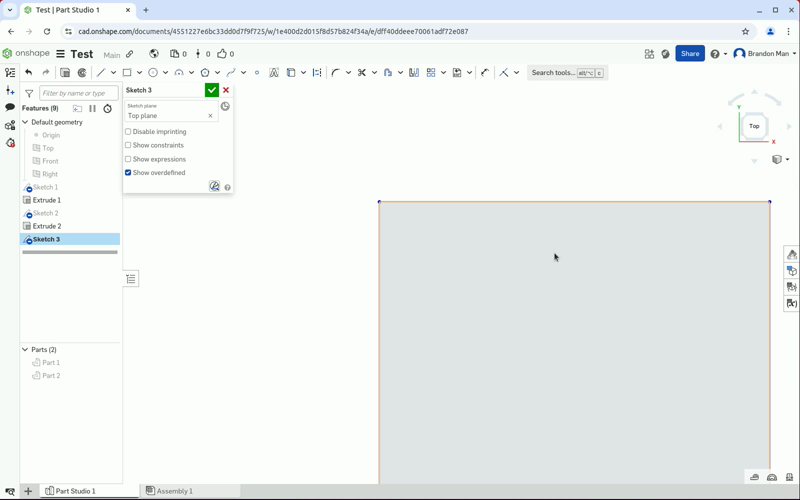
click(554, 252)
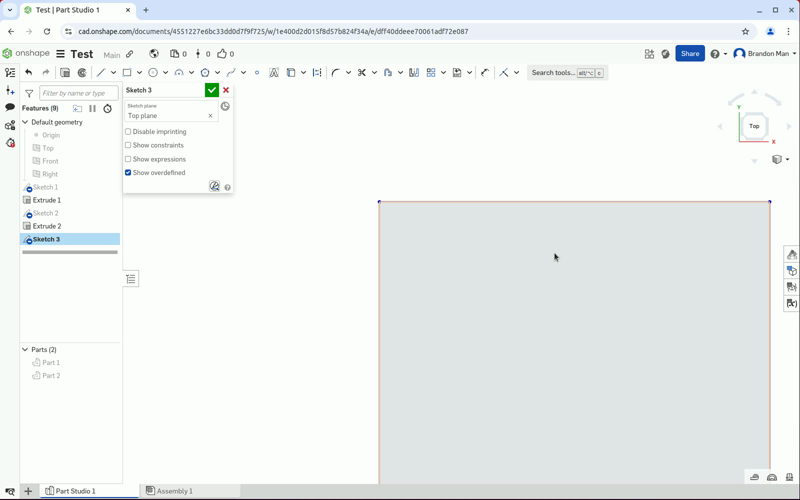
scroll(-6)
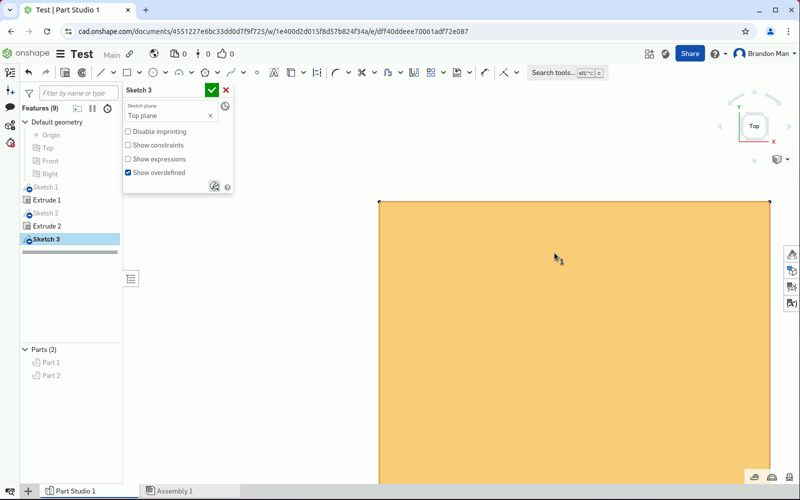
scroll(-6)
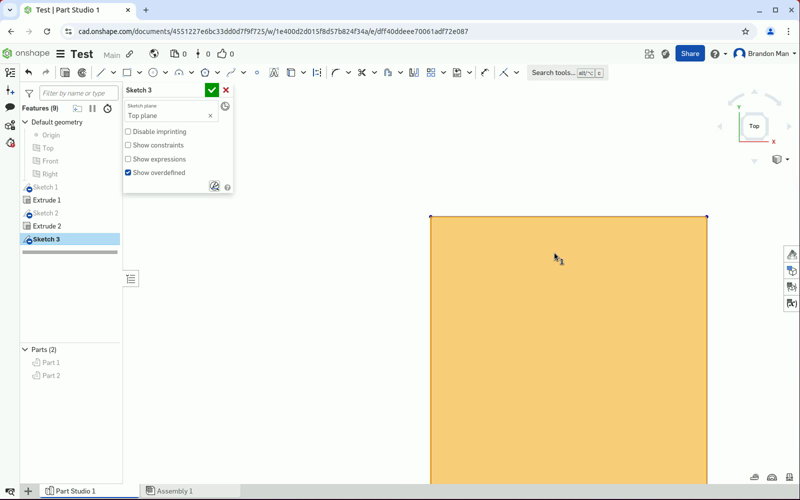
scroll(-6)
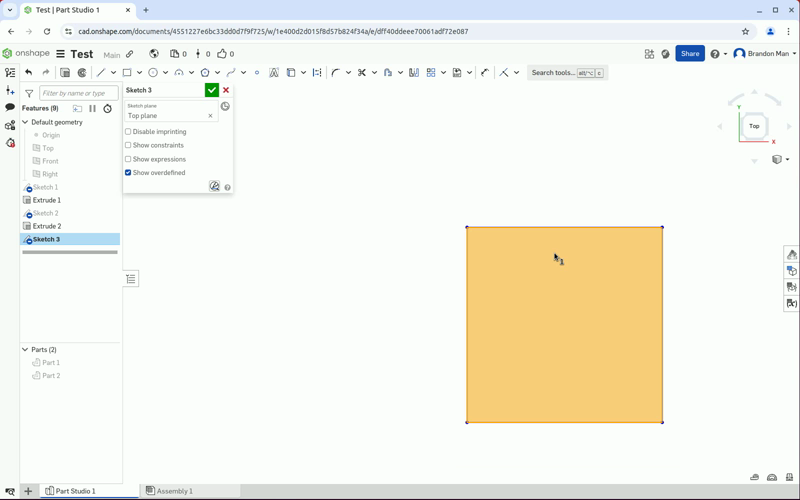
scroll(-6)
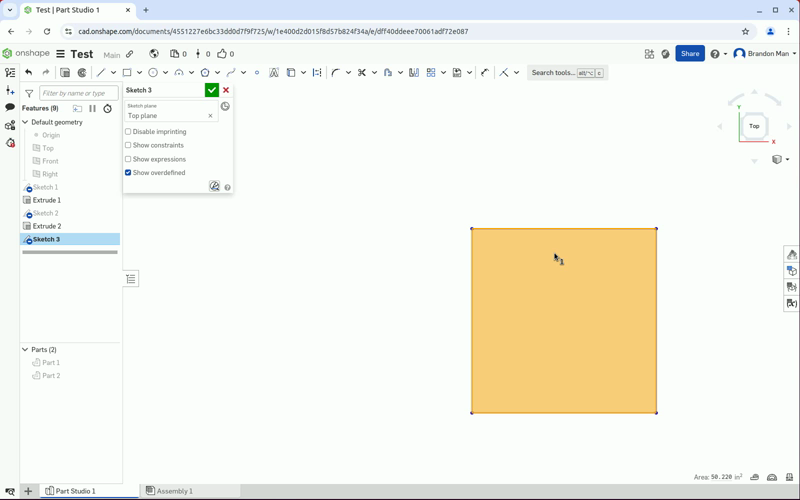
scroll(-6)
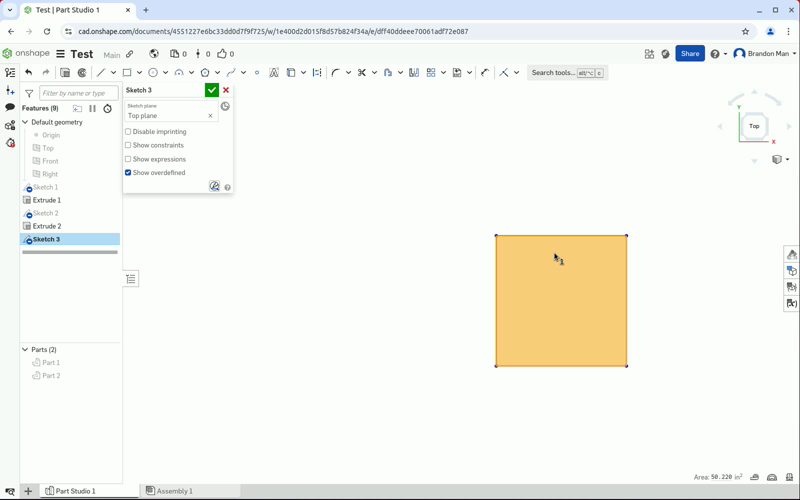
scroll(-6)
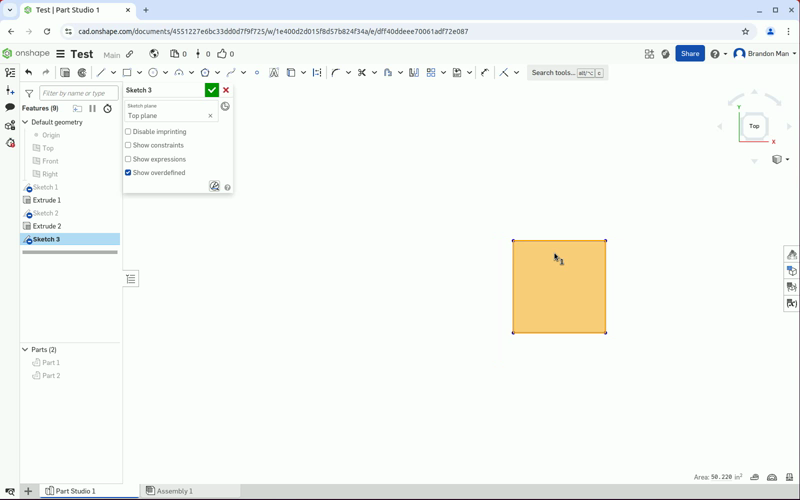
scroll(-6)
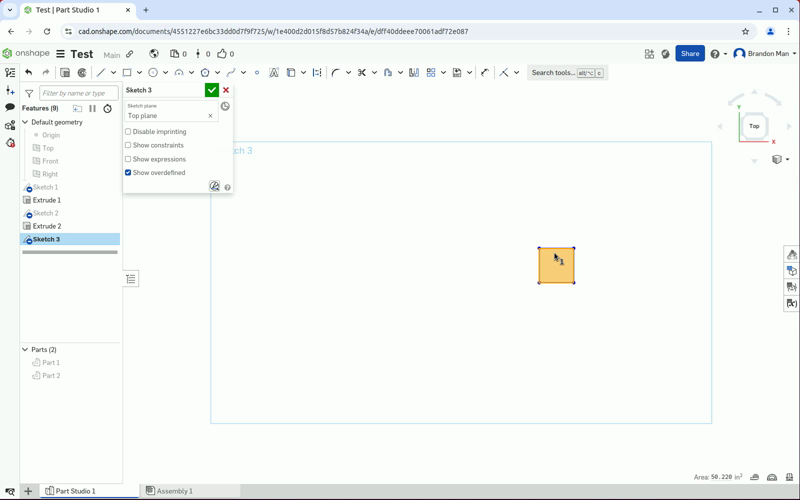
mouse_move(73, 352)
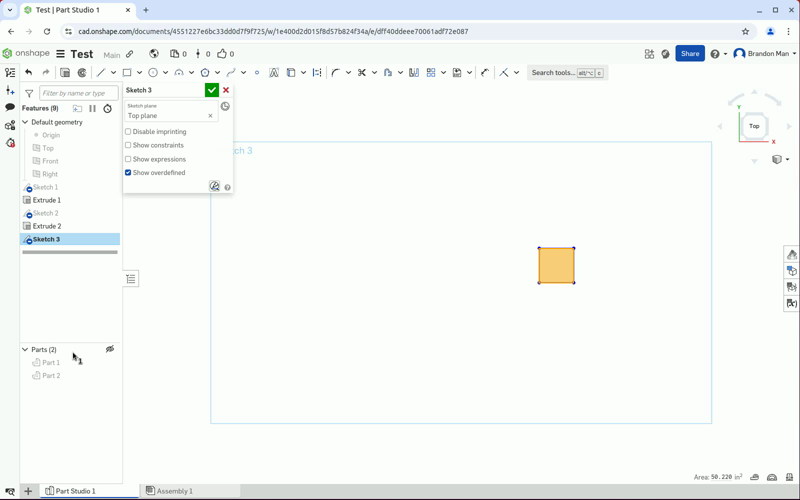
key(shift+y)
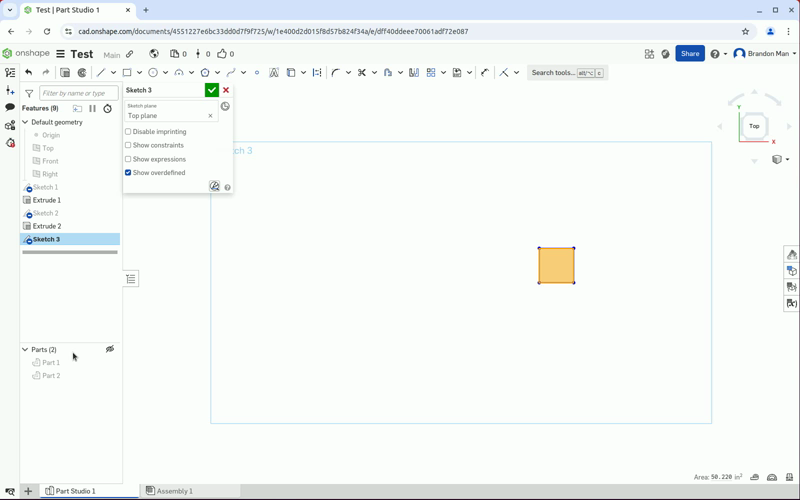
key(shift+e)
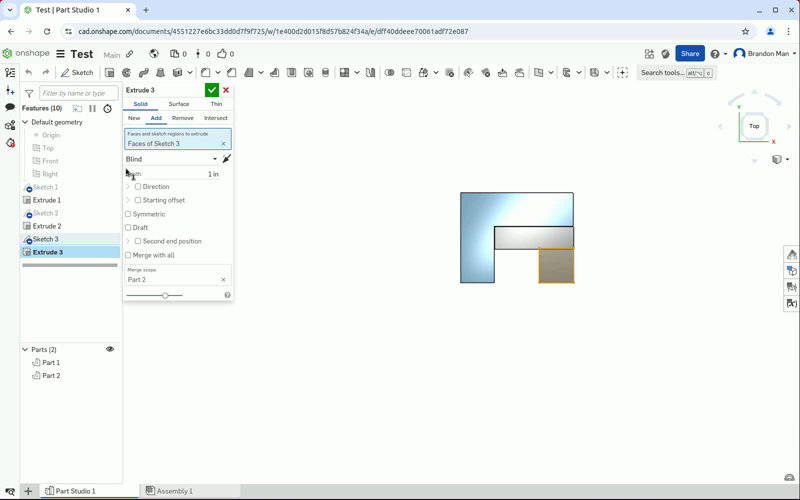
mouse_move(143, 106)
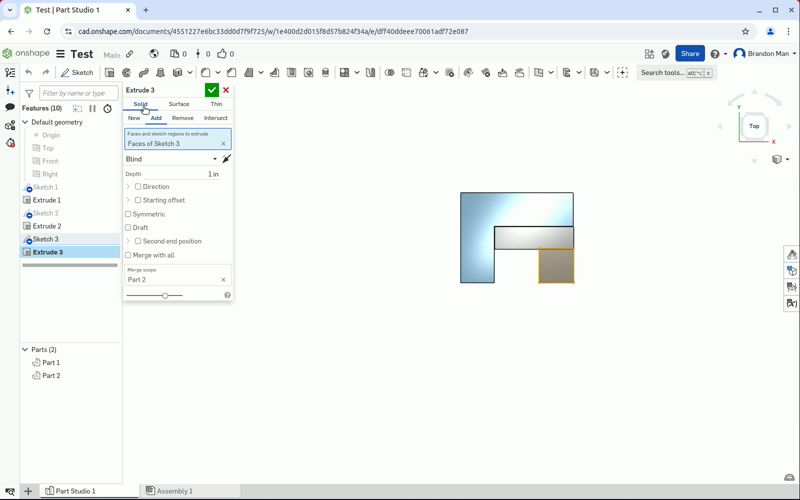
click(143, 106)
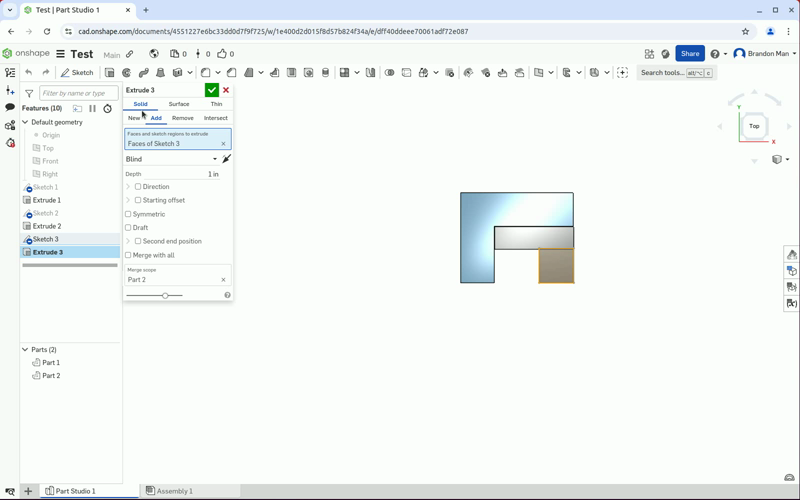
mouse_move(137, 120)
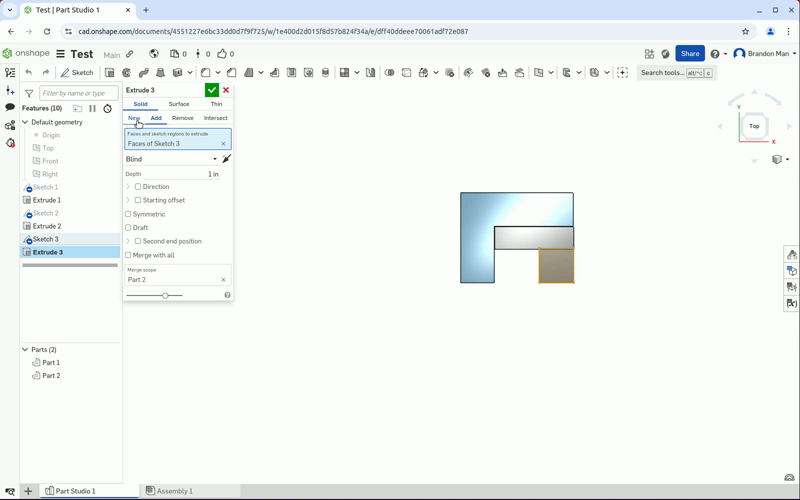
click(137, 120)
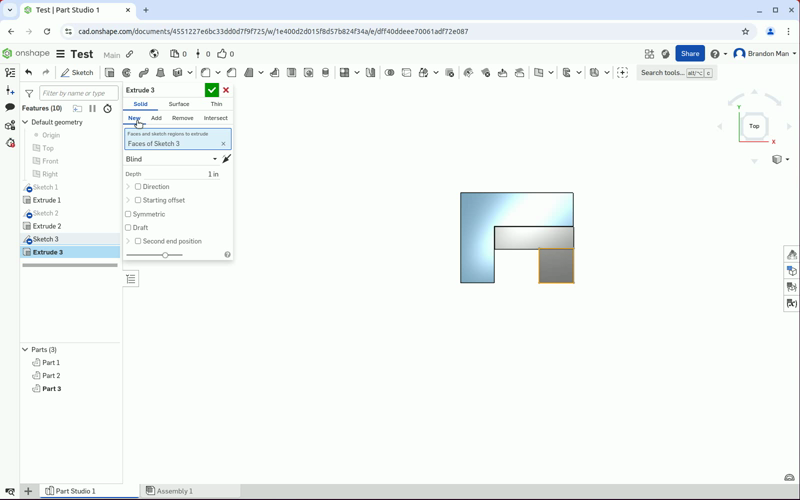
key(tab, 4)
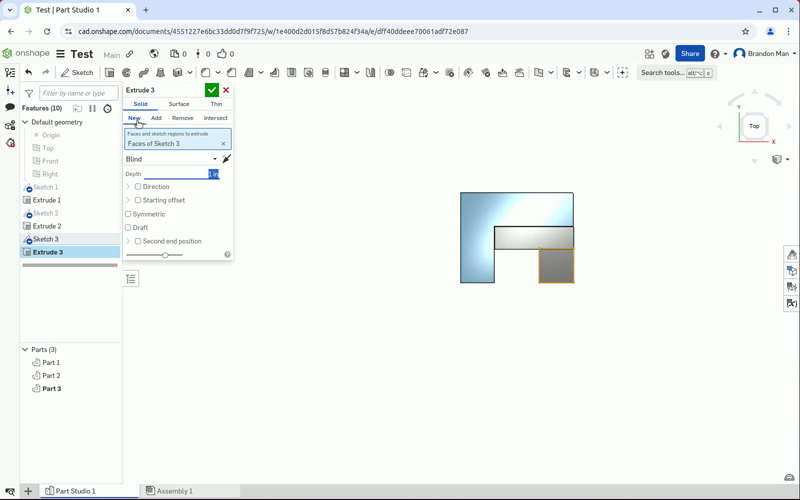
text(18.535)
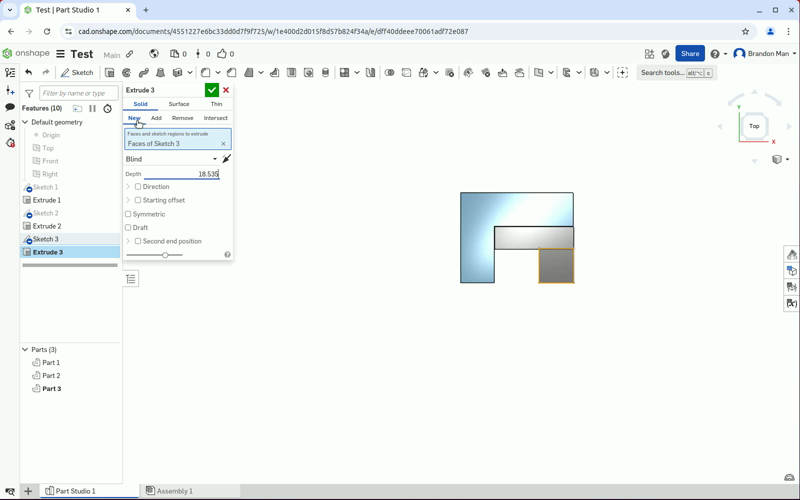
key(enter)
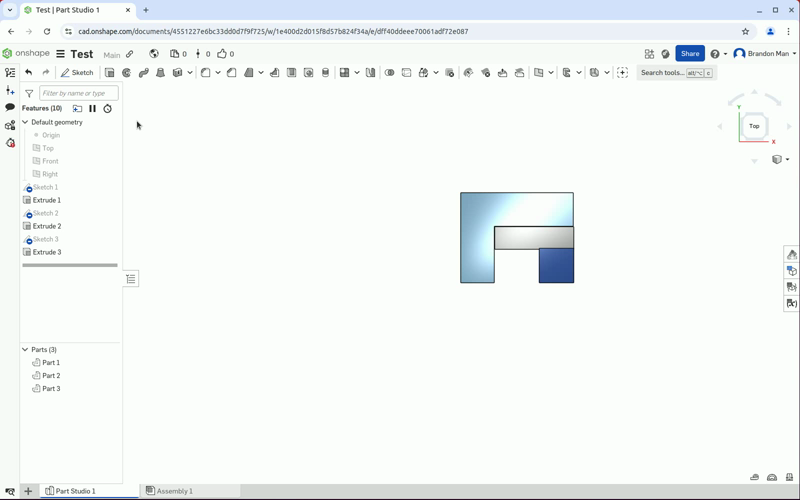
key(shift+h)
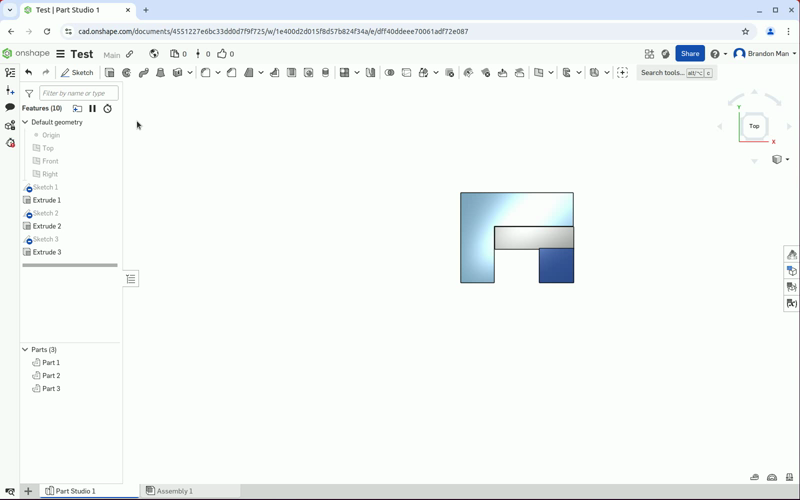
key(shift+h)
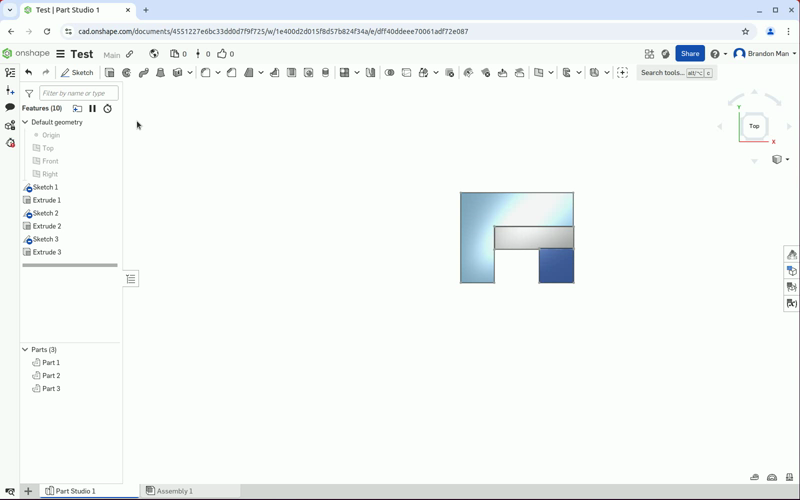
key(shift+7)
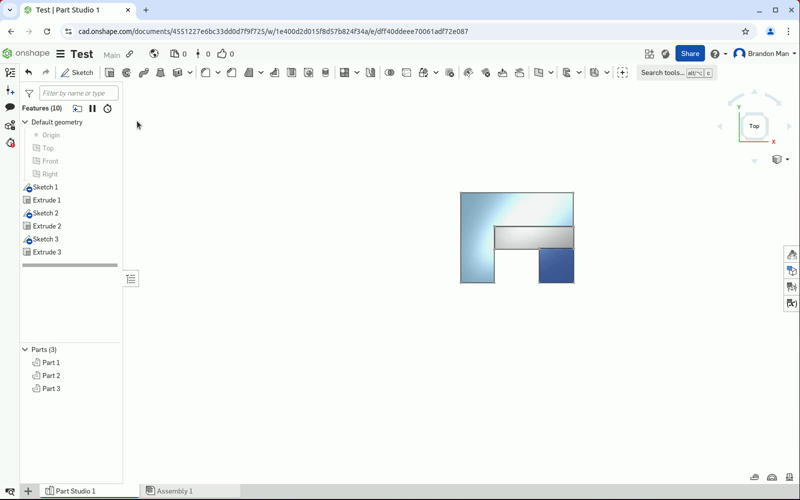
key(up, 3)
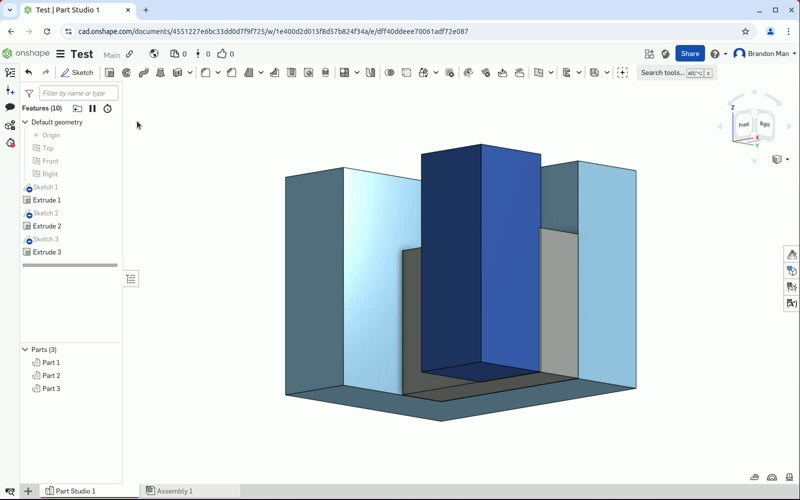
key(left, 3)
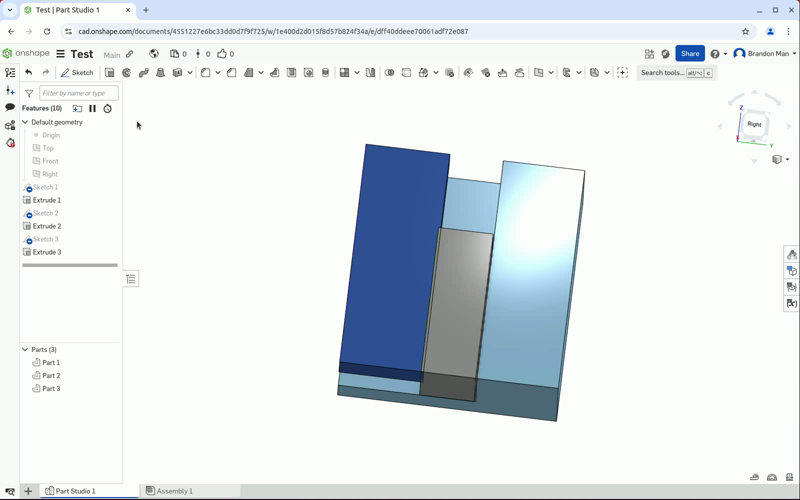
key(right, 3)
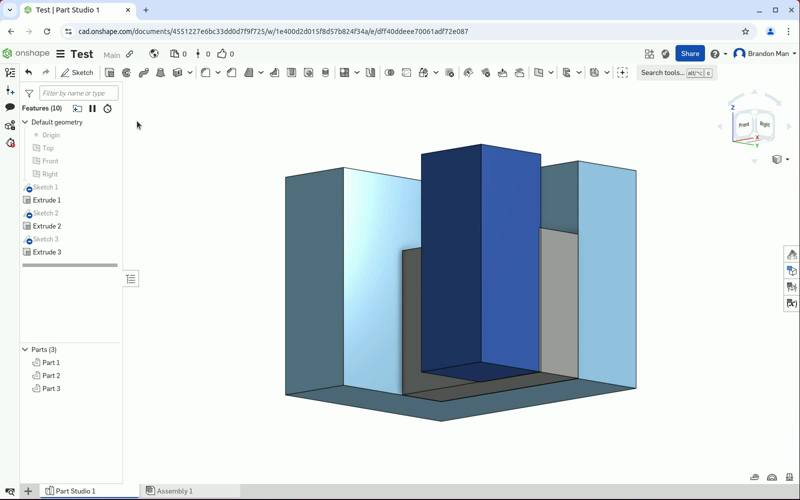
key(down, 3)
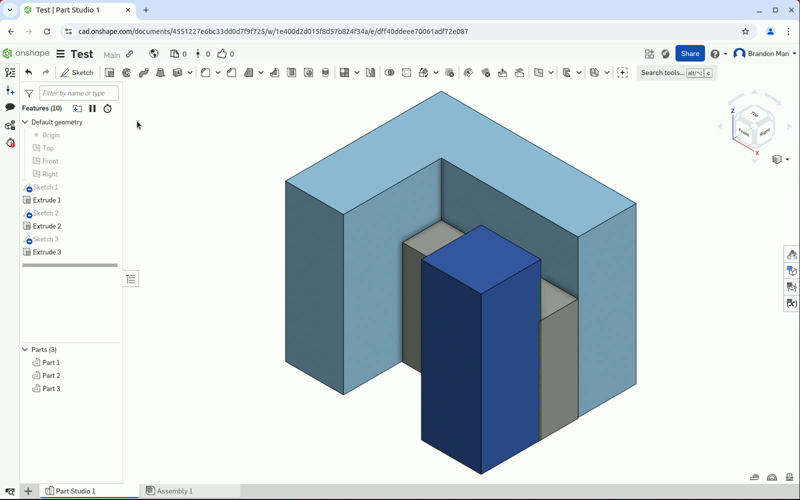
mouse_move(73, 189)
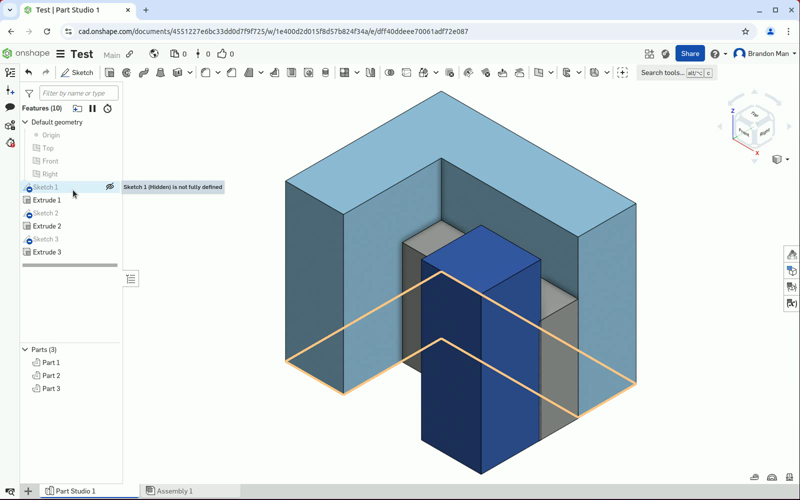
click(73, 189)